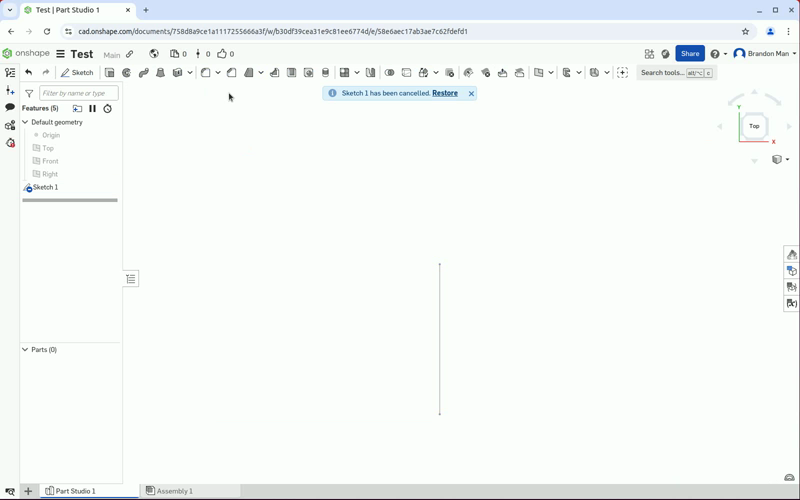
key(shift+h)
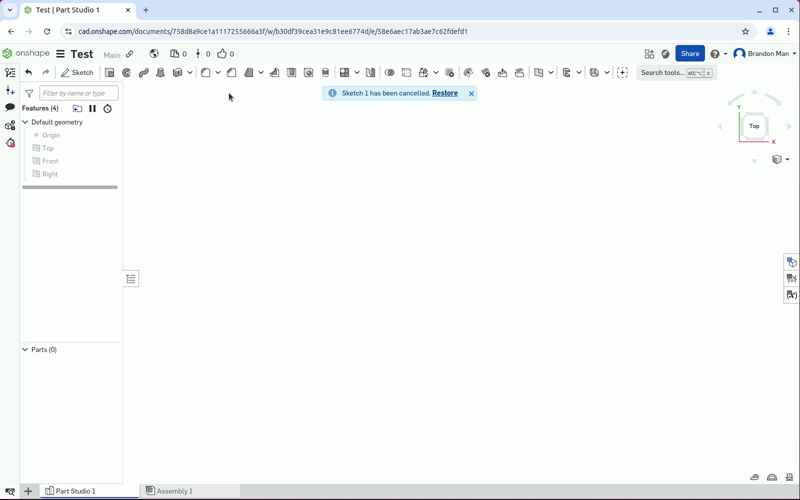
mouse_move(73, 352)
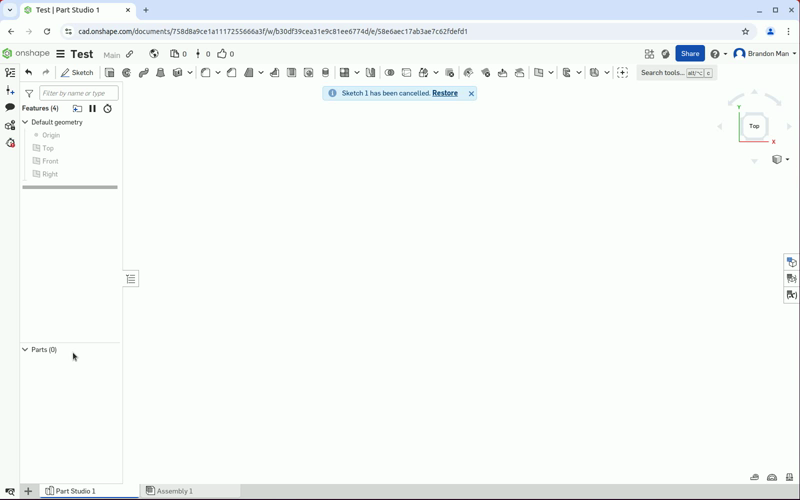
key(y)
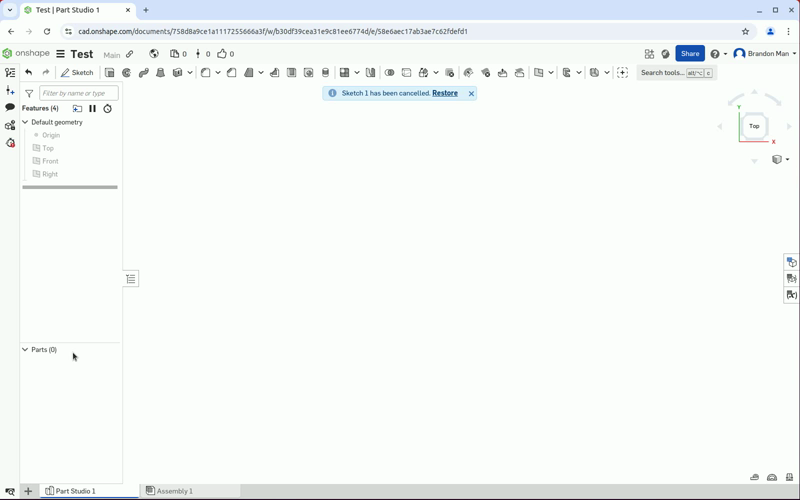
key(shift+p)
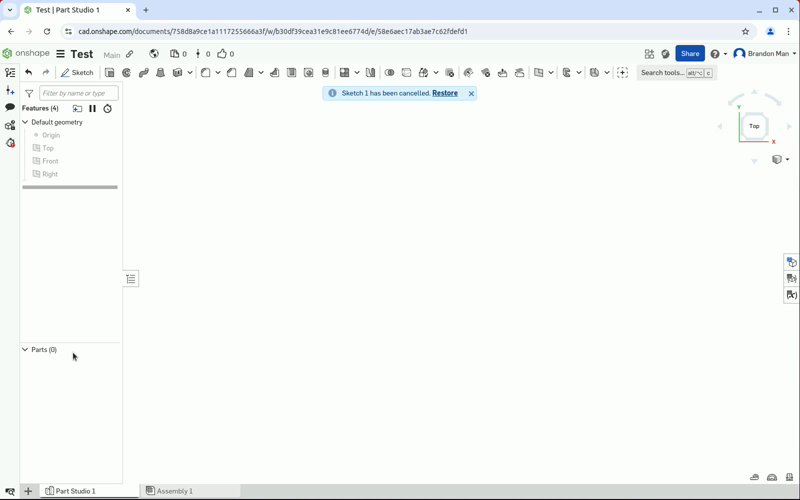
key(space)
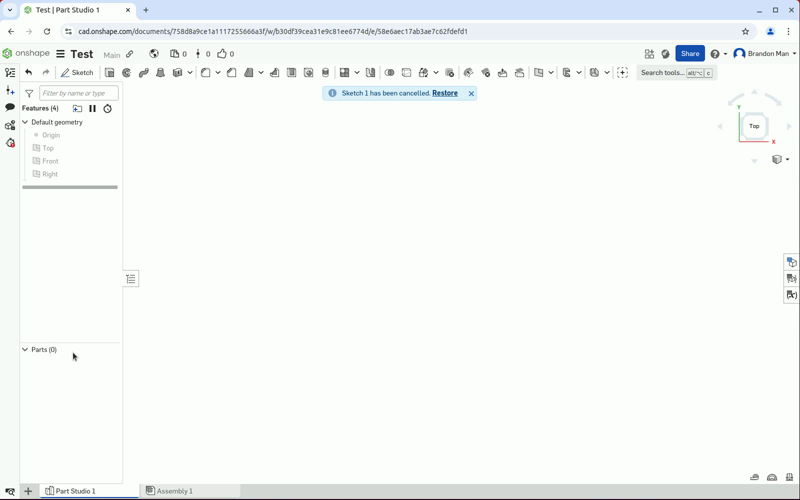
key_down(shift)
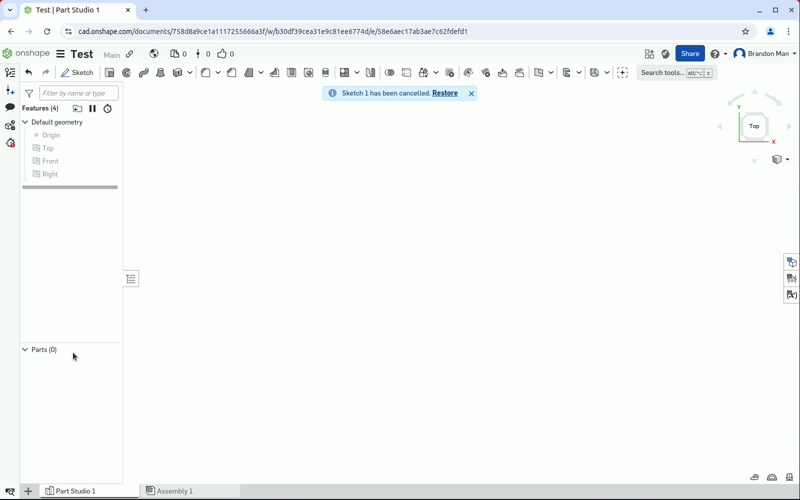
key(up)
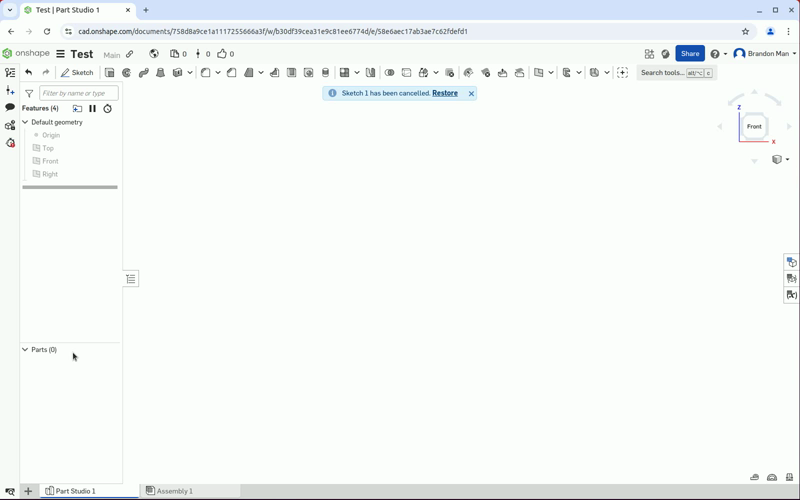
key_up(shift)
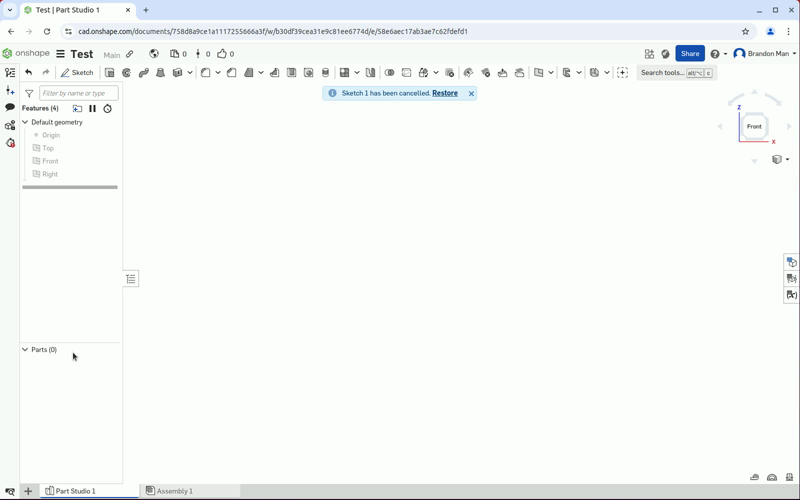
mouse_move(73, 352)
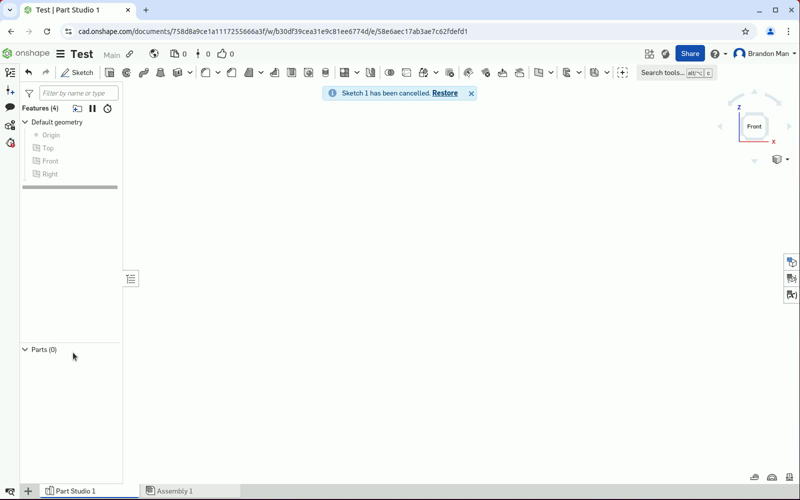
key(shift+y)
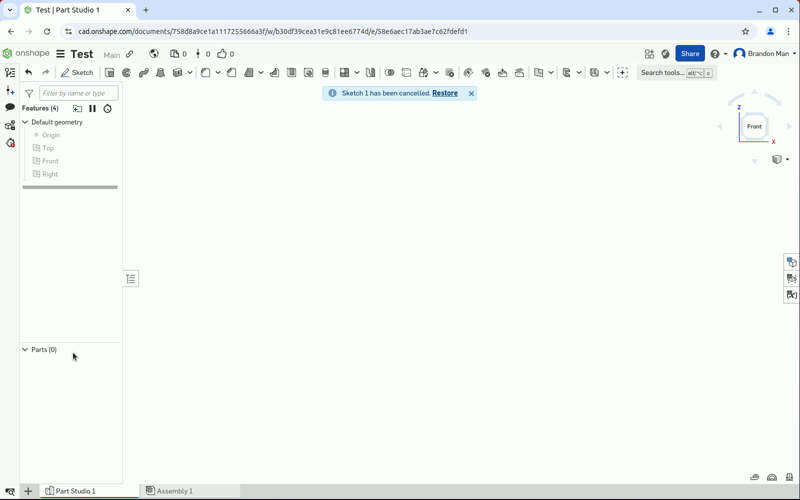
key(shift+s)
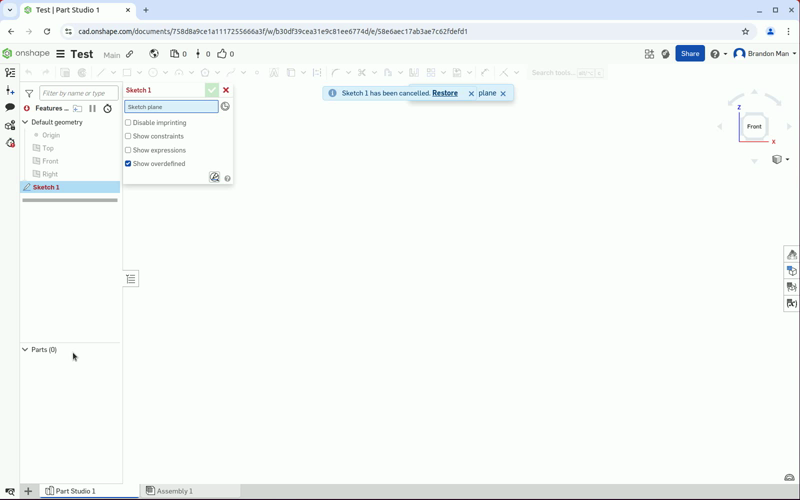
mouse_move(73, 163)
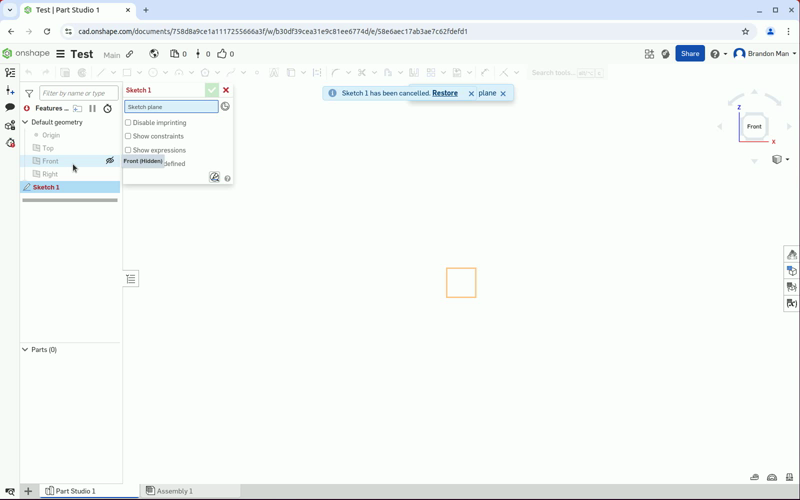
click(73, 163)
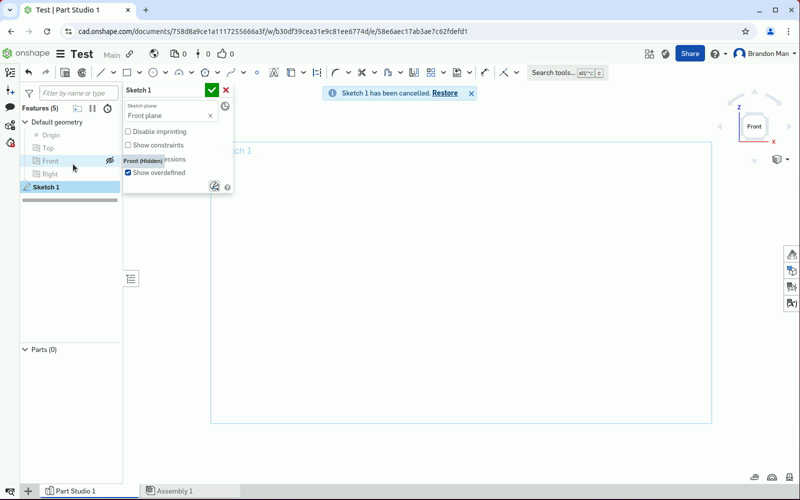
mouse_move(73, 352)
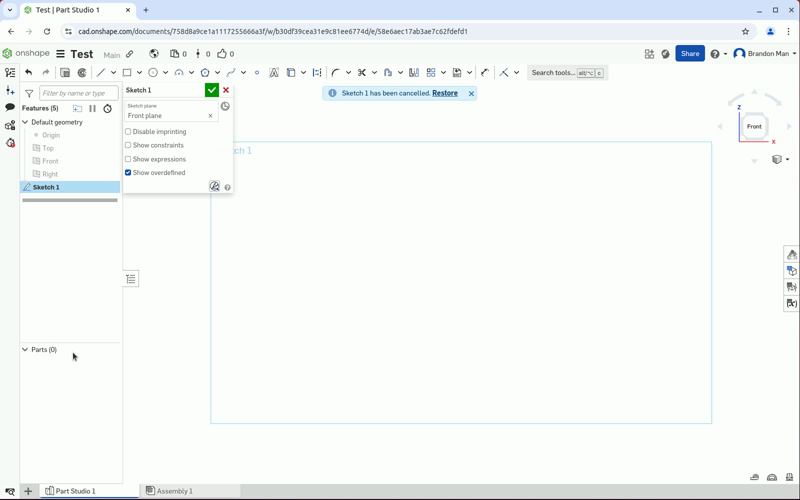
key(y)
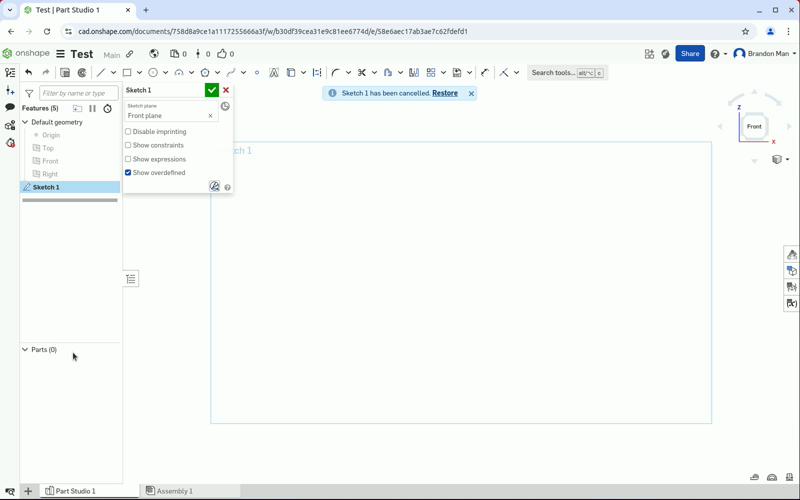
key(l)
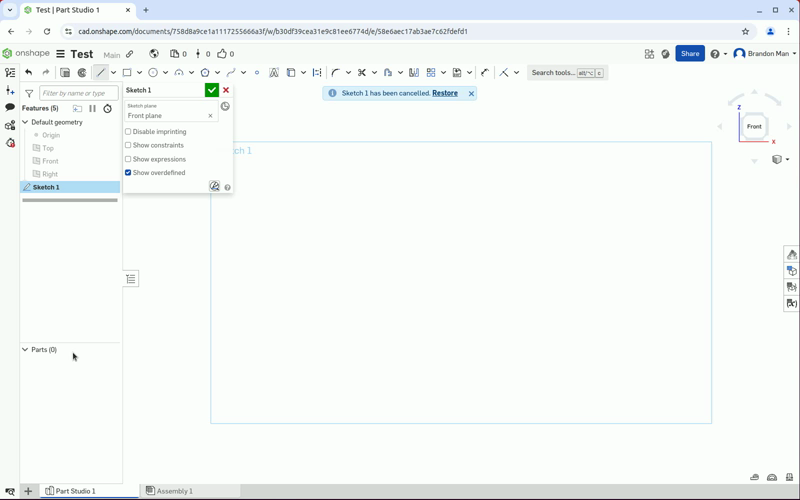
key_down(shift)
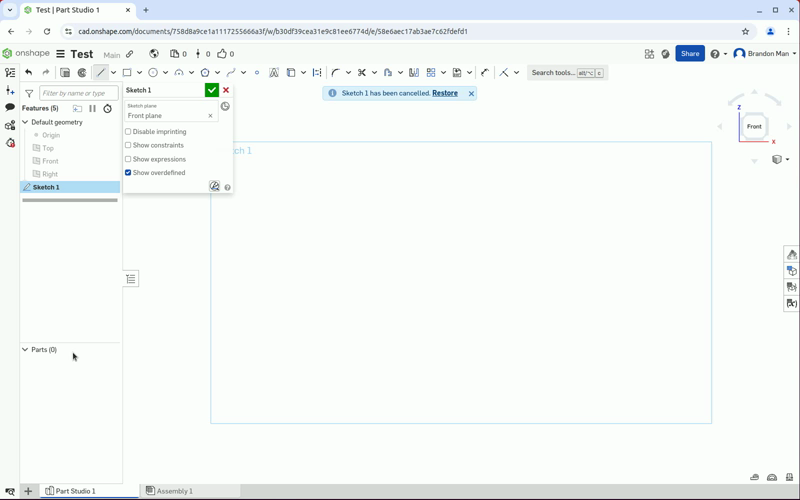
mouse_move(460, 395)
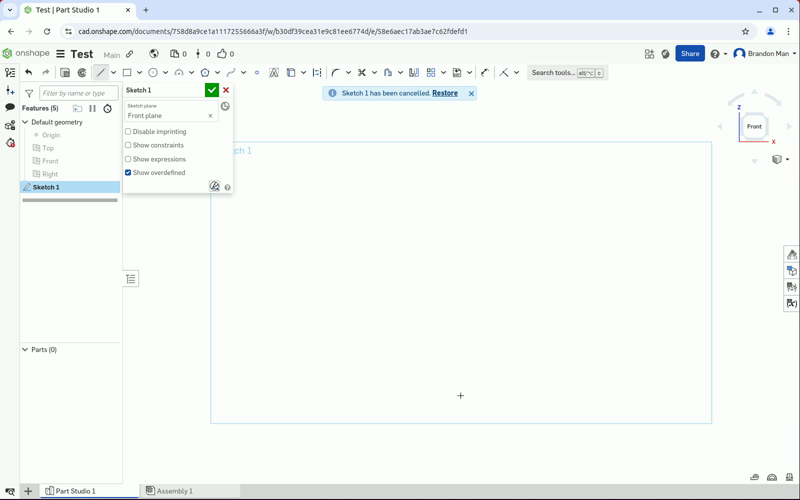
click(460, 395)
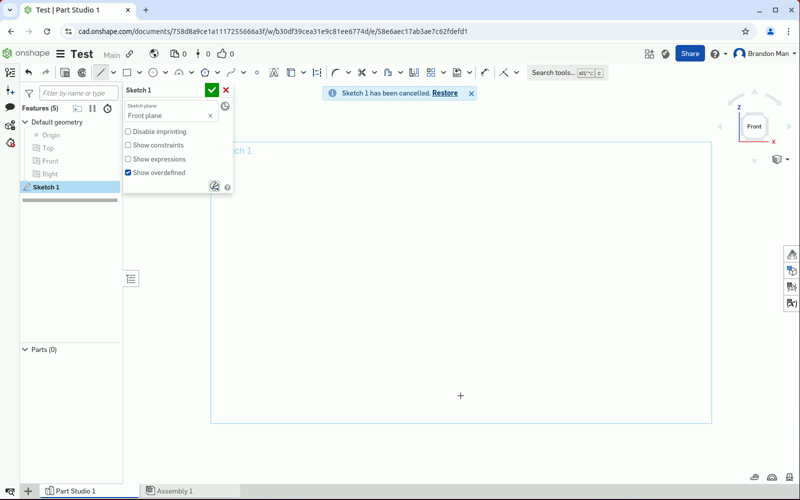
key_up(shift)
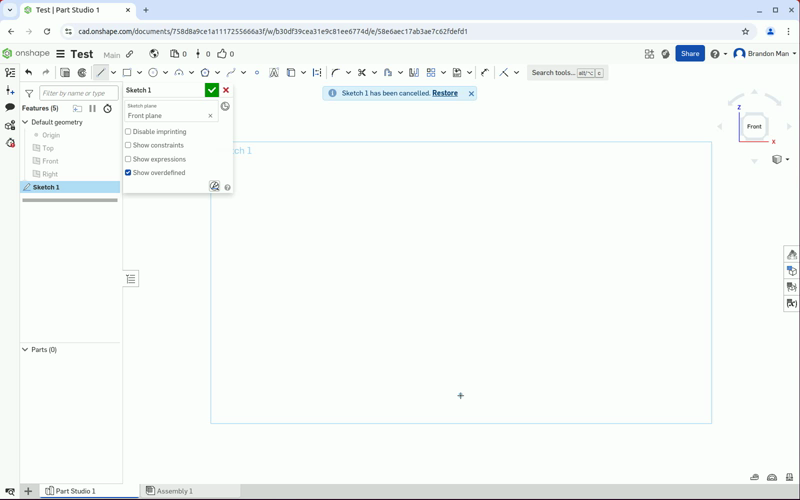
key_down(shift)
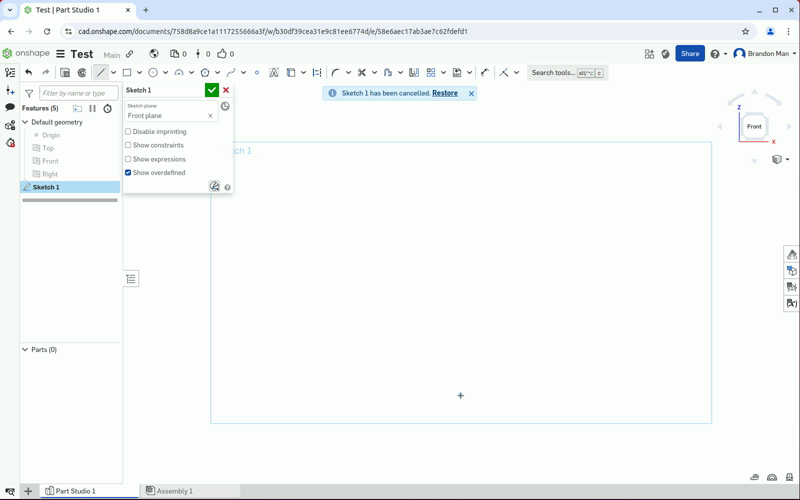
mouse_move(490, 395)
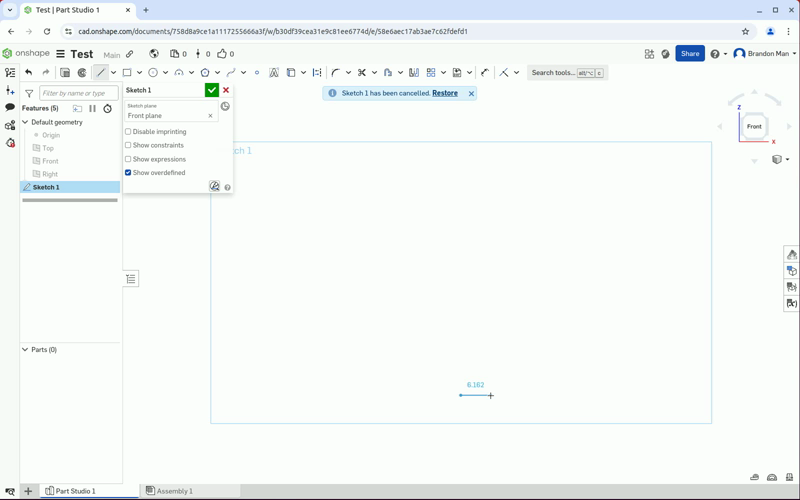
mouse_move(513, 395)
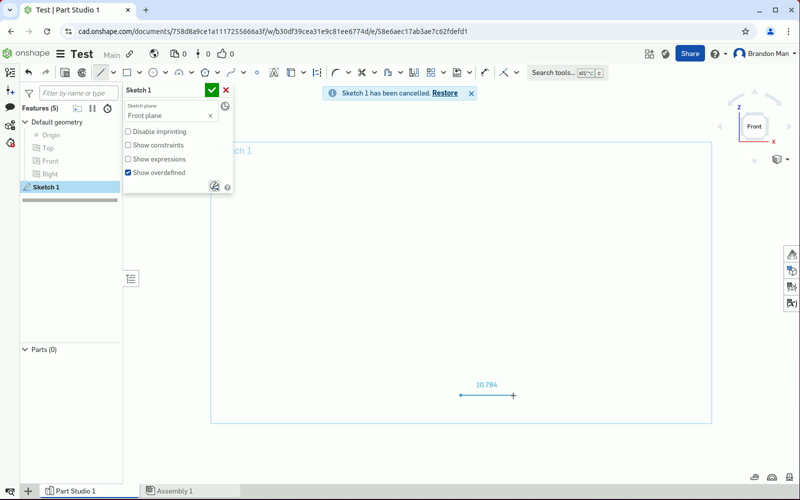
click(513, 395)
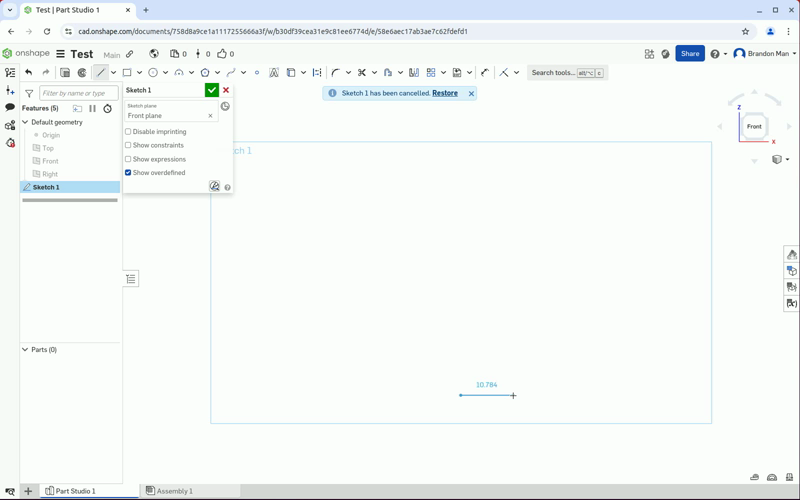
key_up(shift)
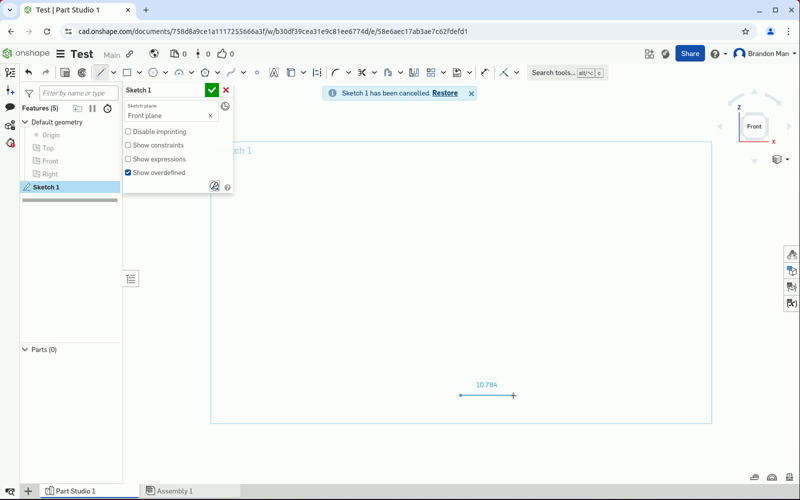
key(esc)
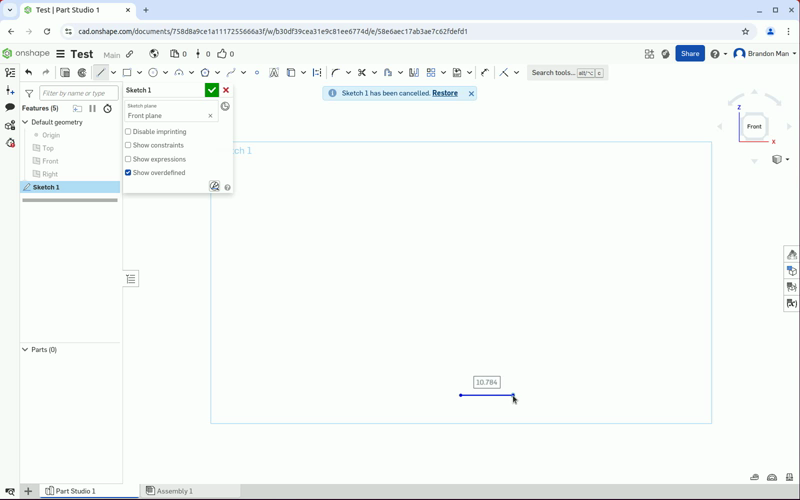
key(a)
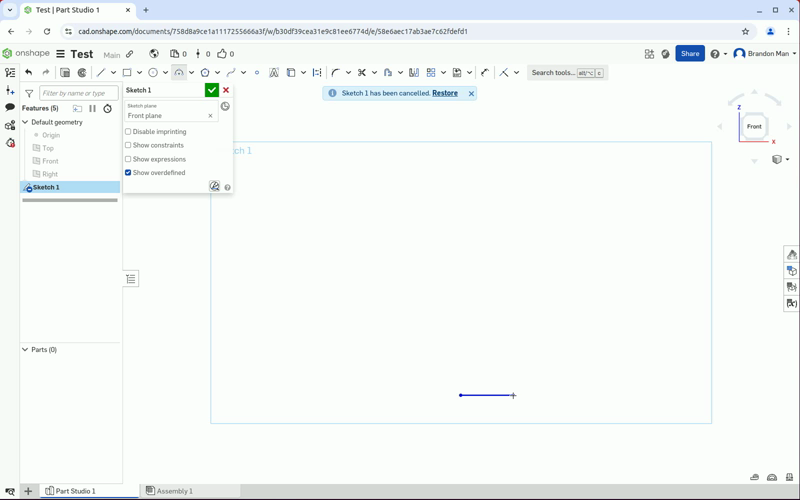
mouse_move(513, 395)
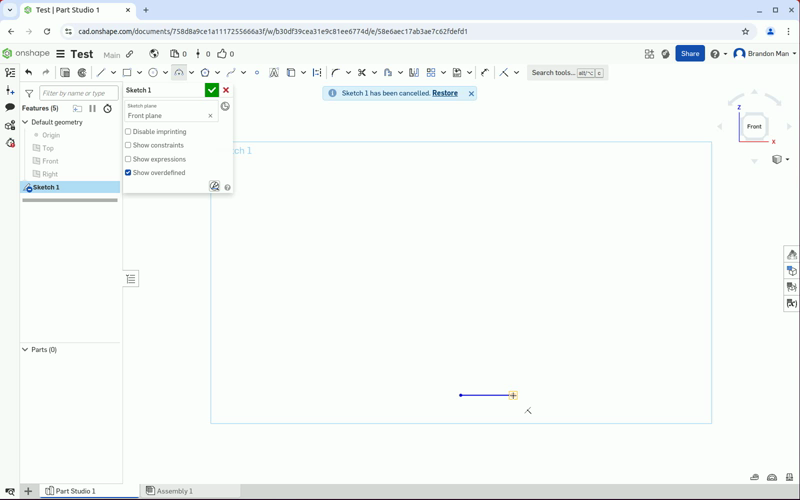
click(513, 395)
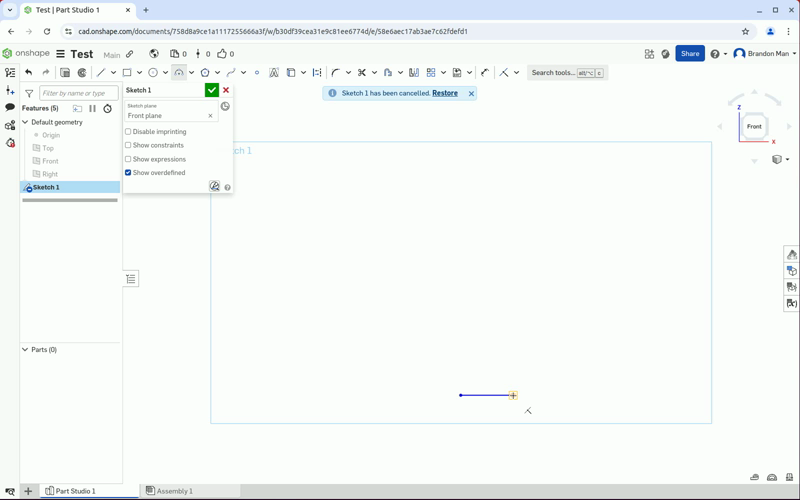
key_down(shift)
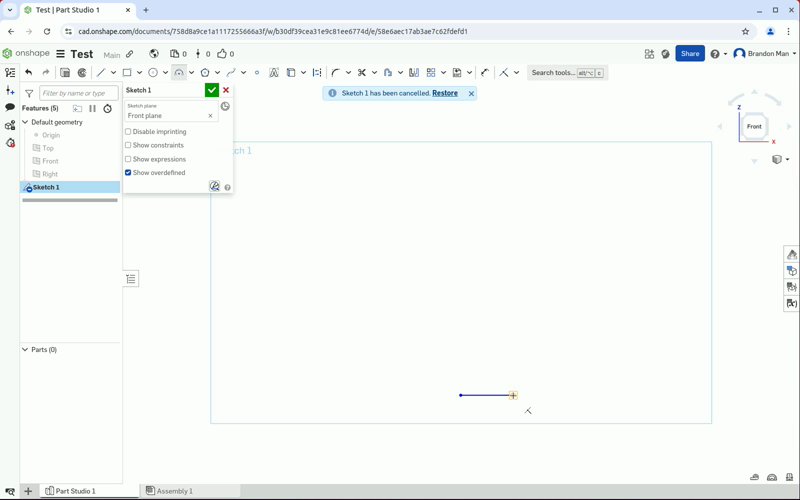
mouse_move(513, 282)
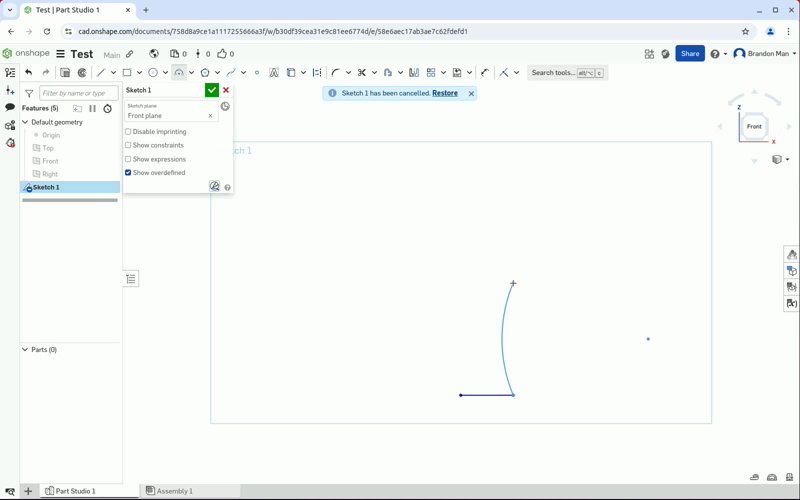
click(513, 282)
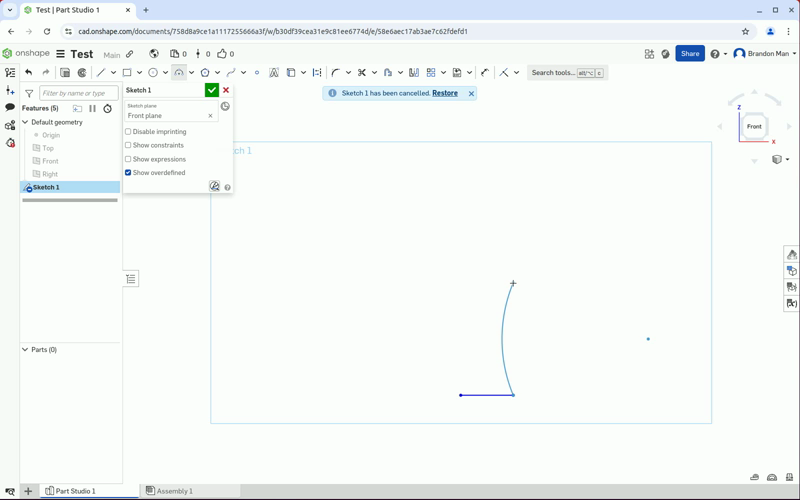
mouse_move(569, 339)
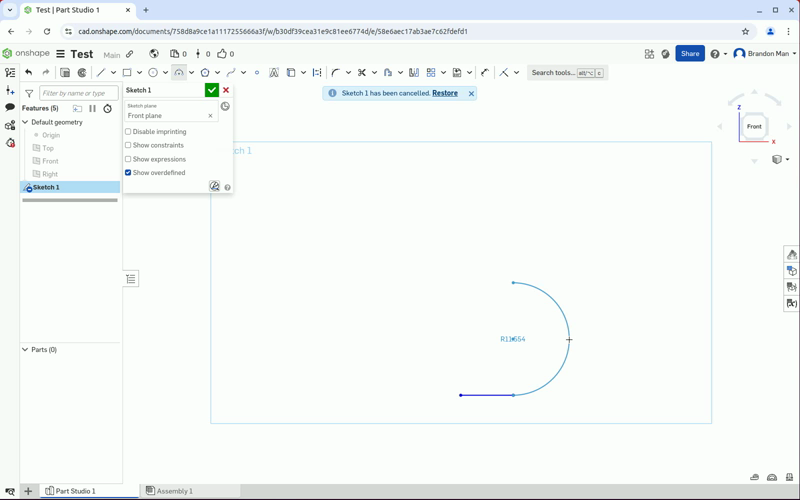
click(569, 339)
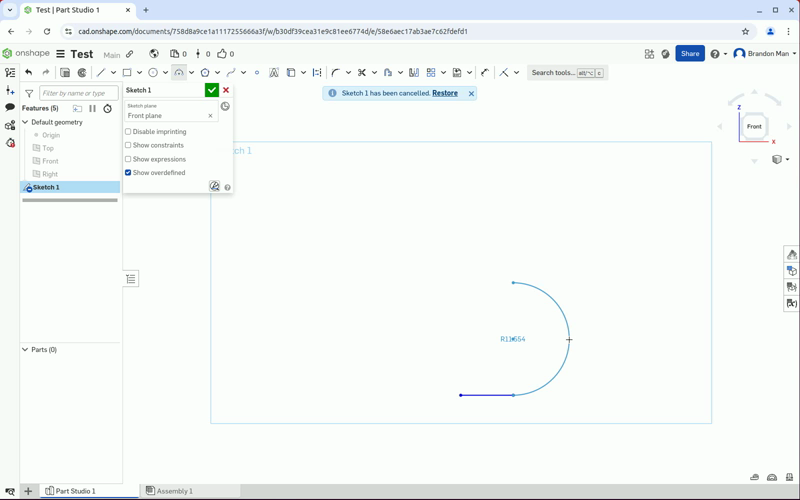
key_up(shift)
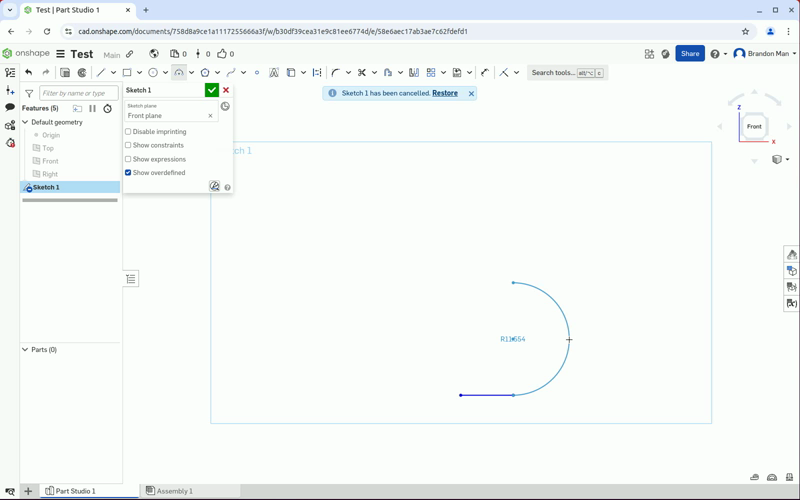
key(esc)
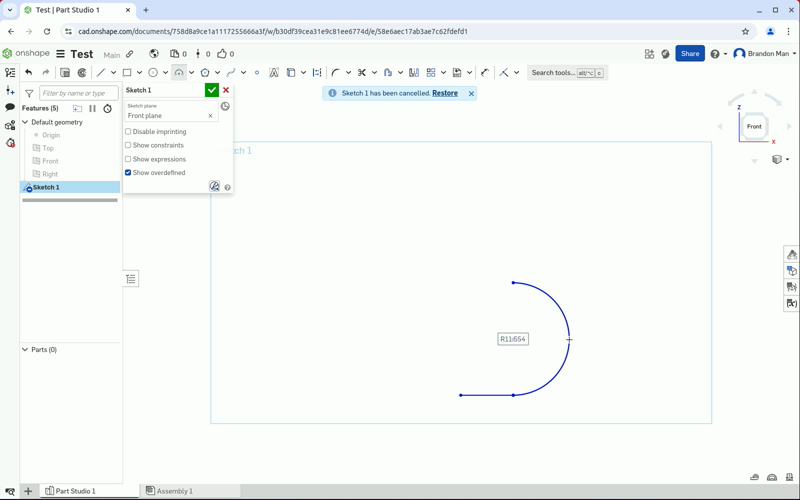
key(l)
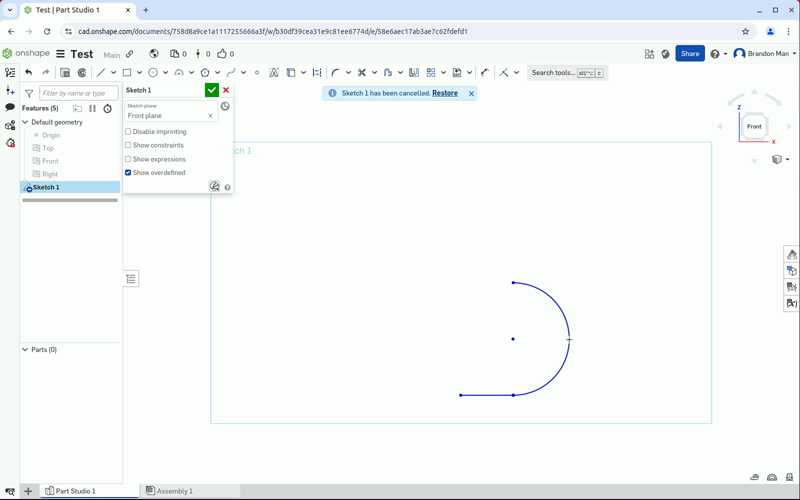
mouse_move(513, 282)
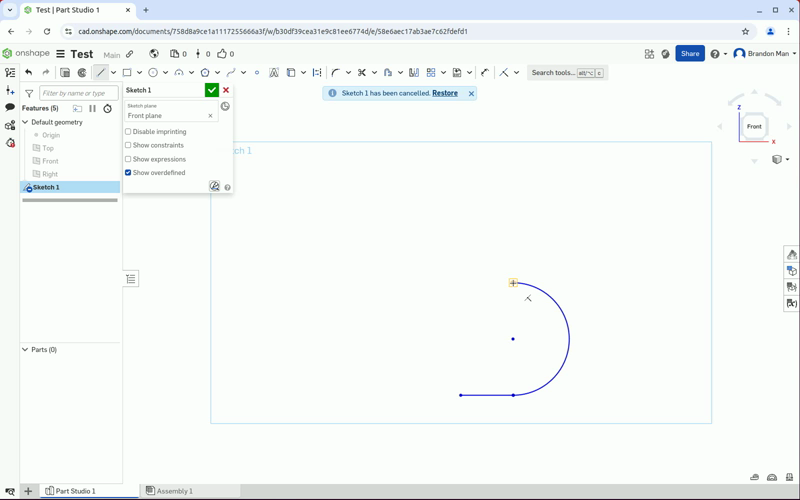
click(513, 282)
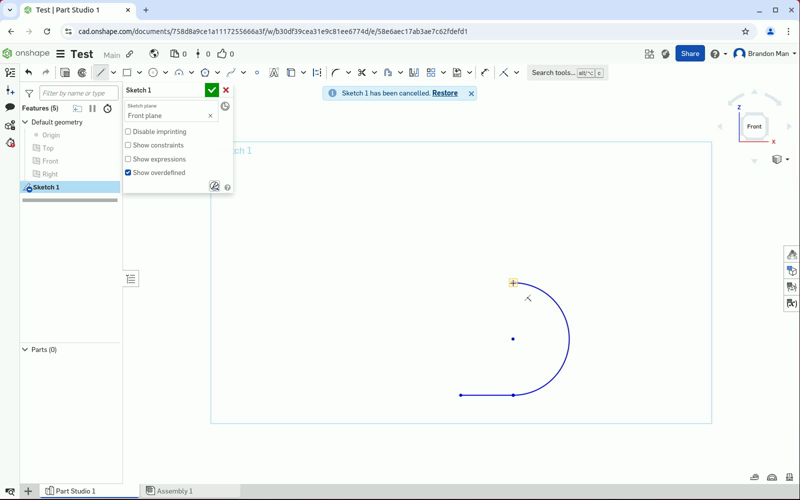
key_down(shift)
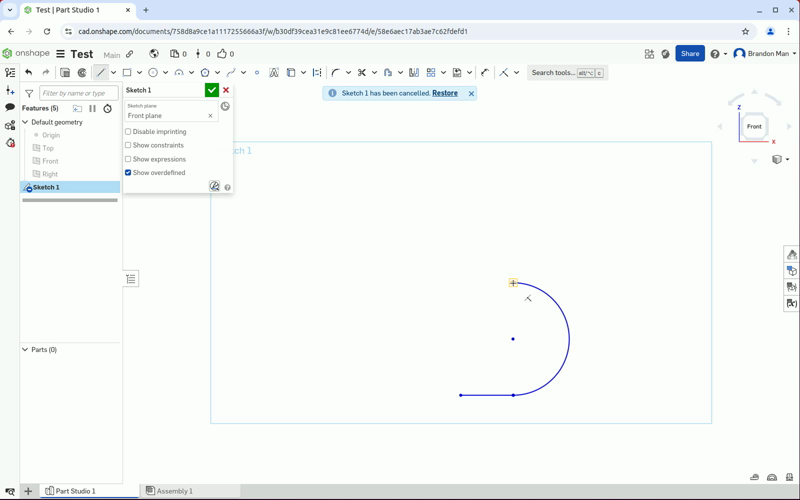
mouse_move(543, 282)
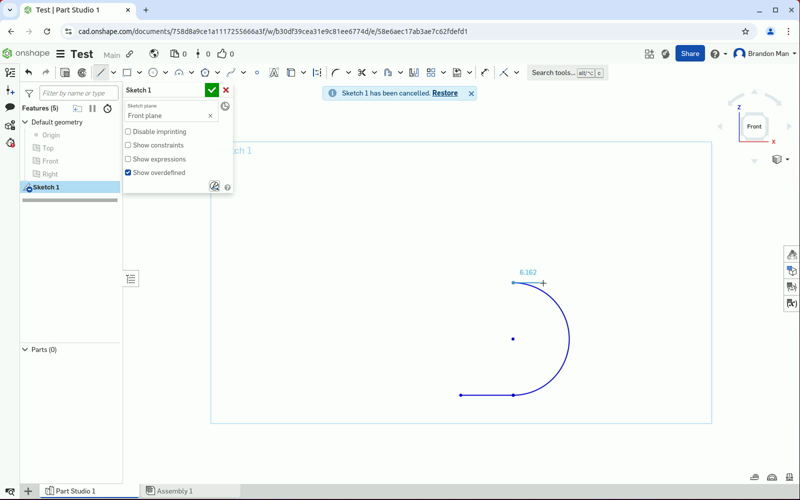
mouse_move(460, 282)
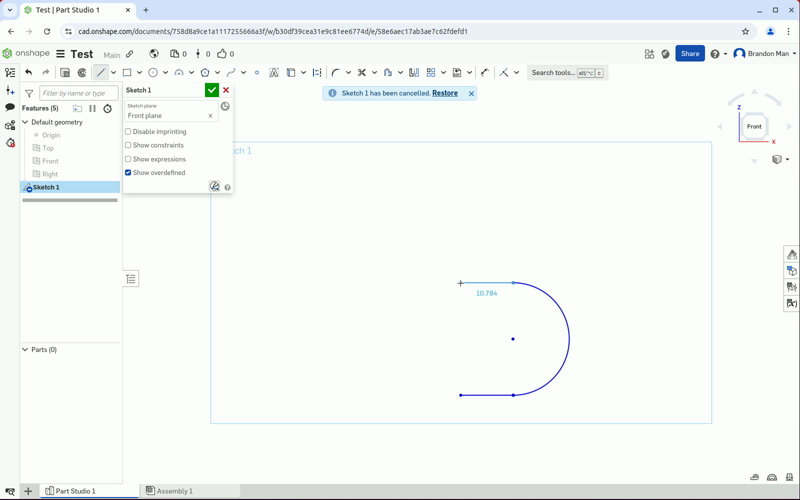
click(460, 282)
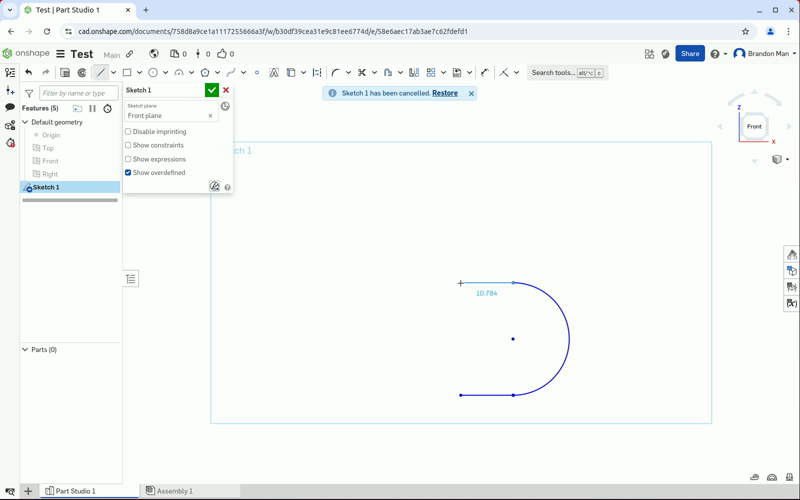
key_up(shift)
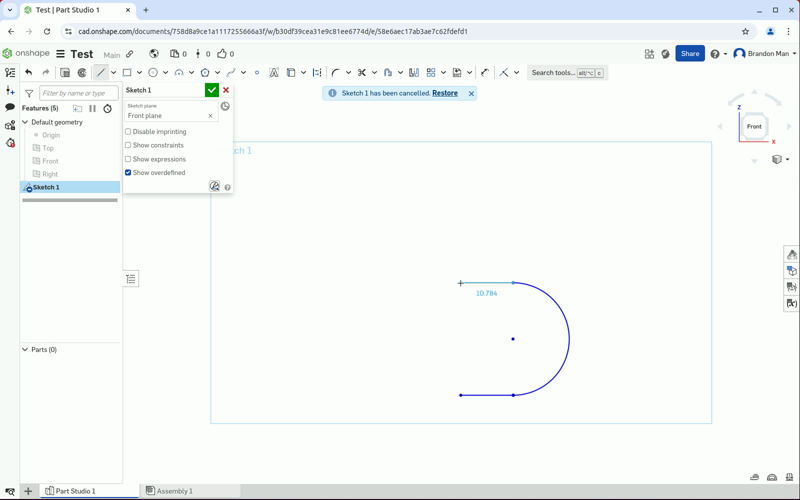
key(esc)
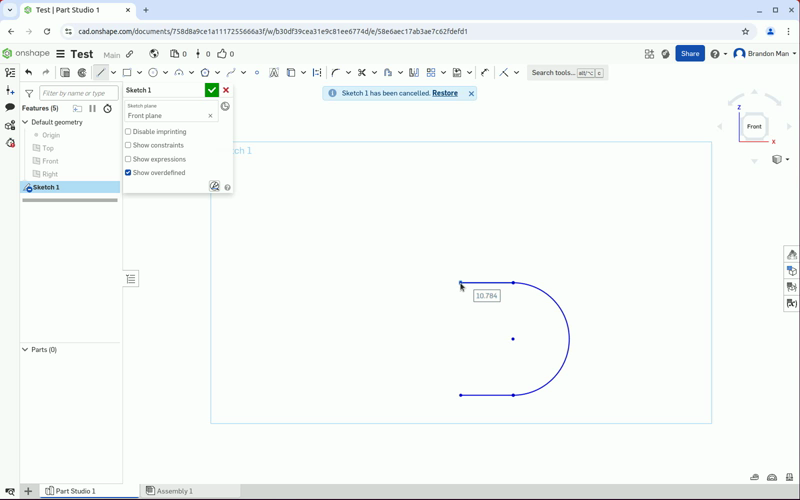
key(a)
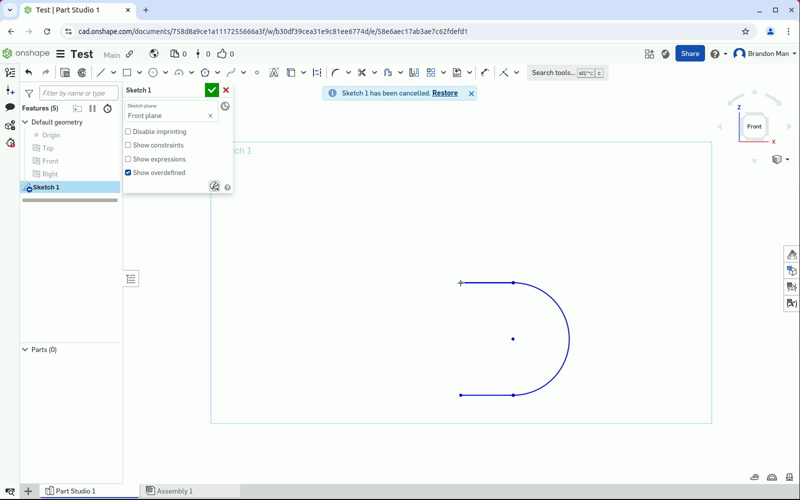
mouse_move(460, 282)
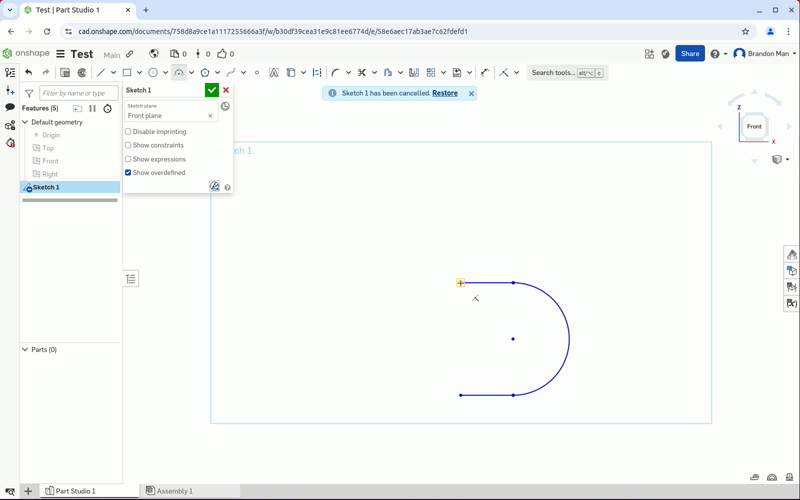
click(460, 282)
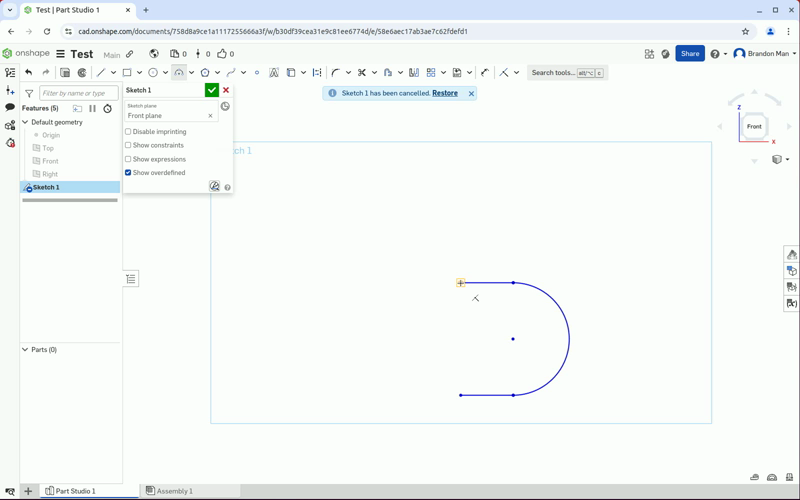
mouse_move(460, 395)
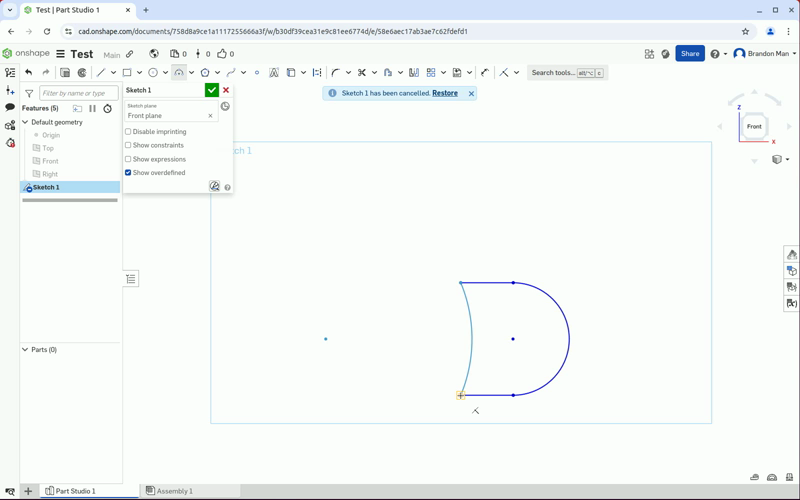
click(460, 395)
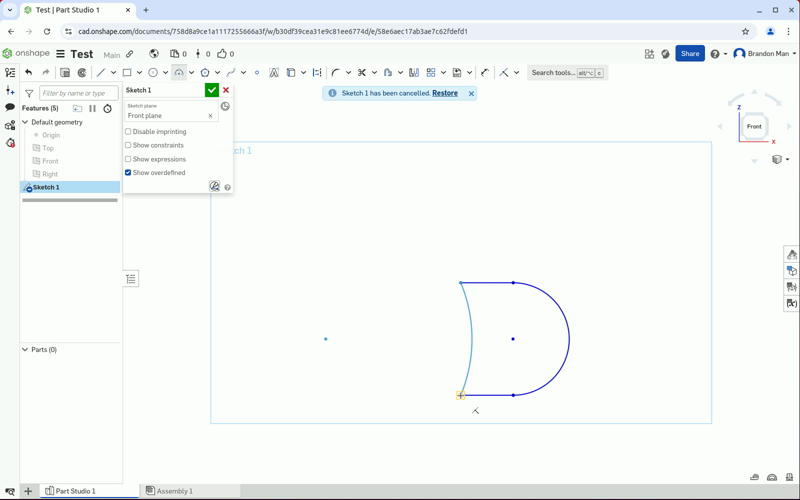
key_down(shift)
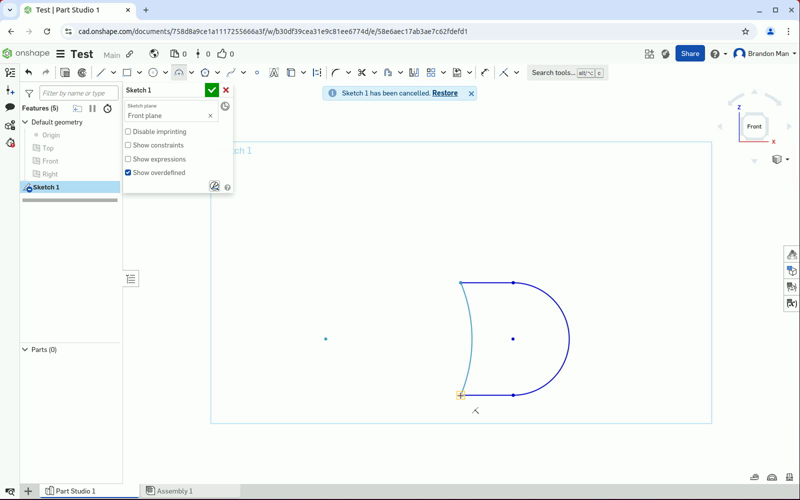
mouse_move(404, 339)
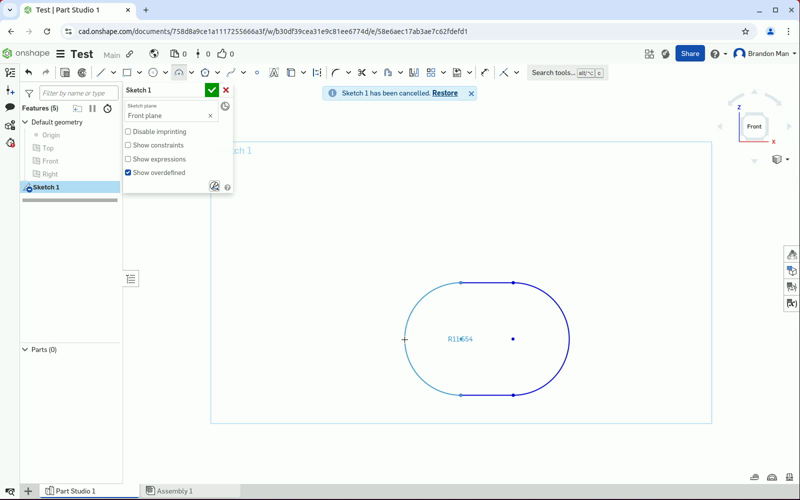
click(404, 339)
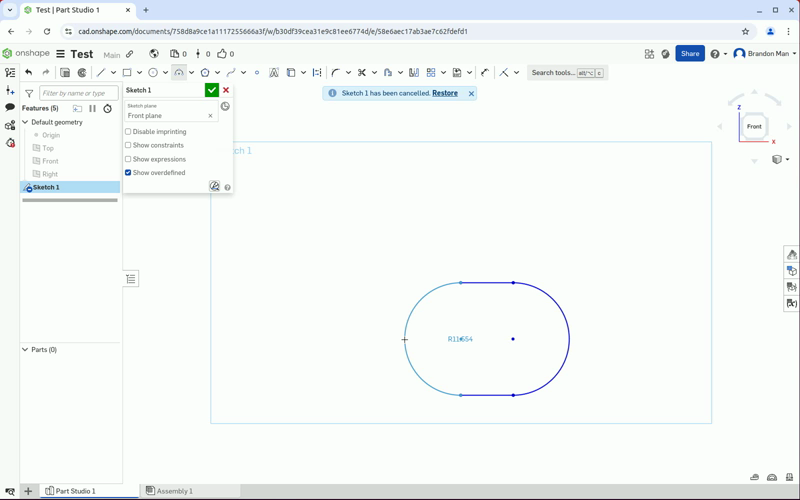
key_up(shift)
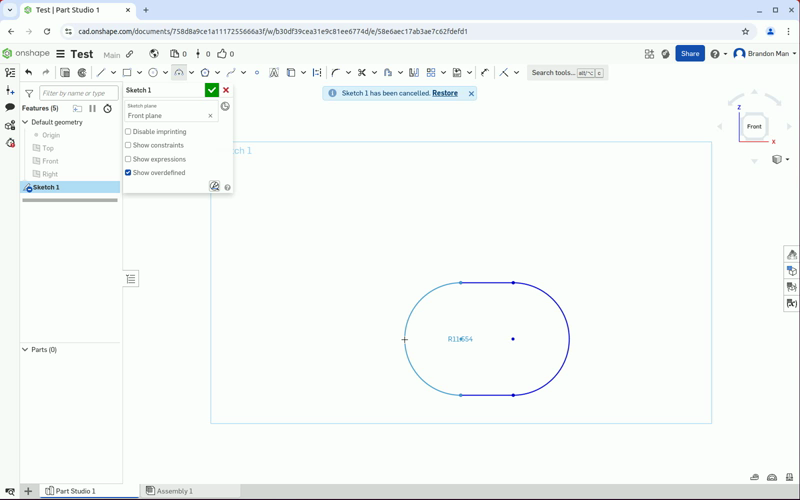
key(esc)
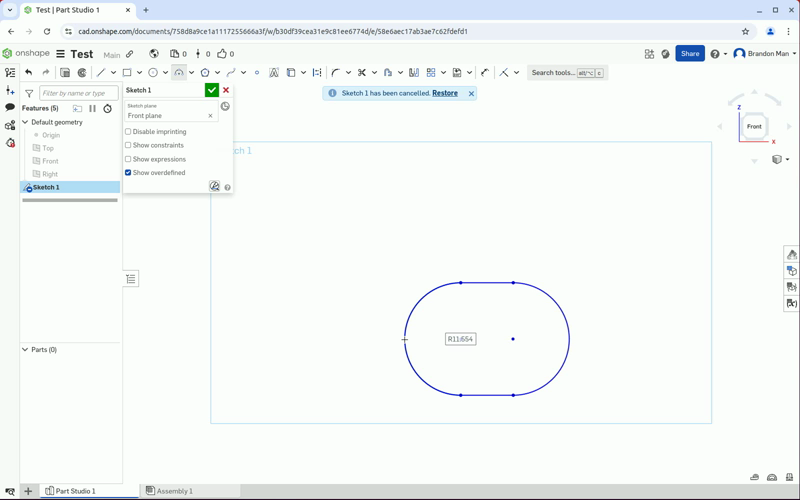
key(l)
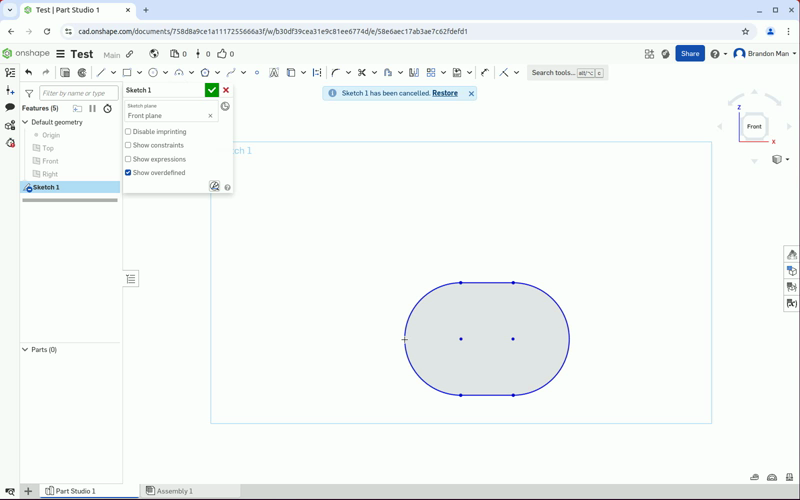
key_down(shift)
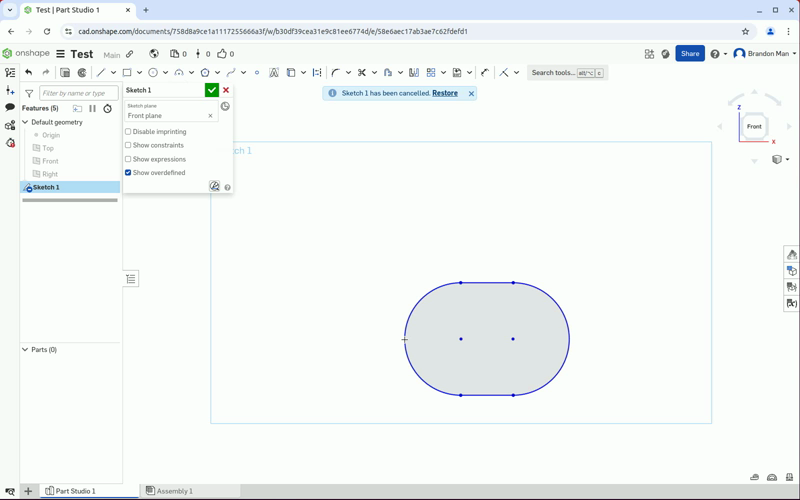
mouse_move(460, 385)
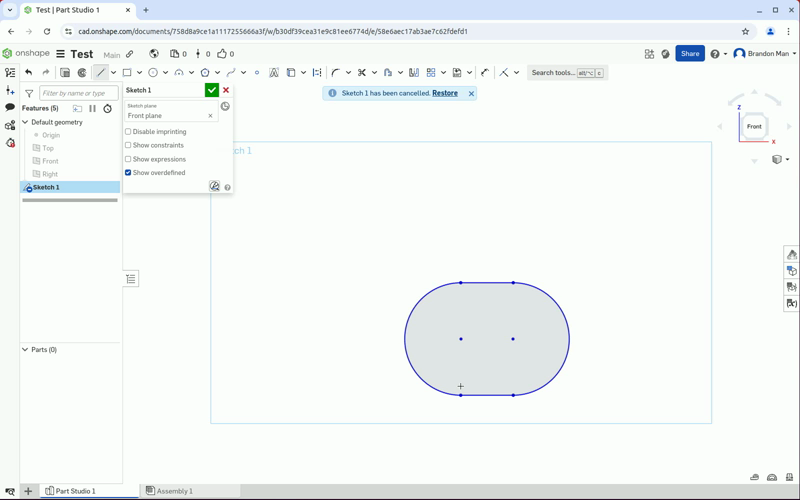
click(460, 385)
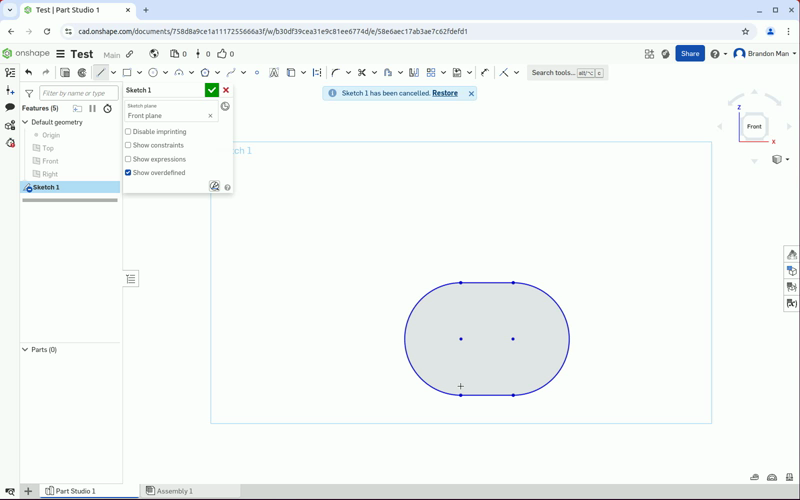
key_up(shift)
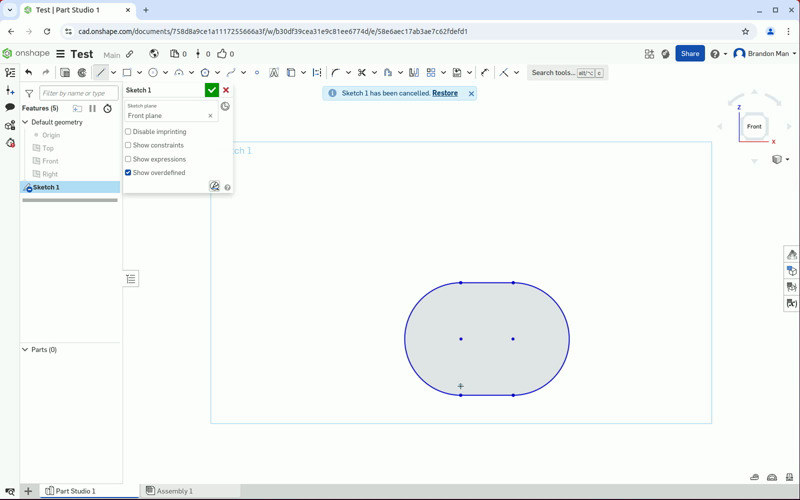
key_down(shift)
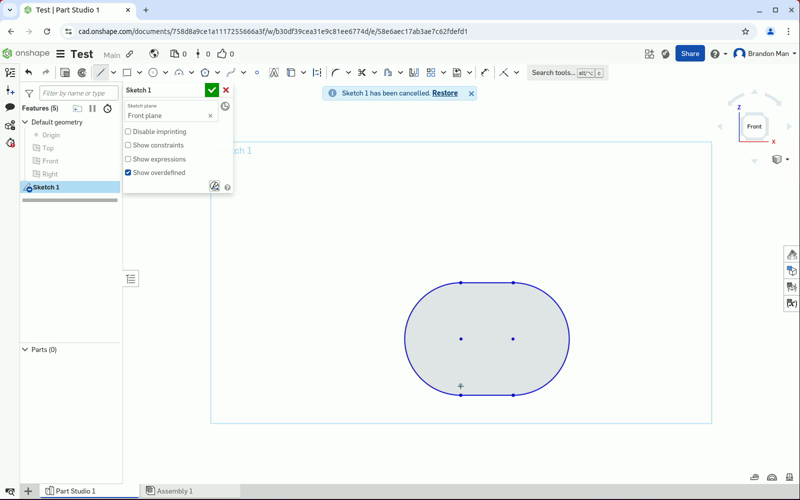
mouse_move(490, 385)
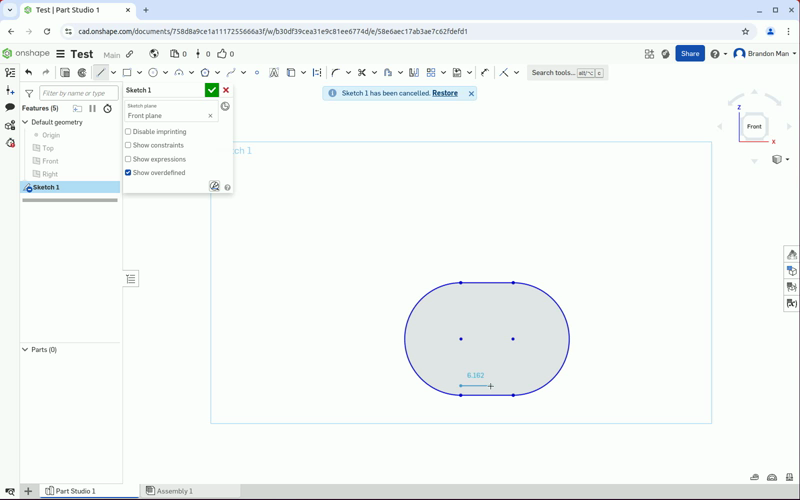
mouse_move(513, 385)
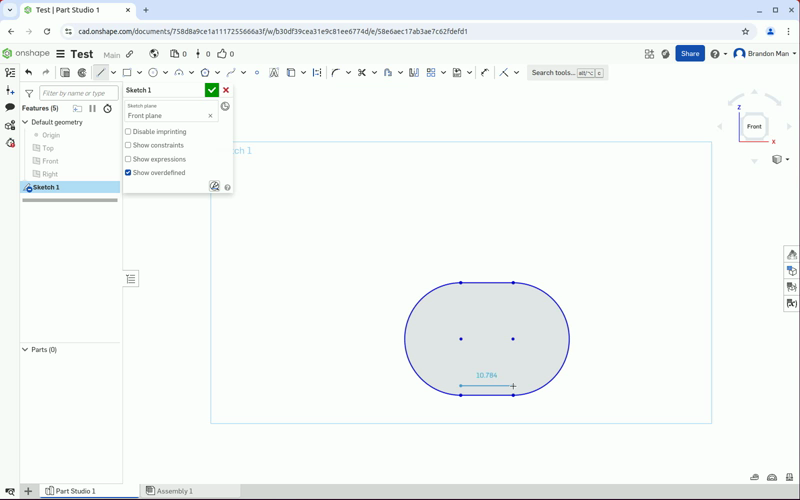
click(513, 385)
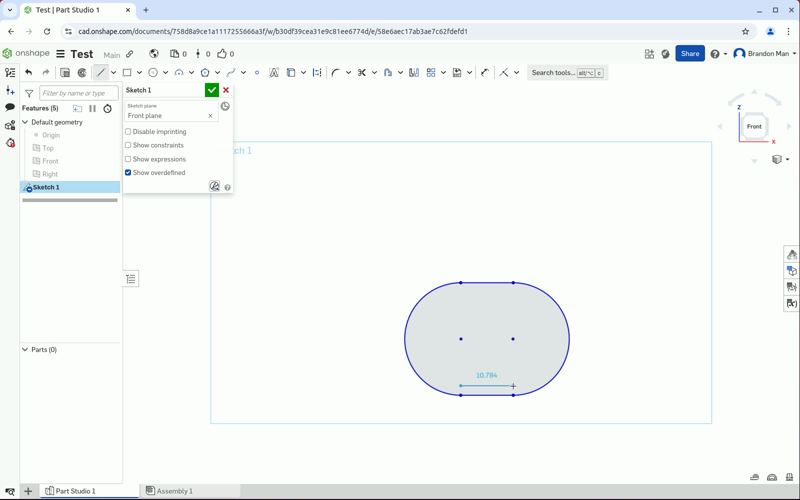
key_up(shift)
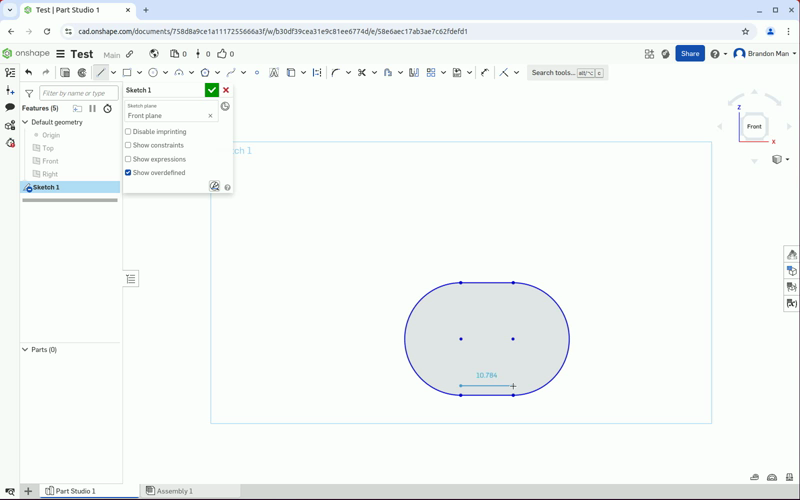
key(esc)
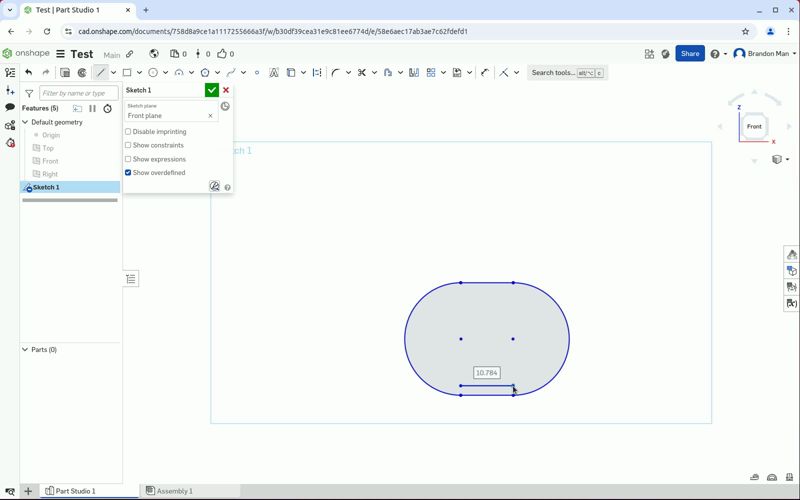
key(a)
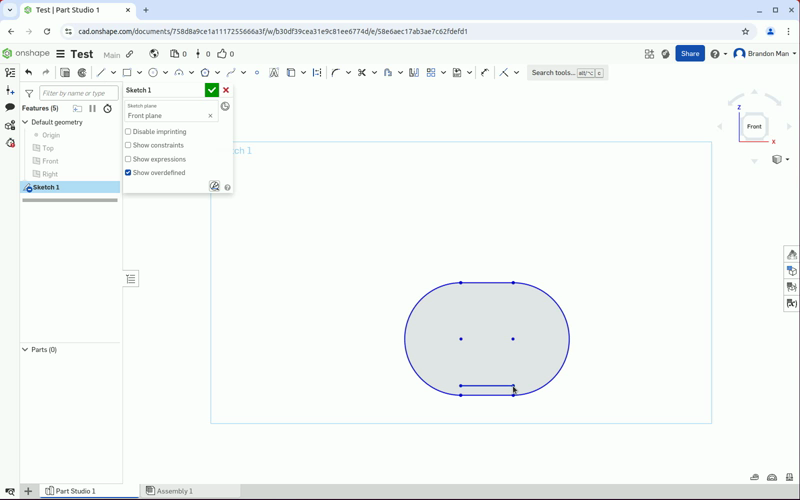
mouse_move(513, 385)
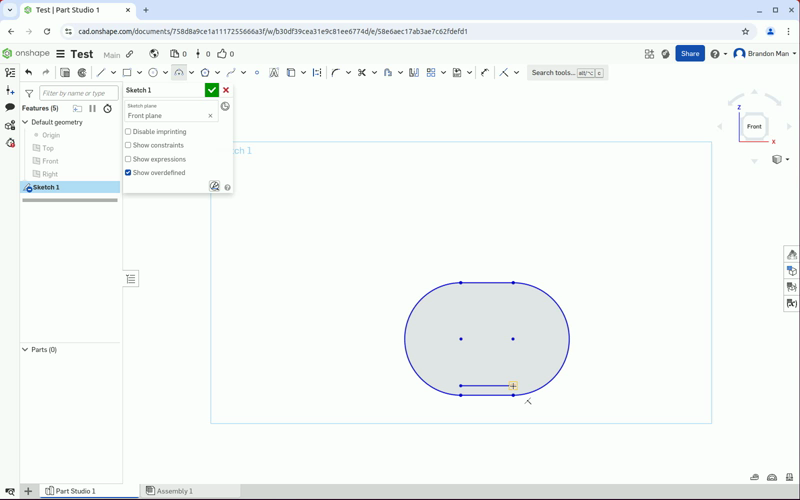
click(513, 385)
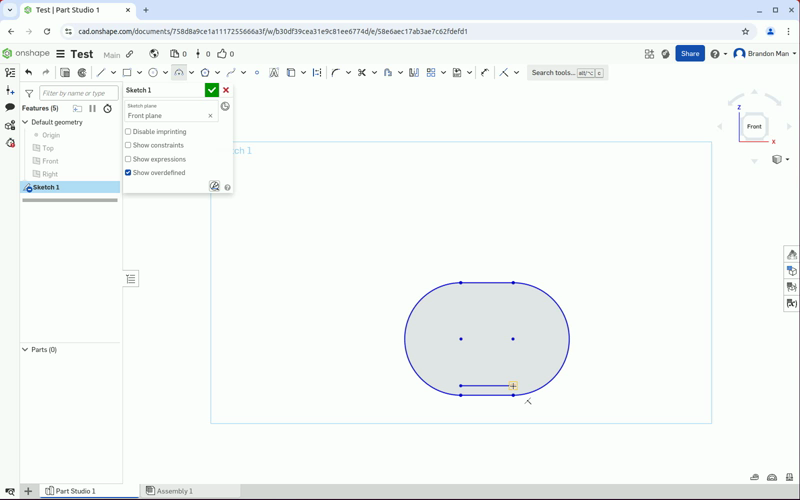
key_down(shift)
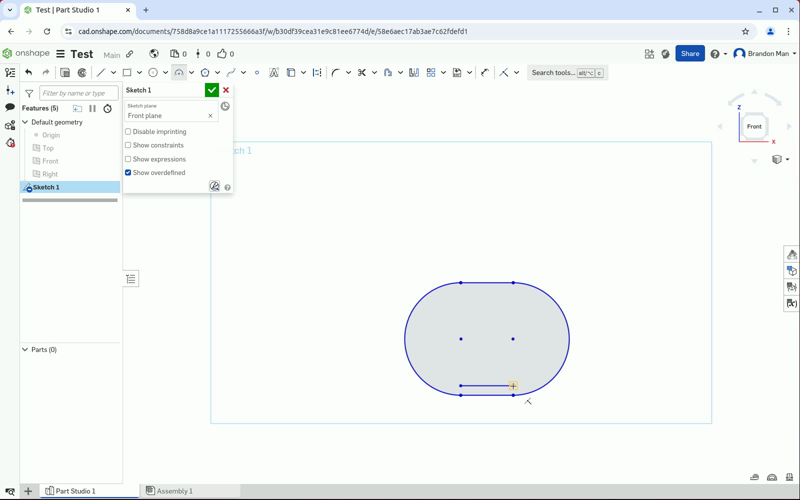
mouse_move(513, 292)
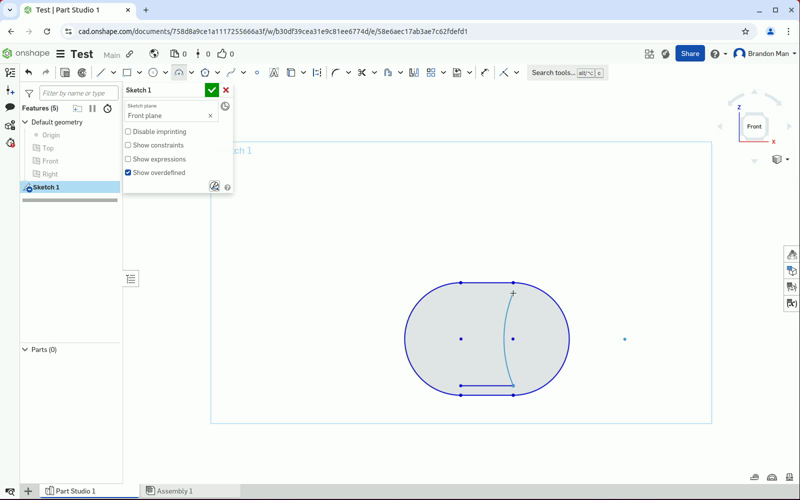
click(513, 292)
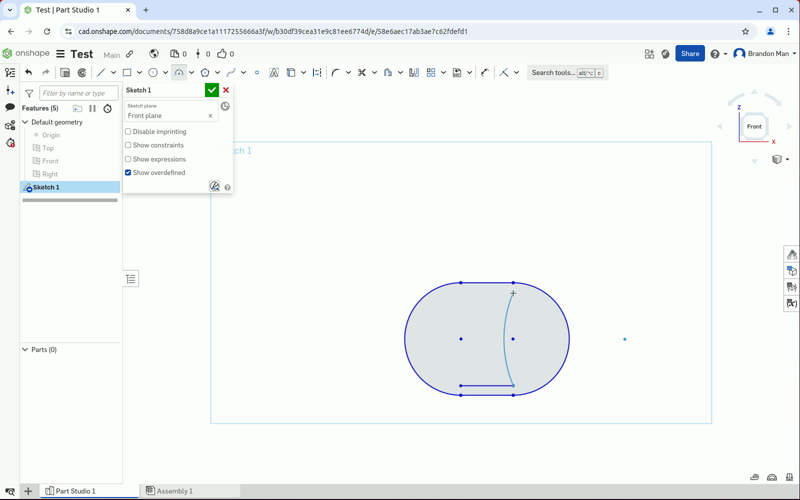
mouse_move(559, 339)
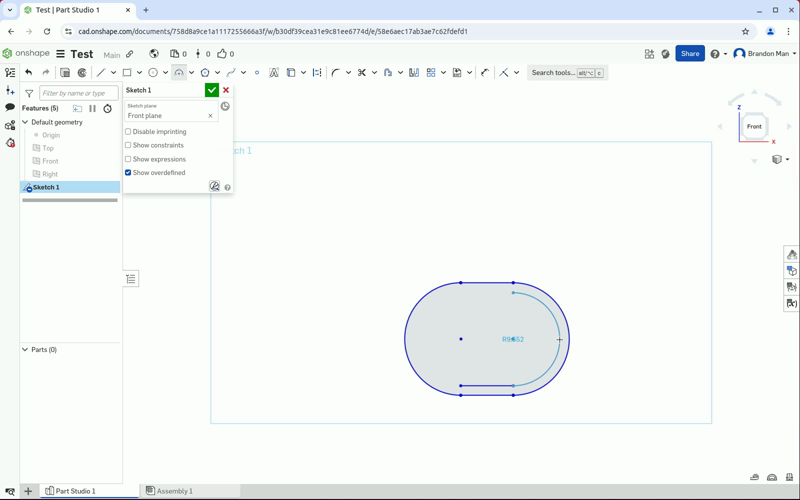
click(559, 339)
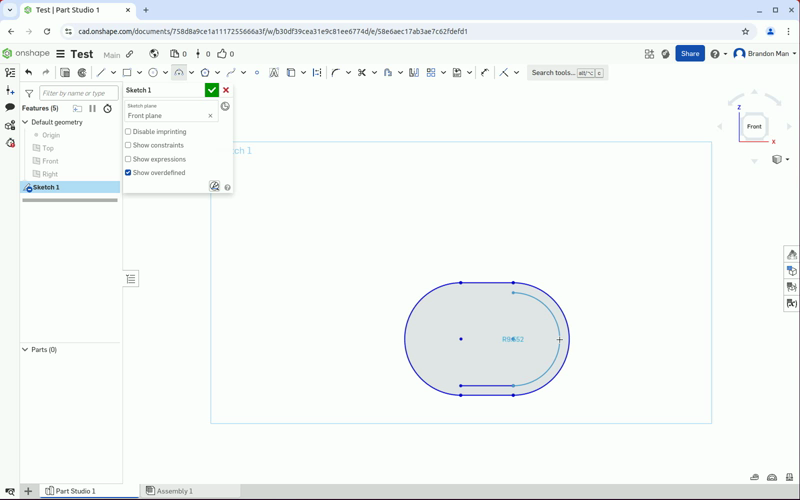
key_up(shift)
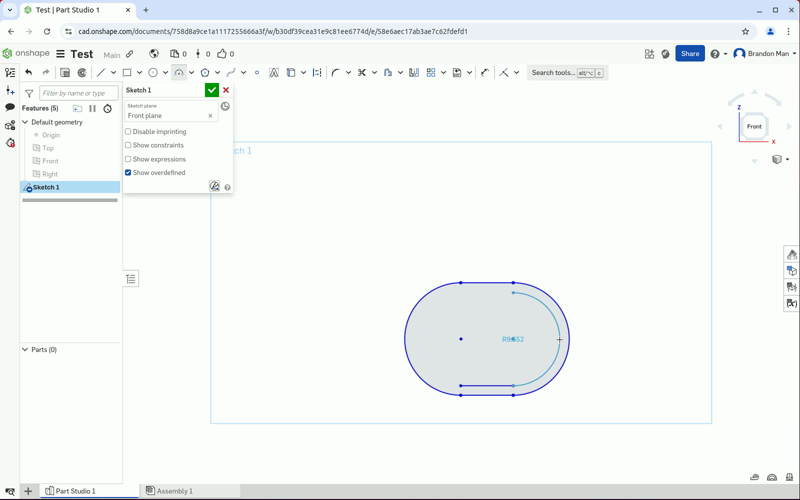
key(esc)
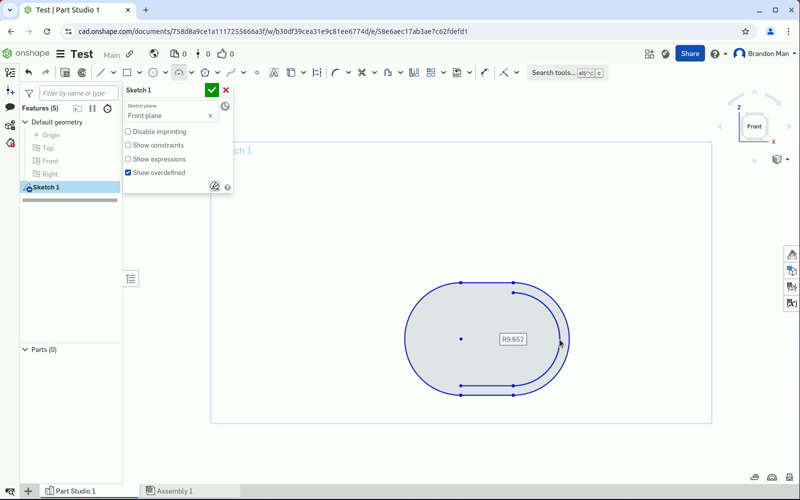
key(l)
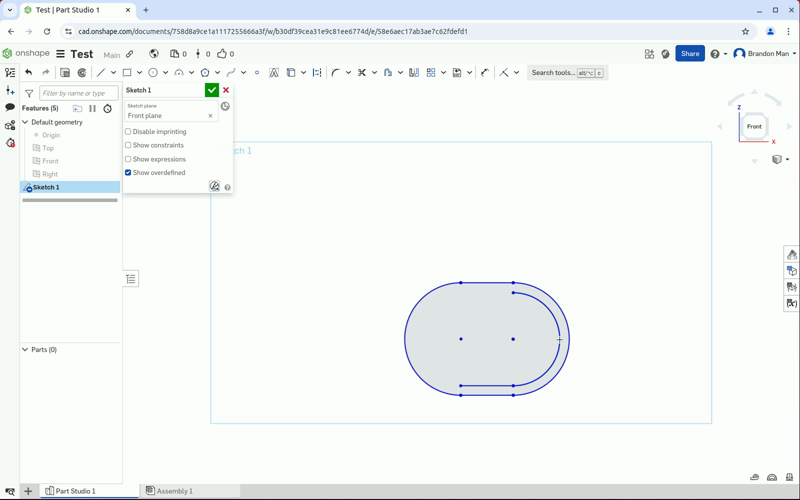
mouse_move(513, 292)
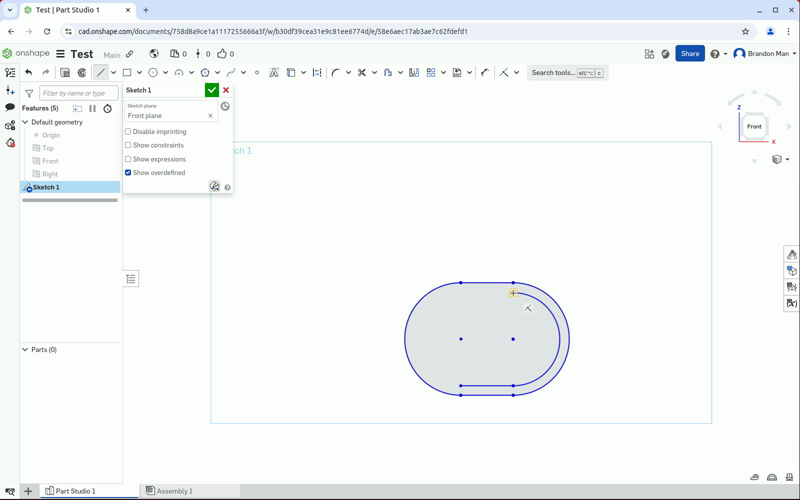
click(513, 292)
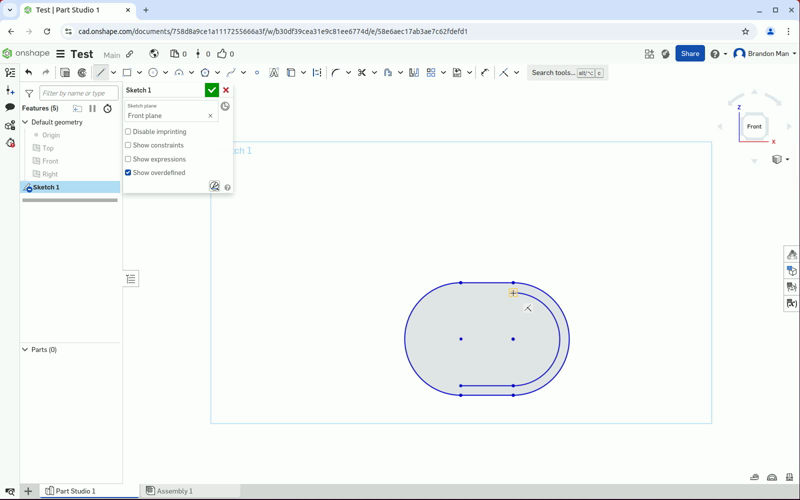
key_down(shift)
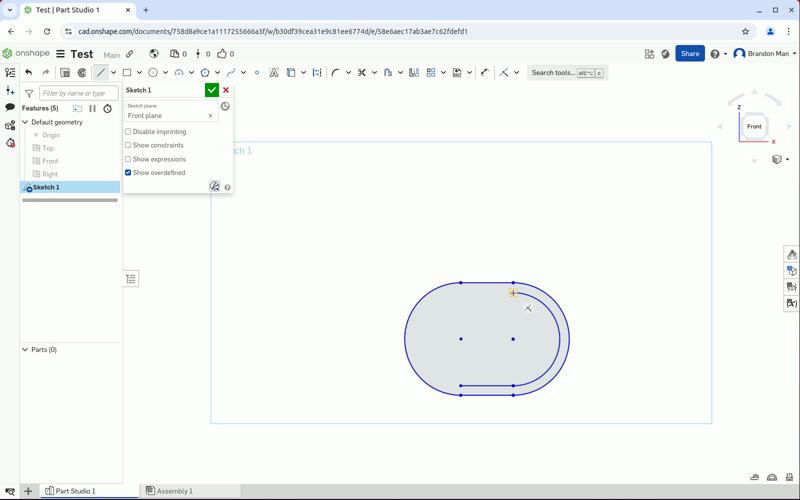
mouse_move(543, 292)
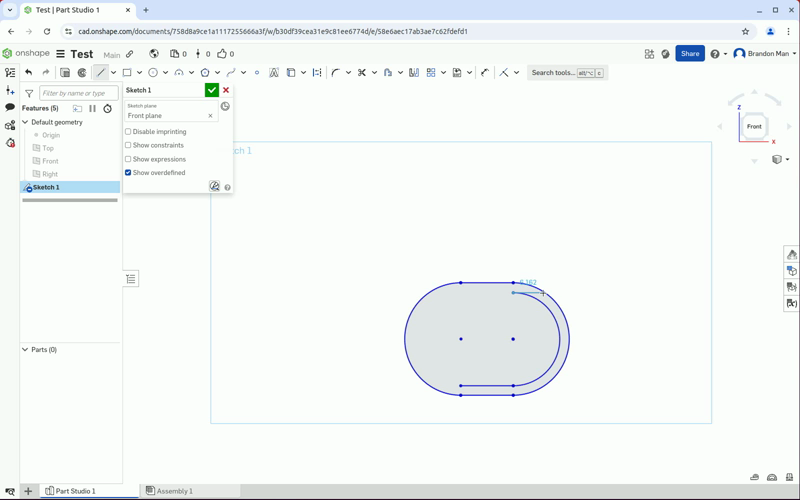
mouse_move(460, 292)
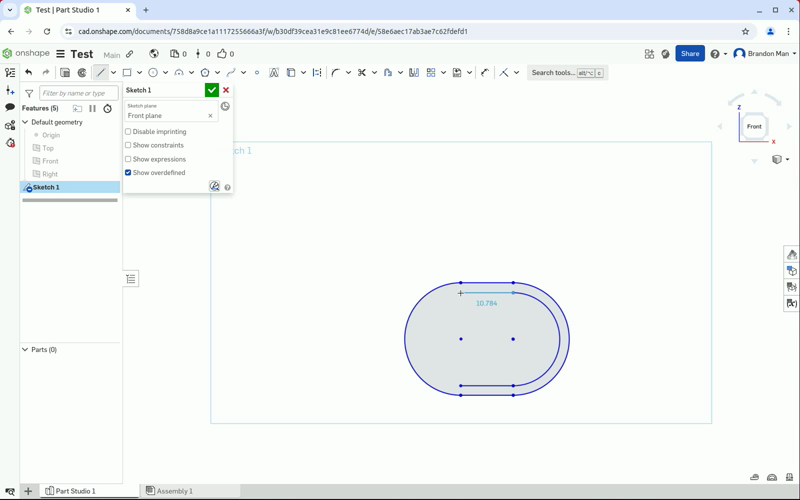
click(460, 292)
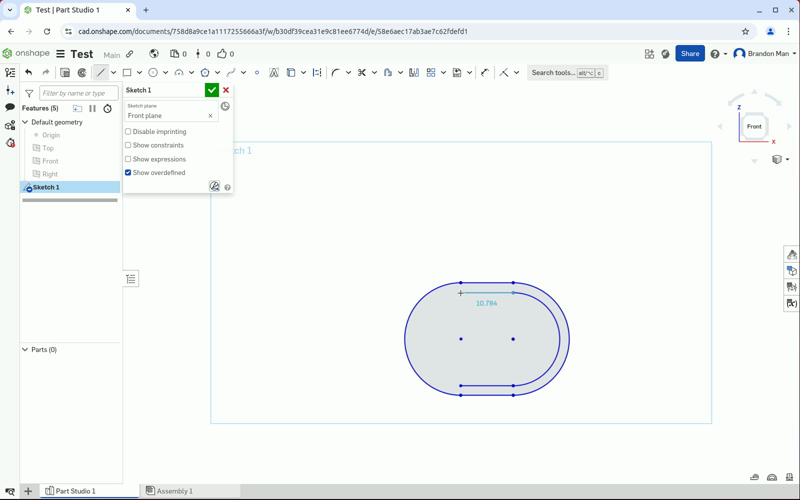
key_up(shift)
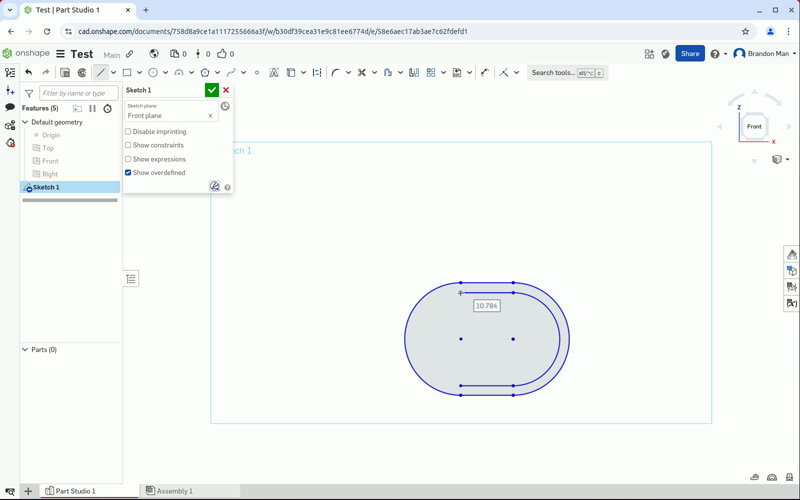
key(esc)
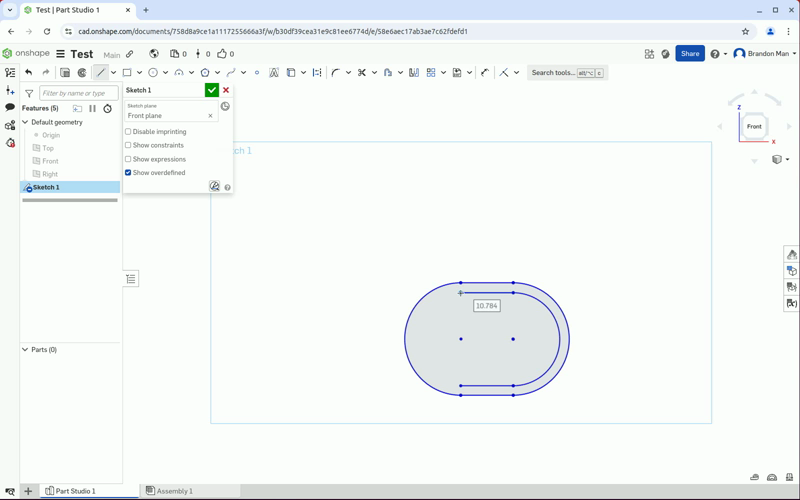
key(a)
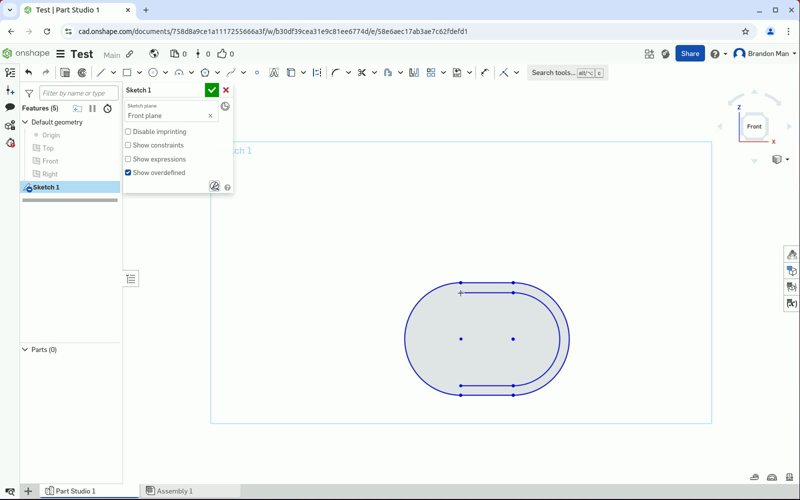
mouse_move(460, 292)
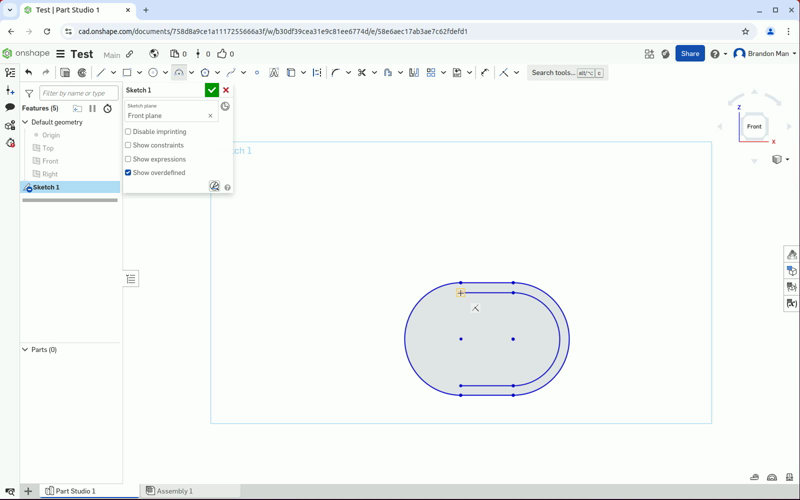
click(460, 292)
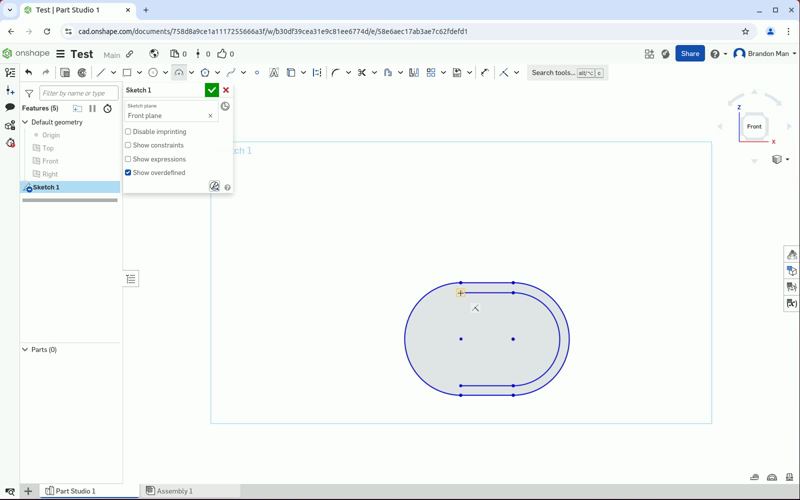
mouse_move(460, 385)
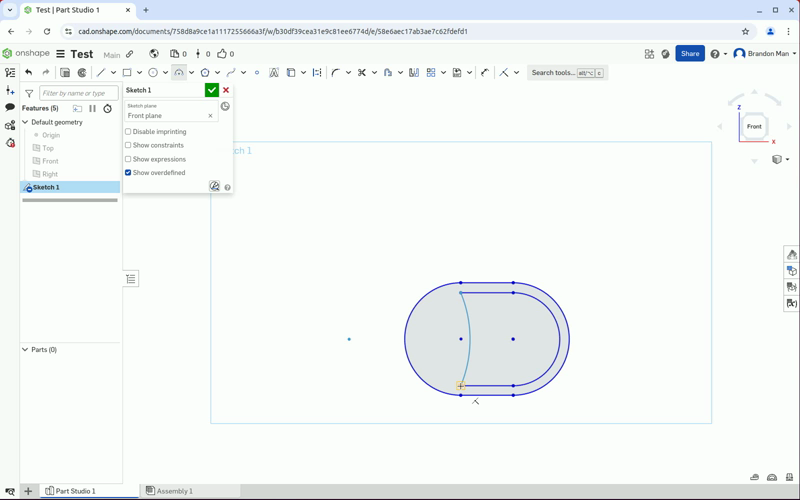
click(460, 385)
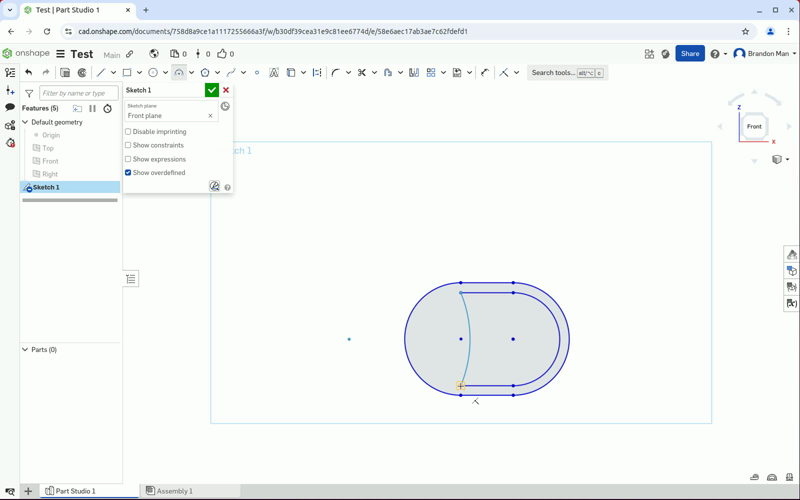
key_down(shift)
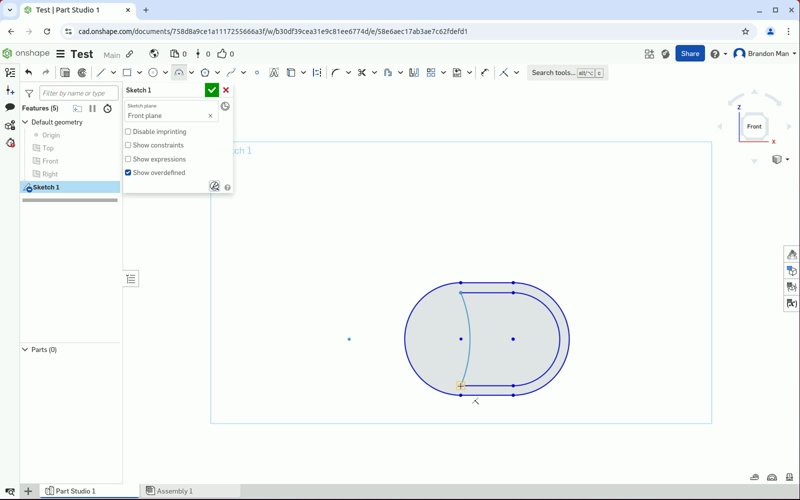
mouse_move(413, 339)
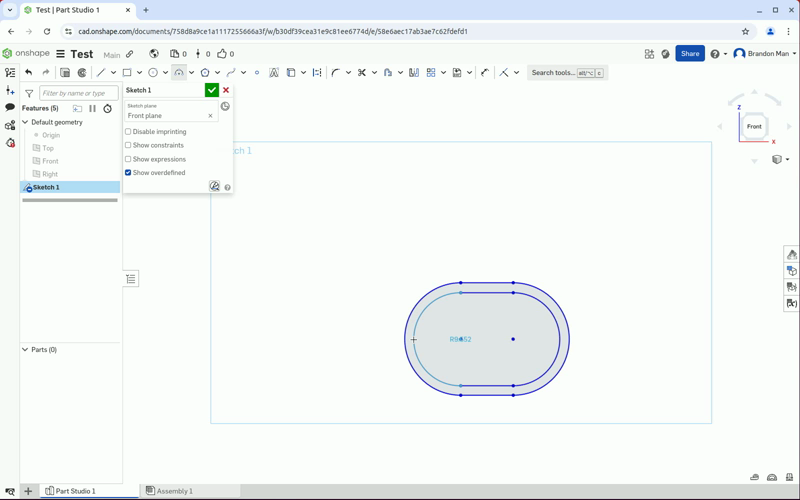
click(413, 339)
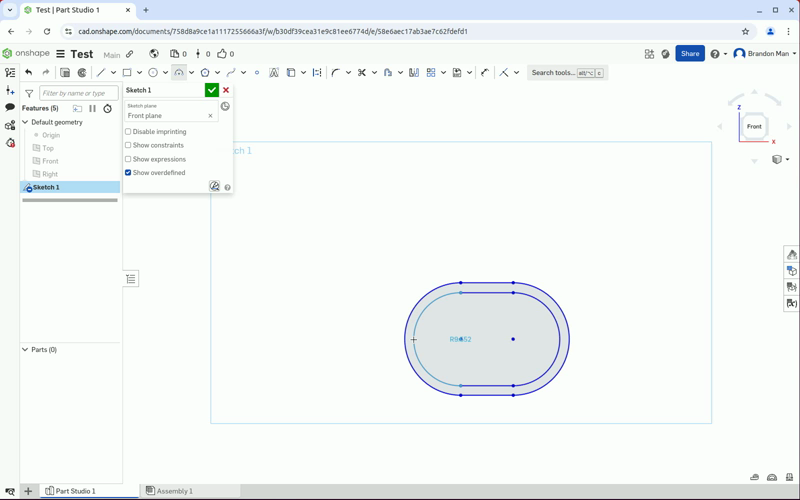
key_up(shift)
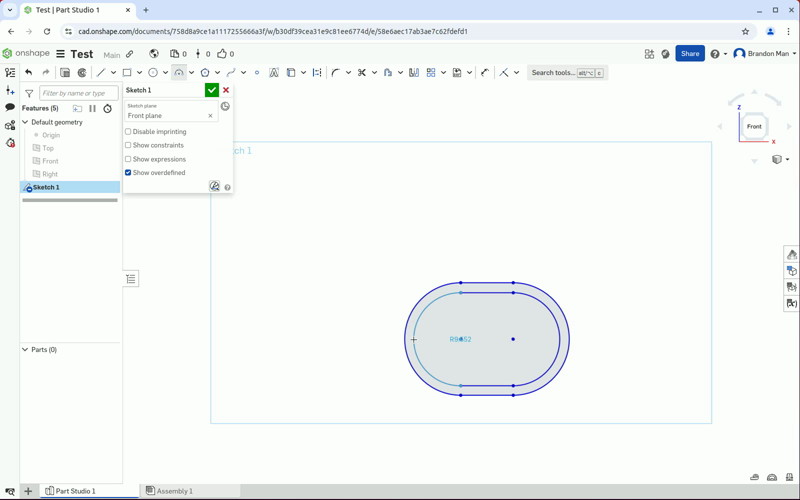
key(esc)
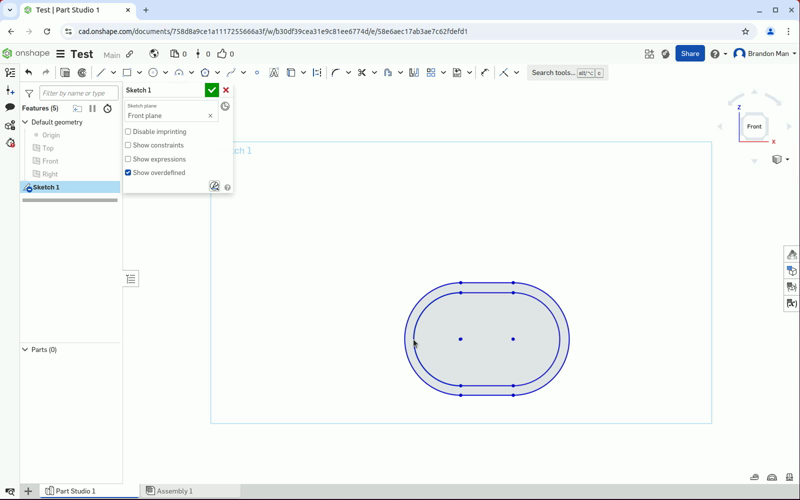
mouse_move(454, 287)
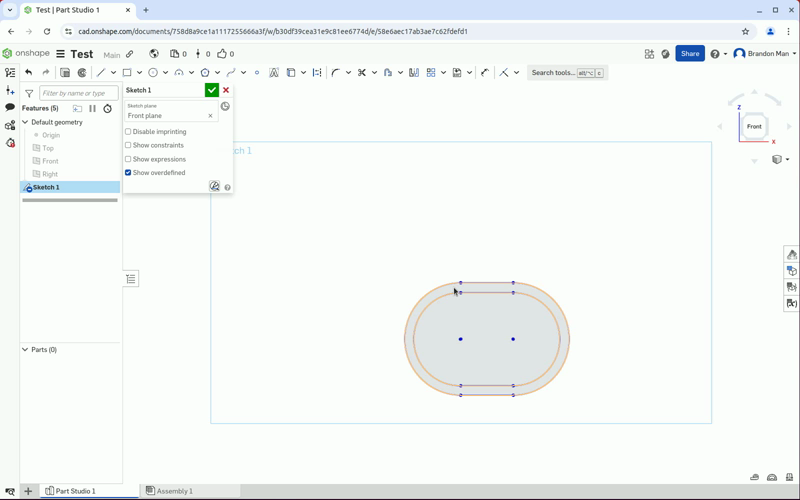
click(454, 287)
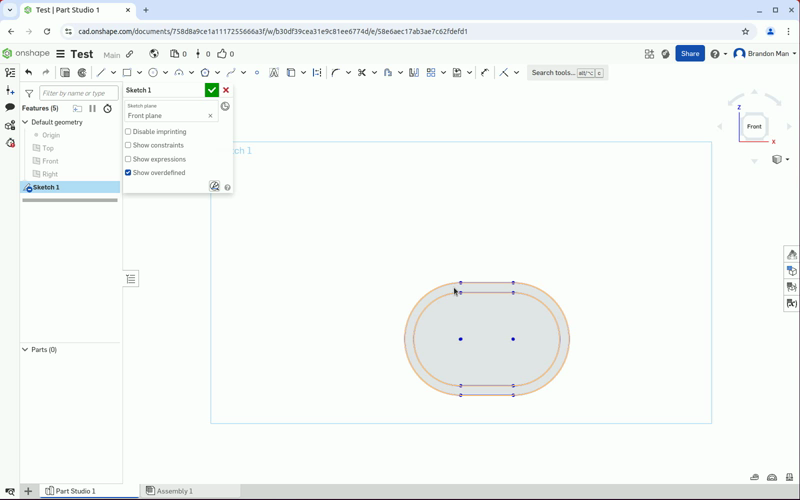
mouse_move(73, 352)
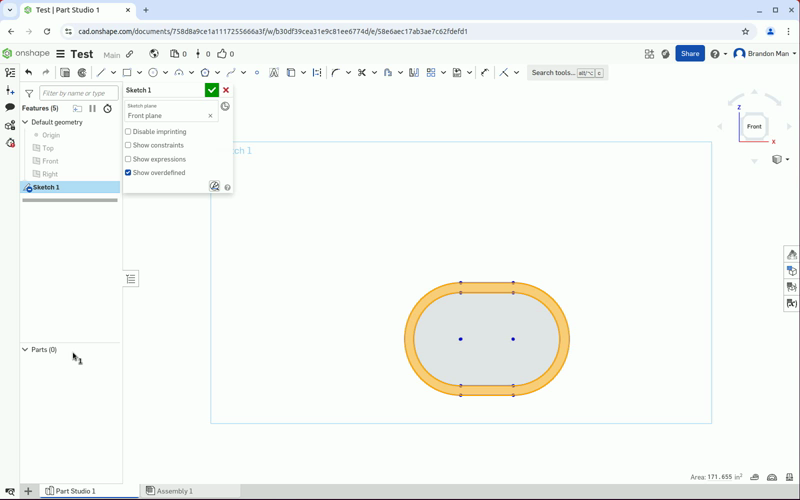
key(shift+y)
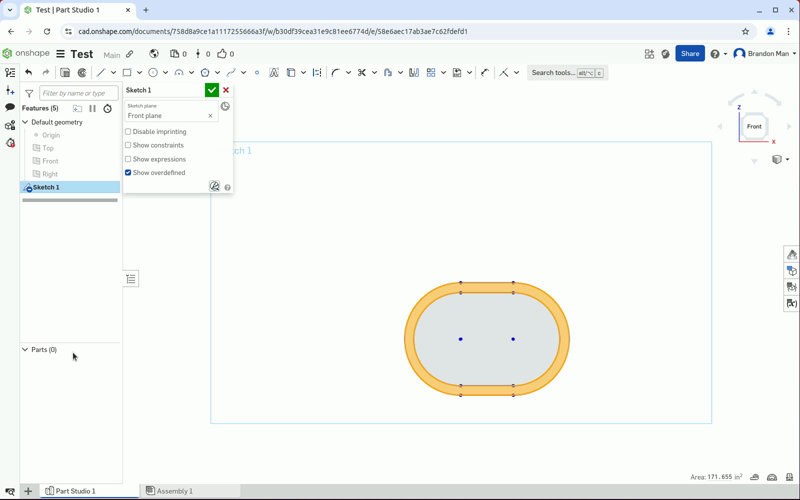
key(shift+e)
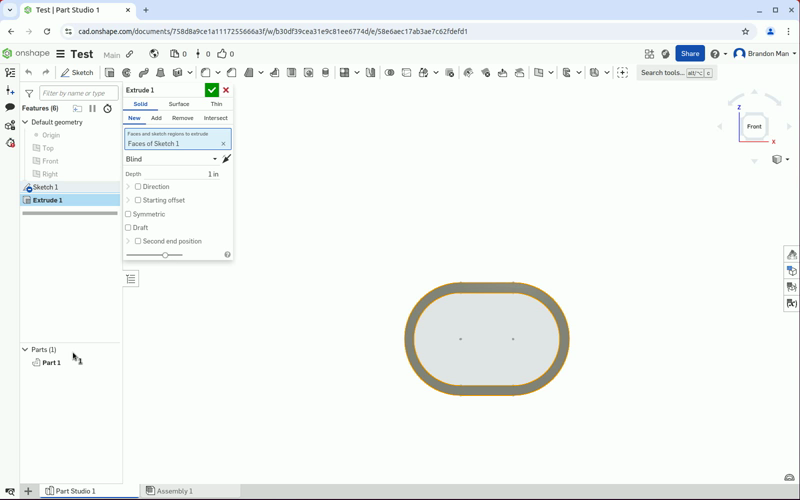
mouse_move(143, 106)
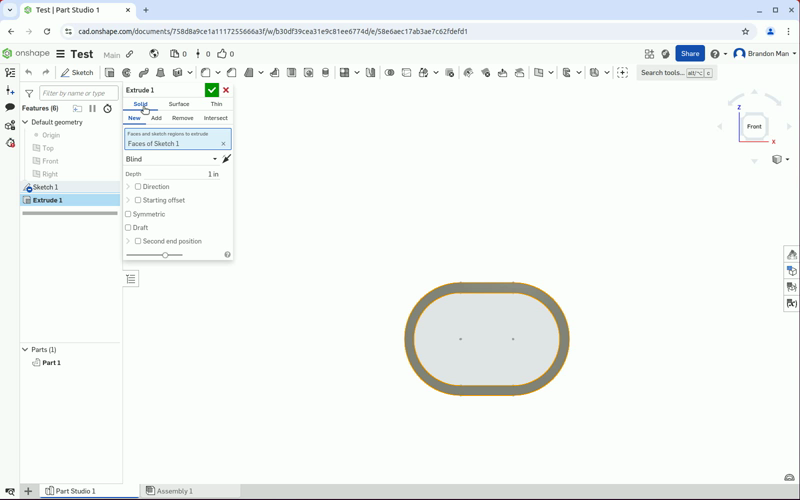
click(143, 106)
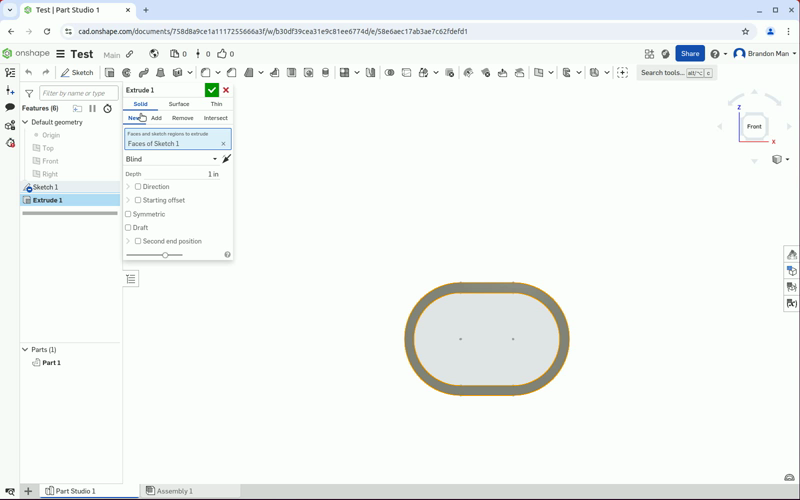
mouse_move(137, 120)
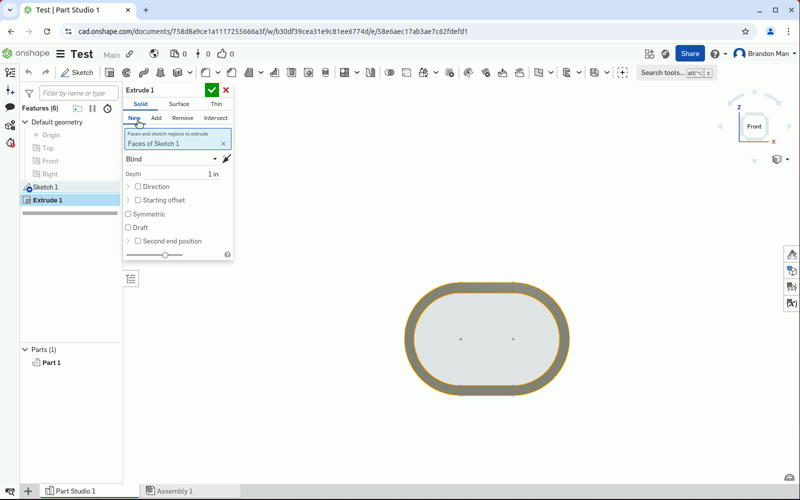
click(137, 120)
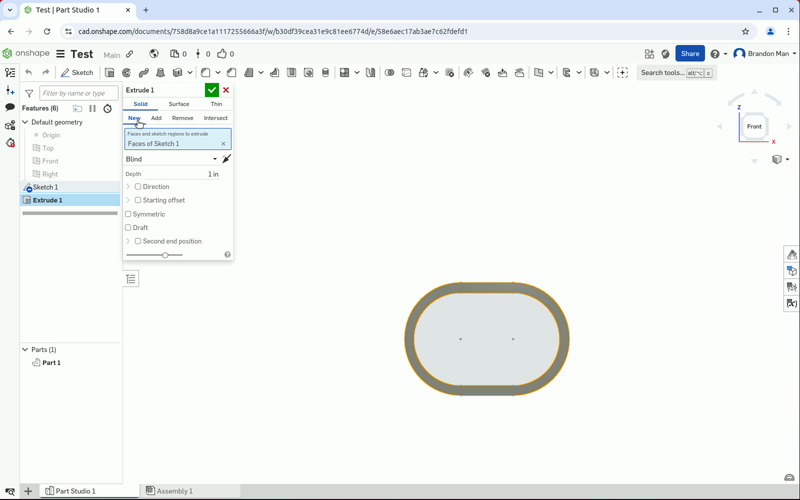
key(tab, 4)
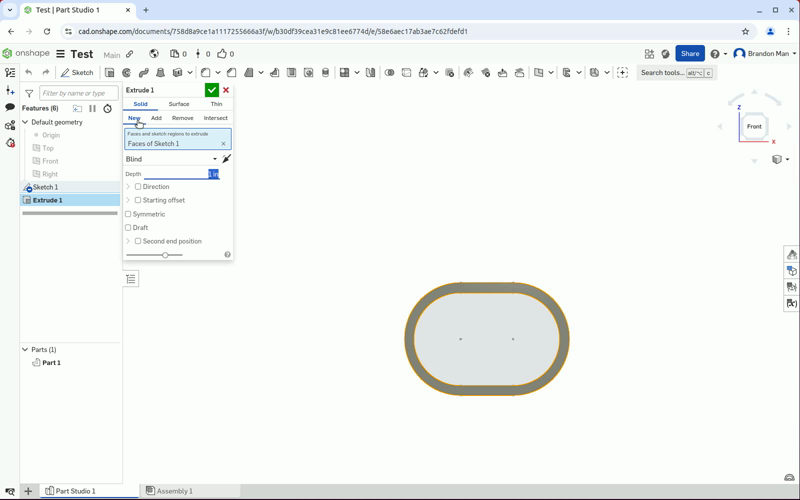
text(12.517)
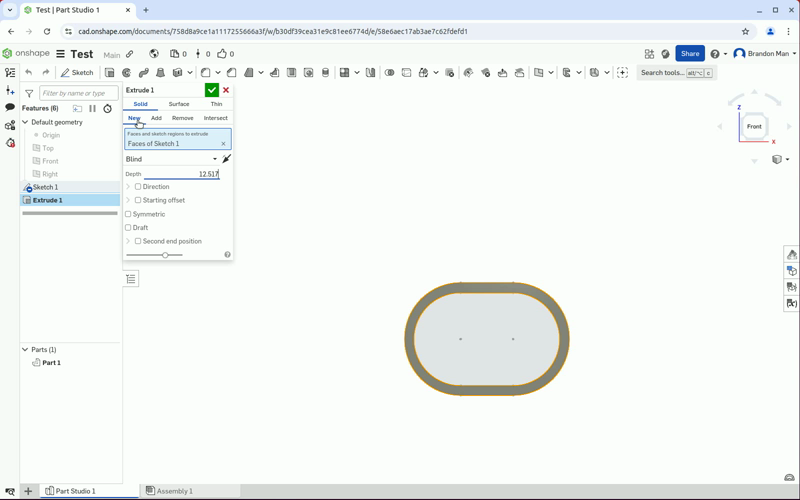
key(enter)
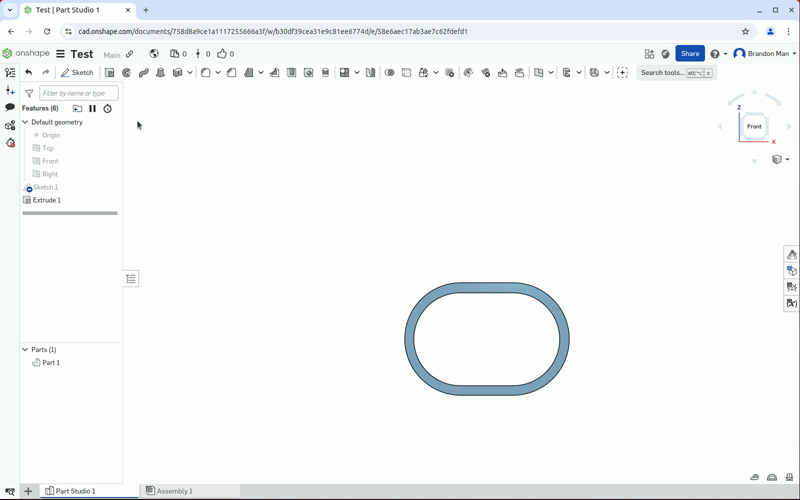
key(shift+h)
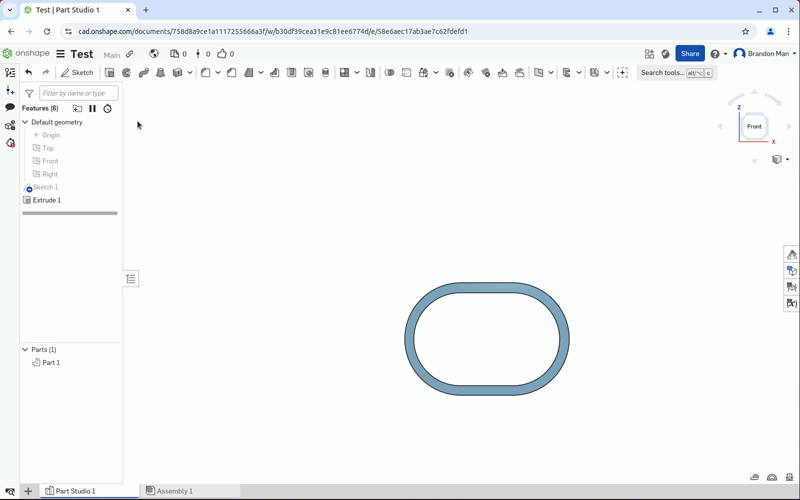
key(shift+h)
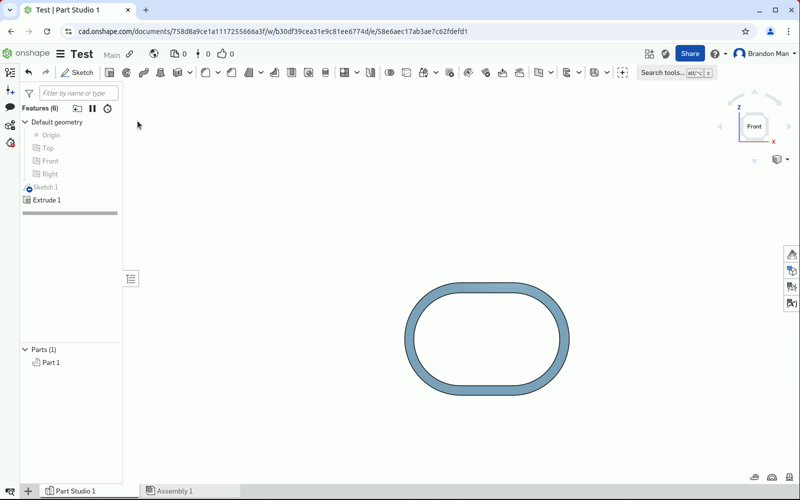
mouse_move(73, 189)
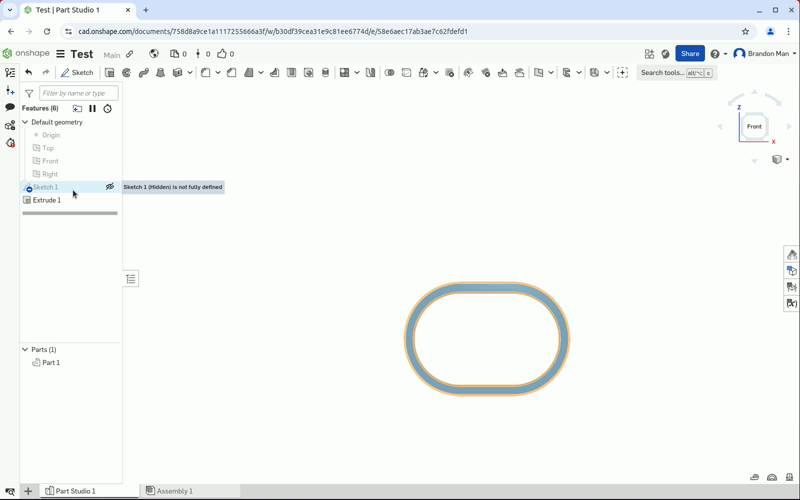
click(73, 189)
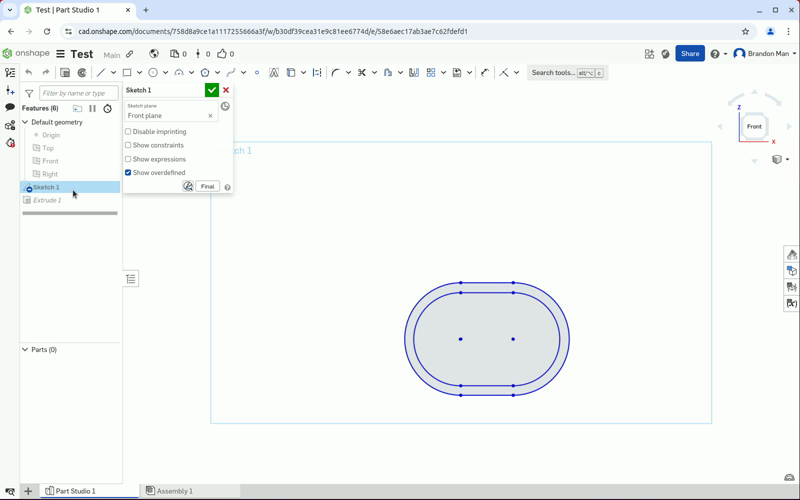
mouse_move(229, 92)
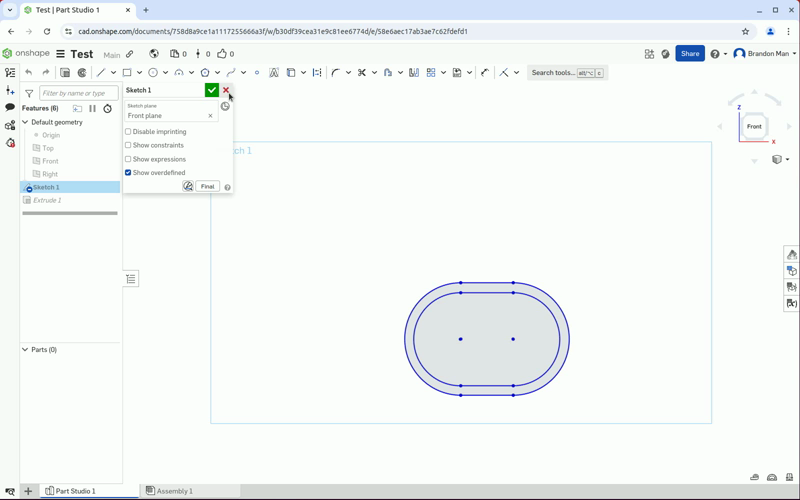
click(229, 92)
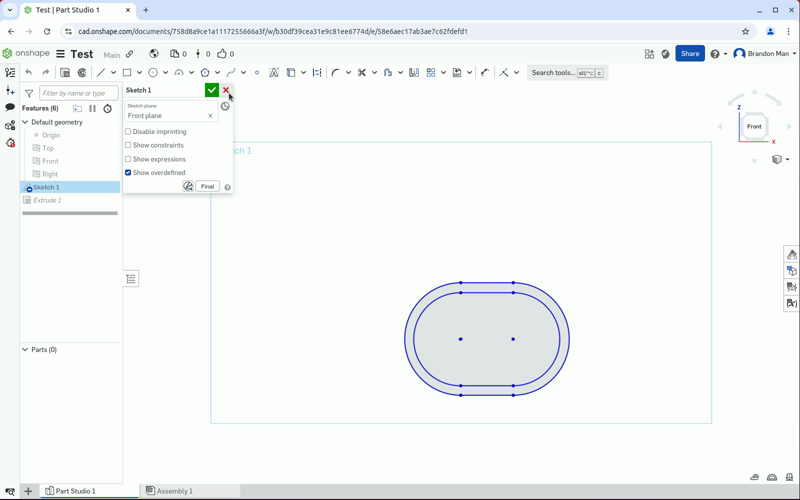
key(shift+s)
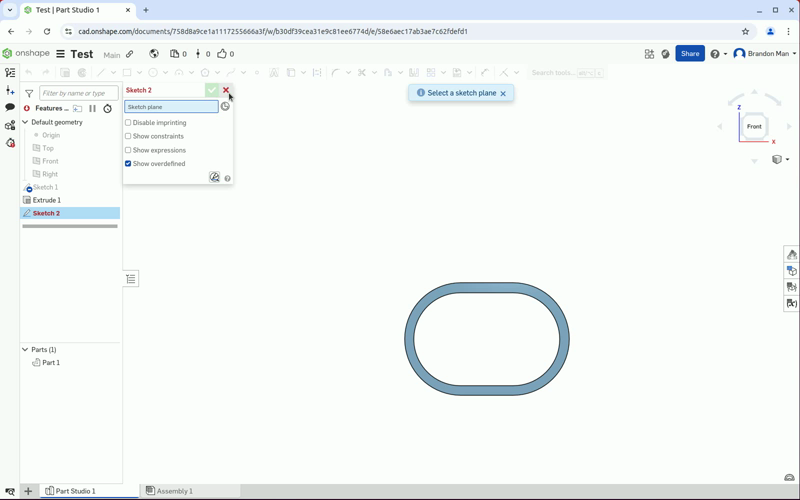
mouse_move(73, 163)
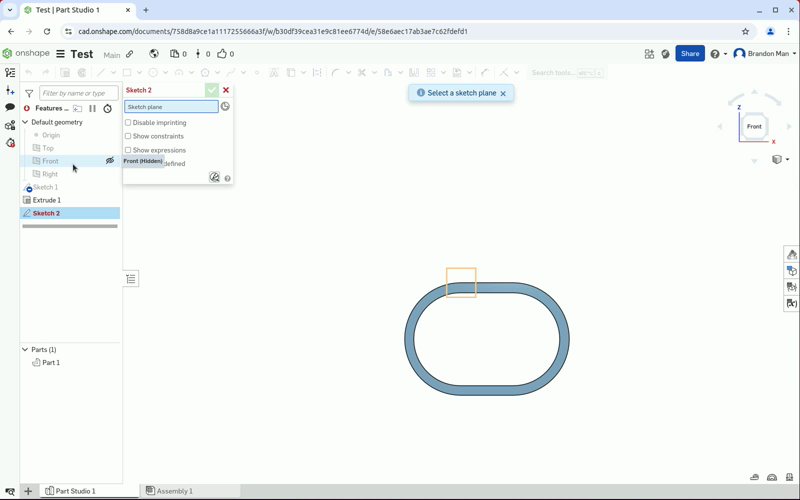
click(73, 163)
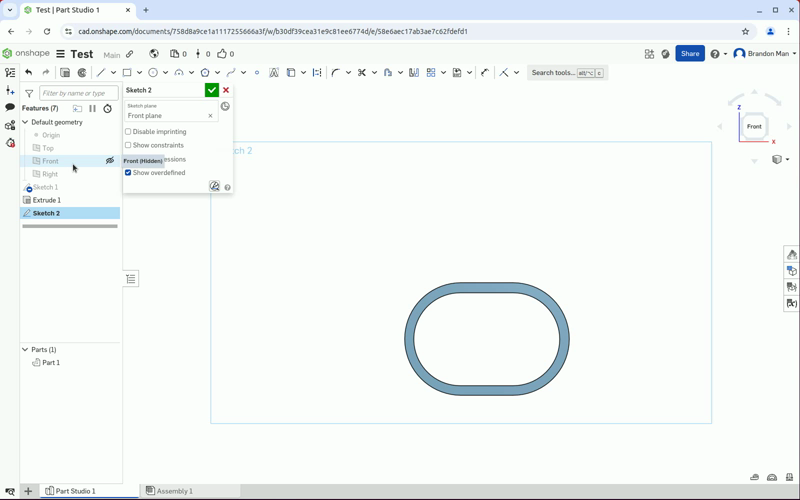
mouse_move(73, 352)
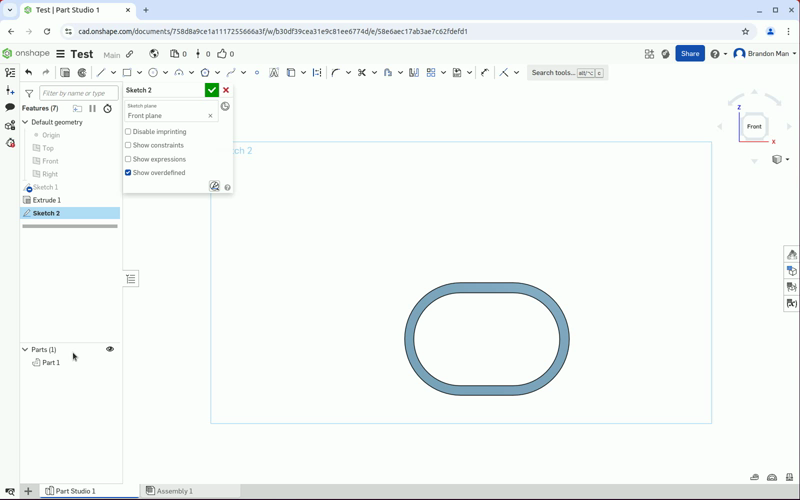
key(y)
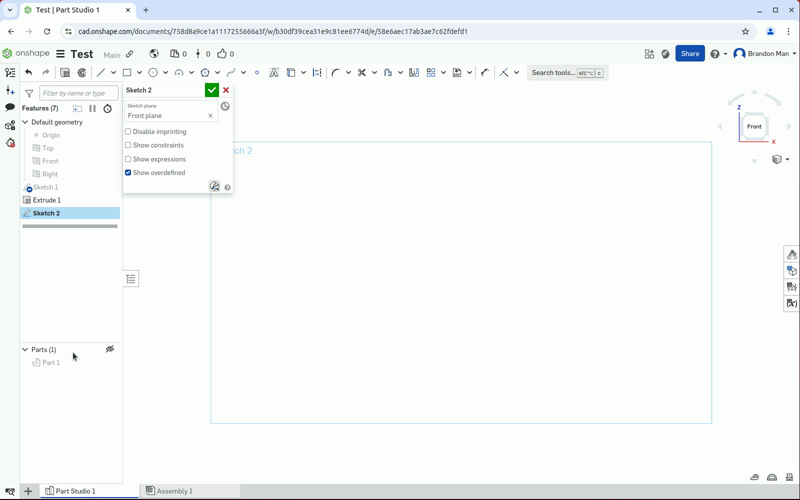
key(c)
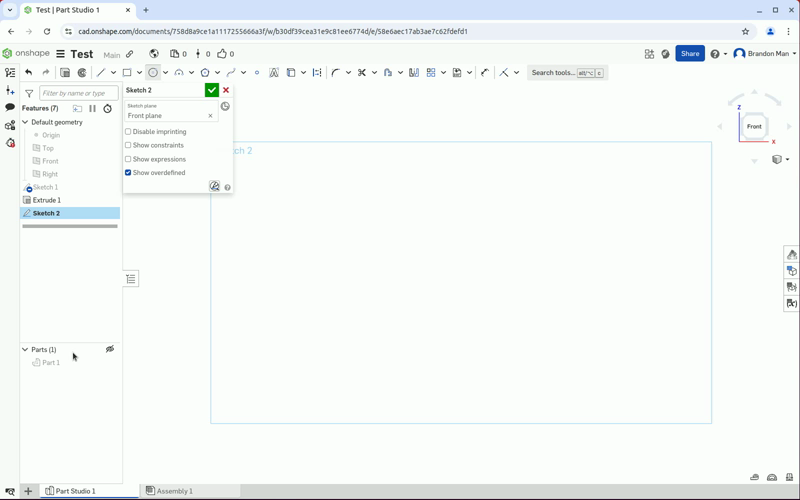
key_down(shift)
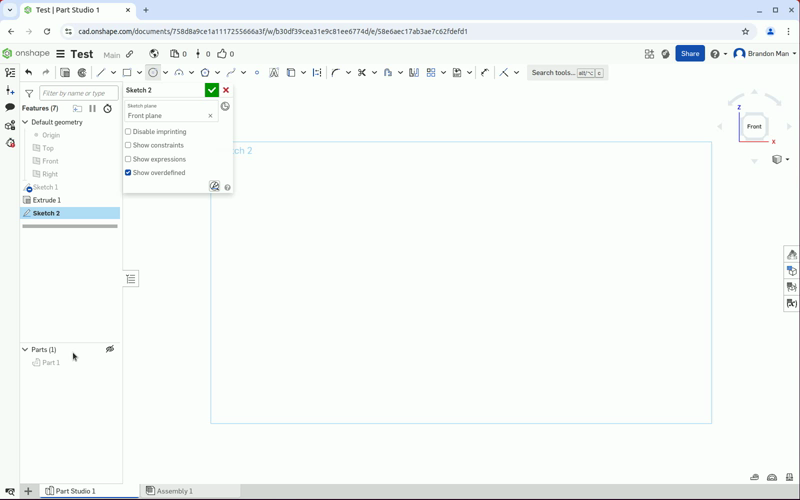
mouse_move(487, 339)
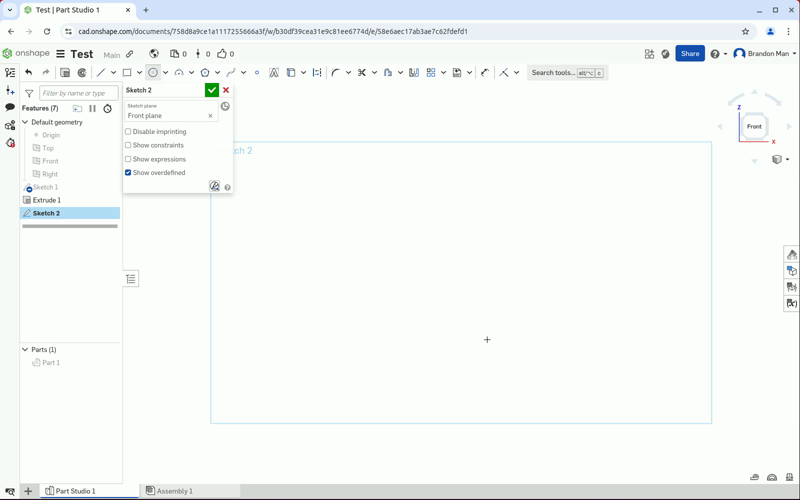
click(487, 339)
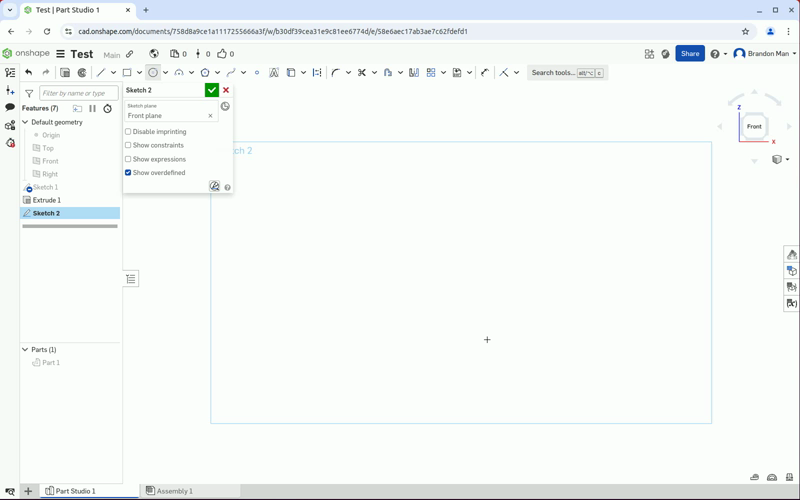
key_up(shift)
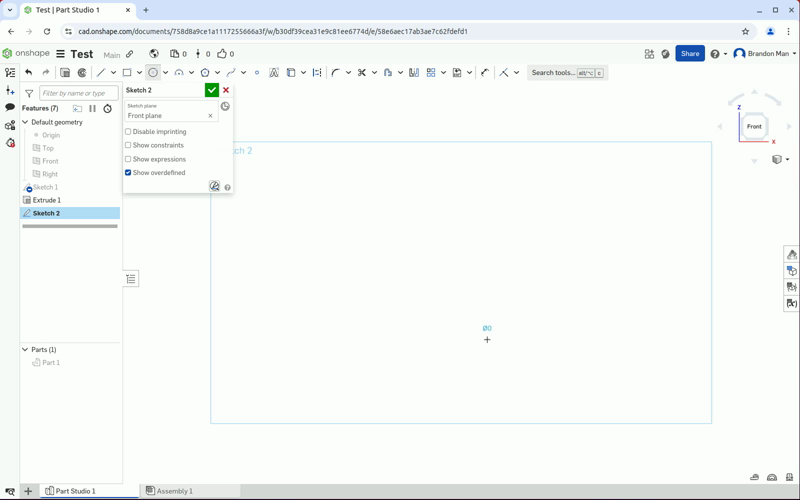
mouse_move(533, 339)
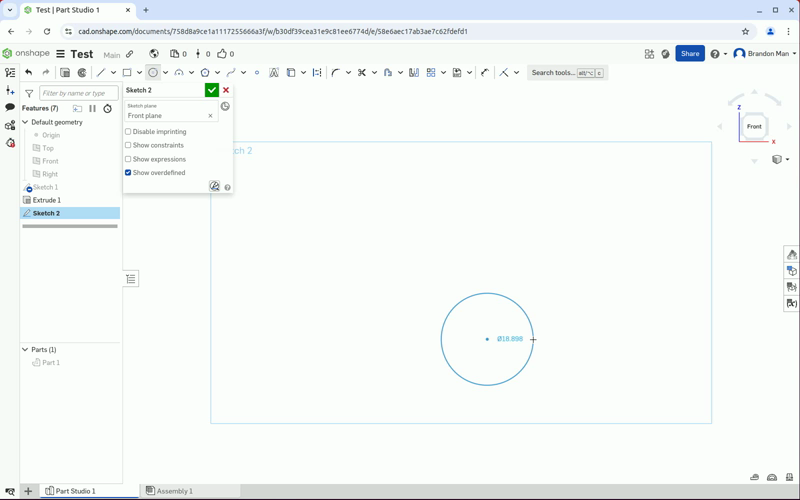
click(533, 339)
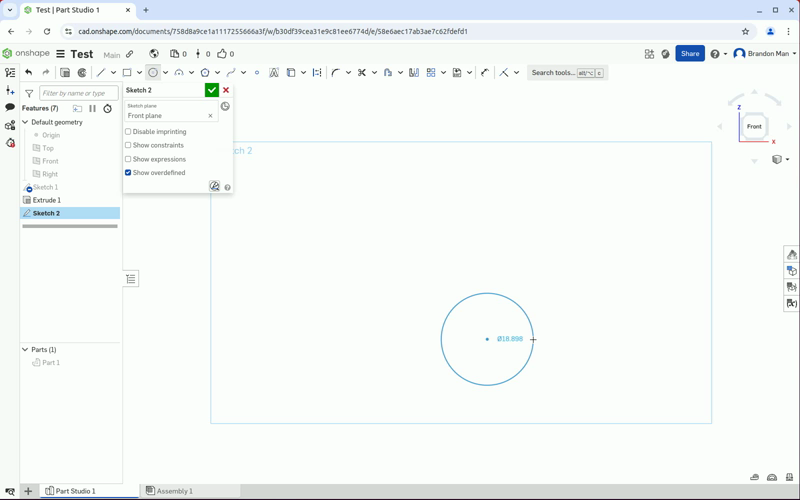
key(esc)
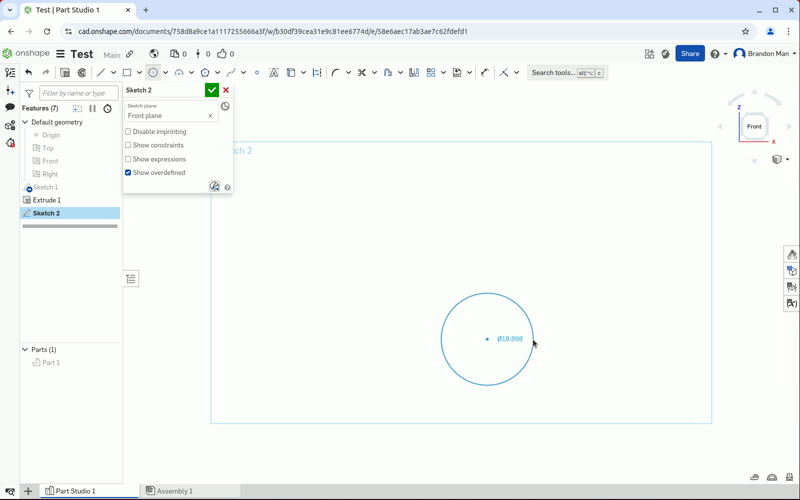
key(c)
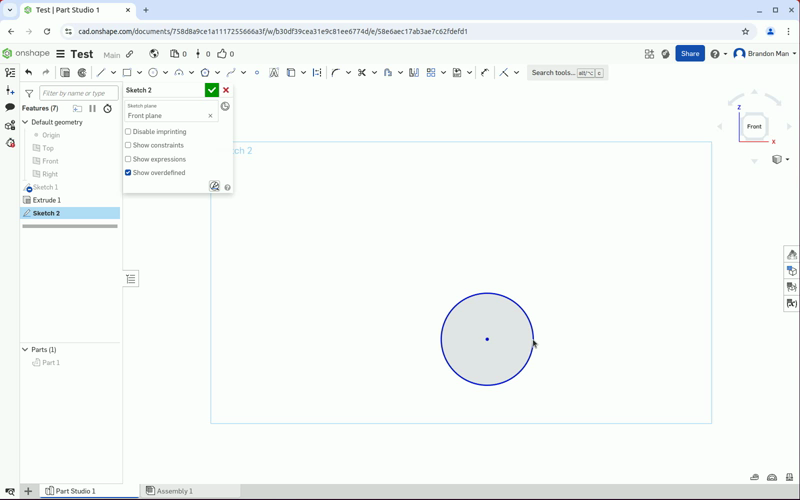
key_down(shift)
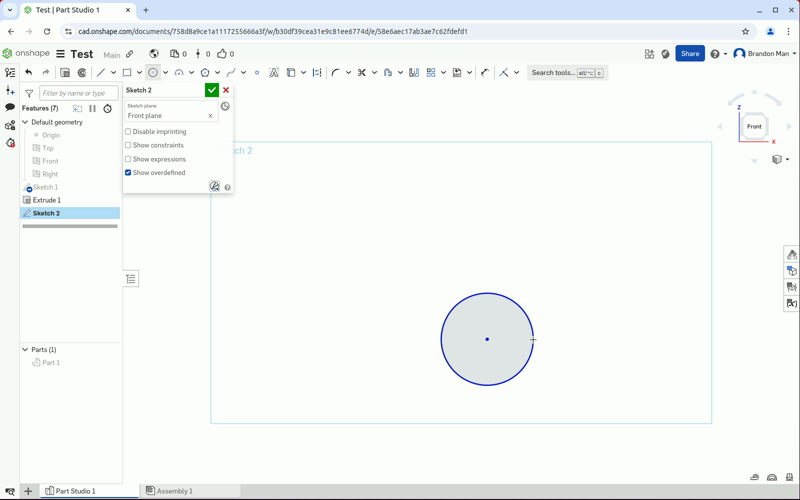
mouse_move(487, 339)
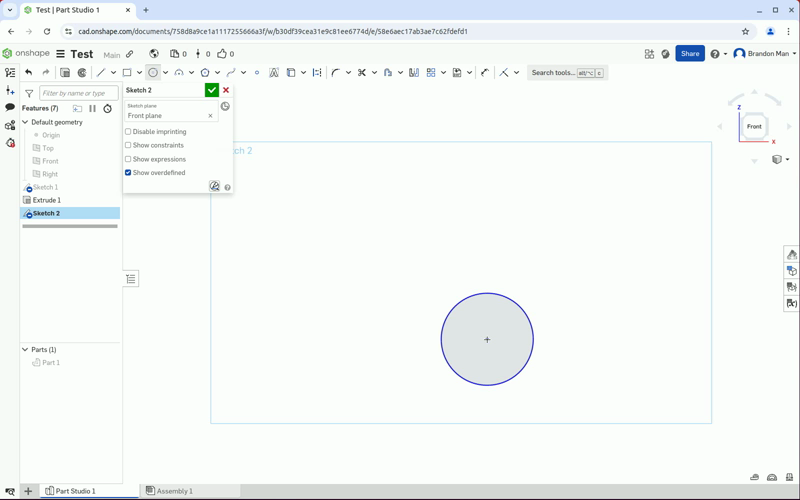
click(487, 339)
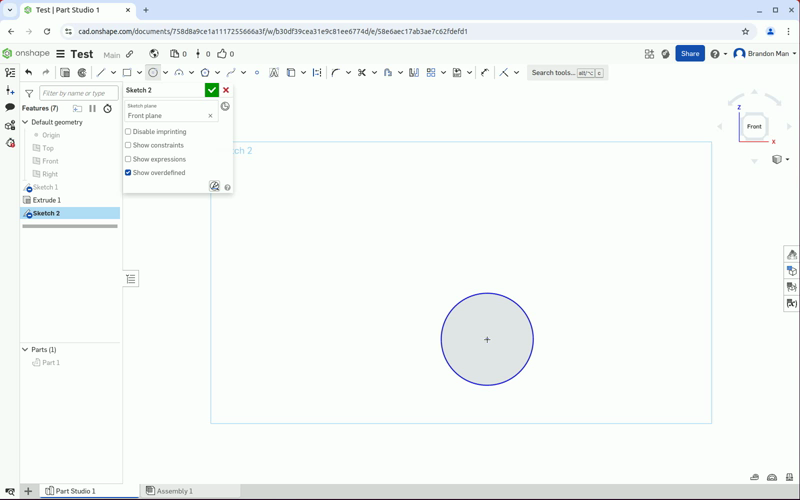
key_up(shift)
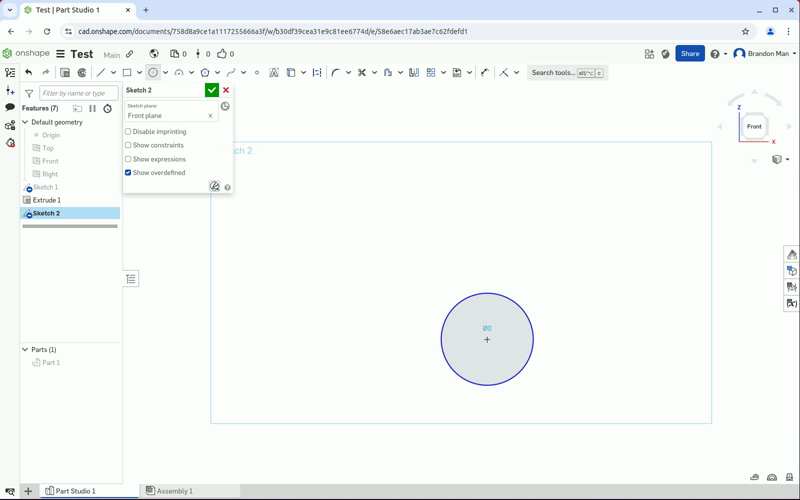
mouse_move(509, 339)
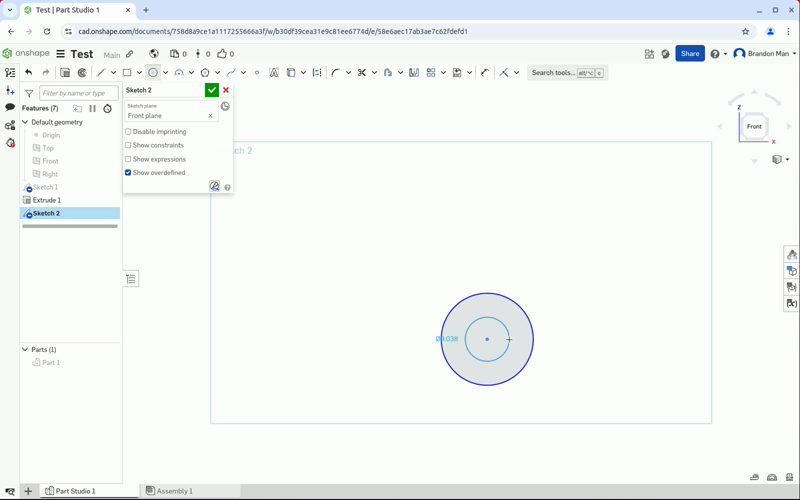
click(509, 339)
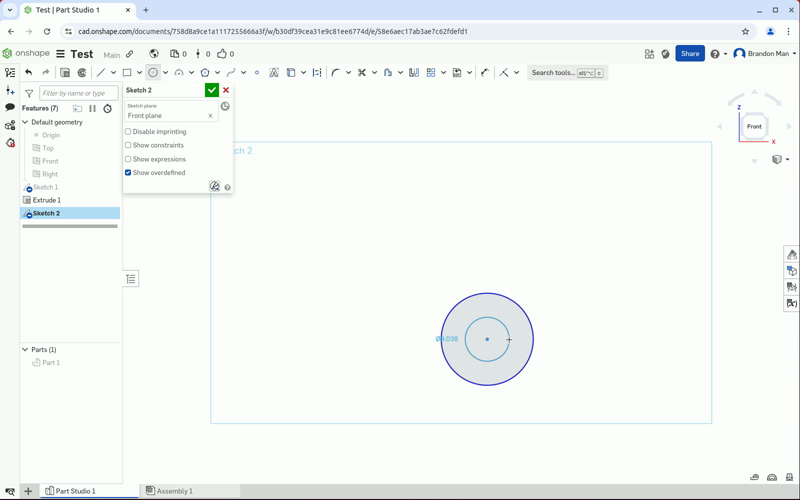
key(esc)
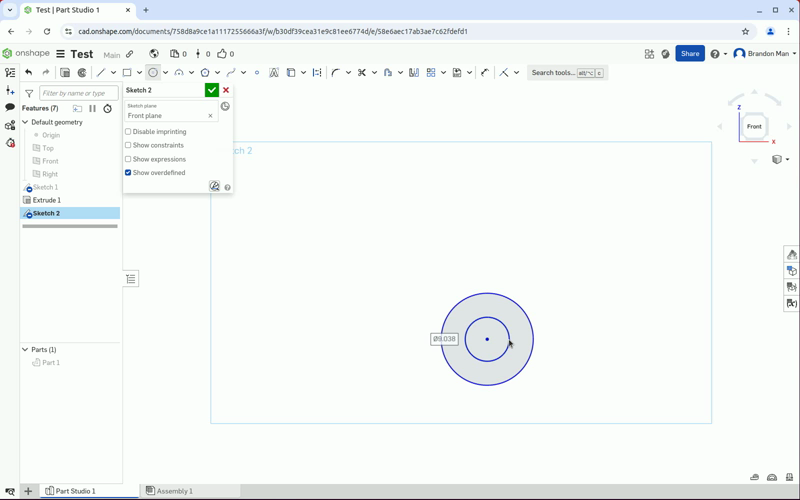
mouse_move(511, 351)
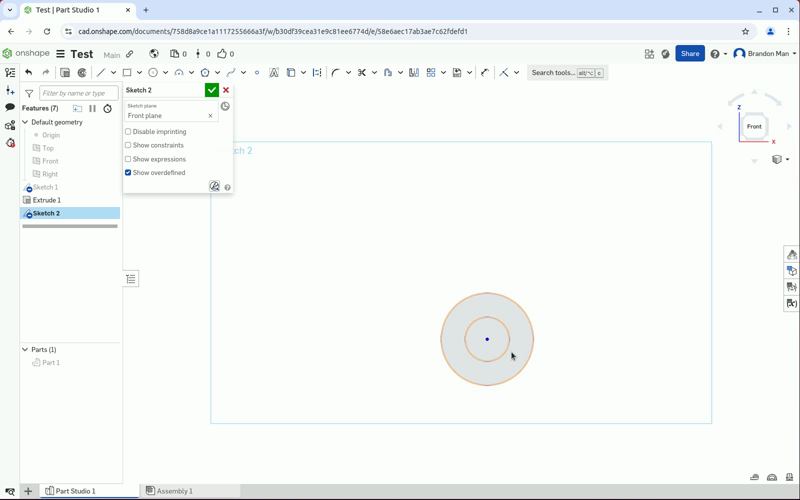
click(511, 351)
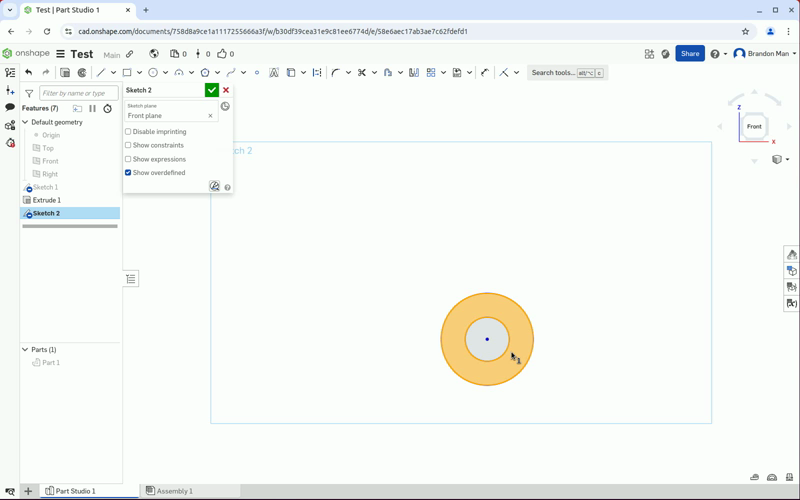
mouse_move(73, 352)
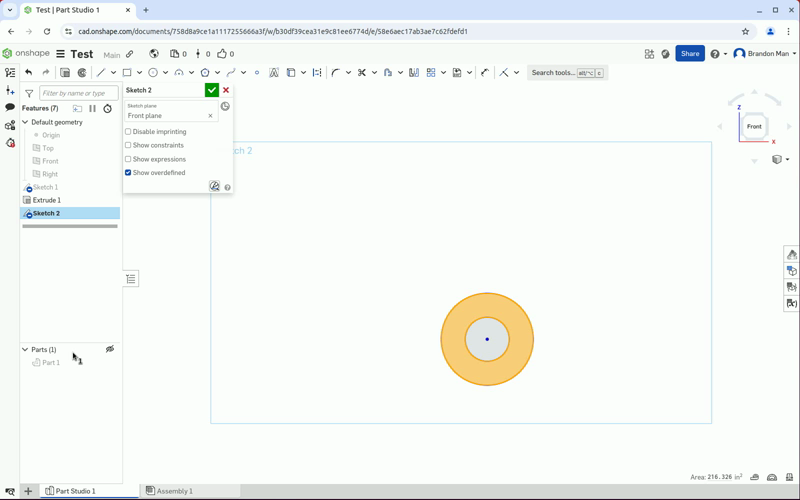
key(shift+y)
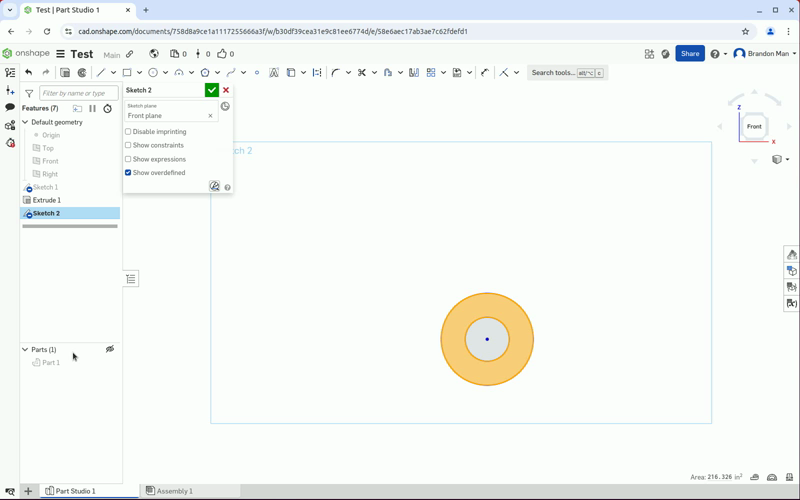
key(shift+e)
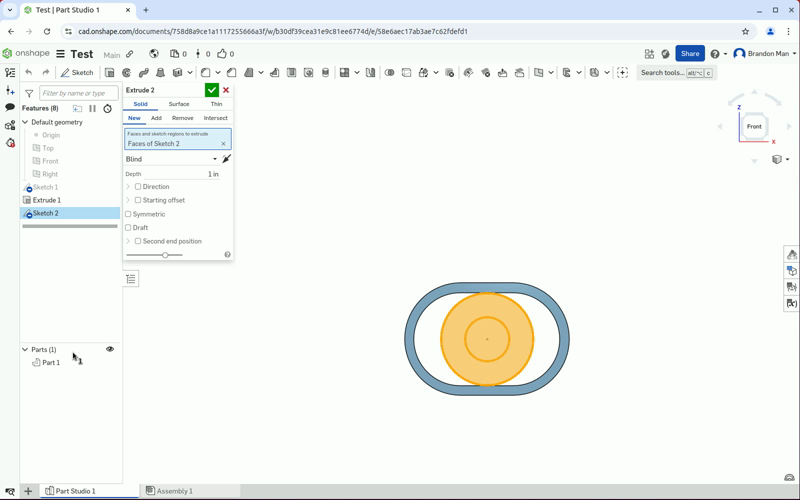
mouse_move(143, 106)
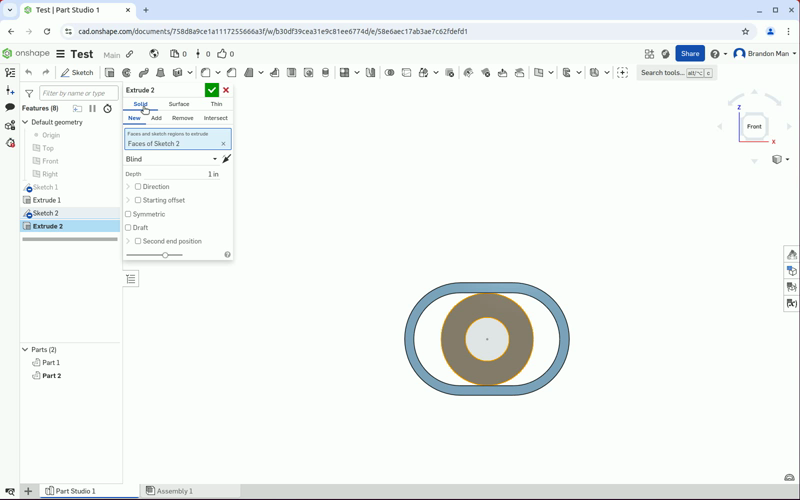
click(143, 106)
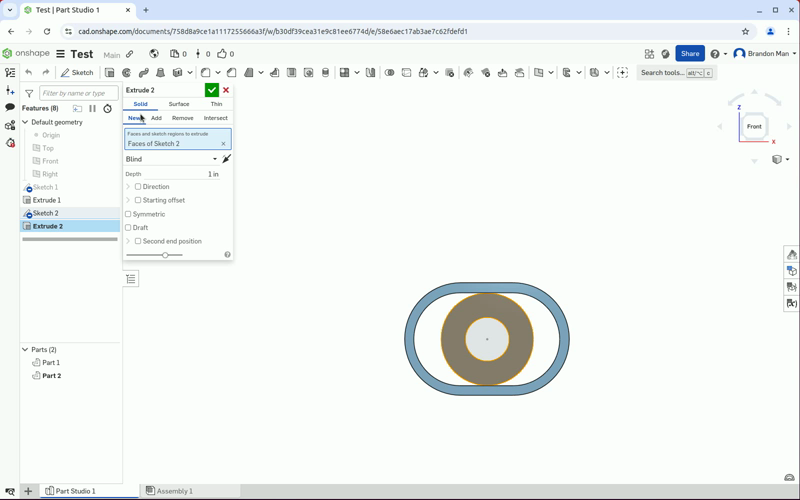
mouse_move(137, 120)
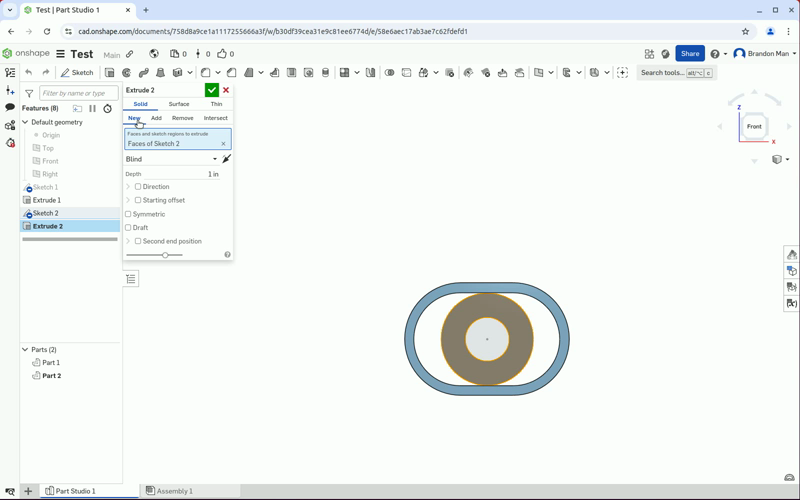
click(137, 120)
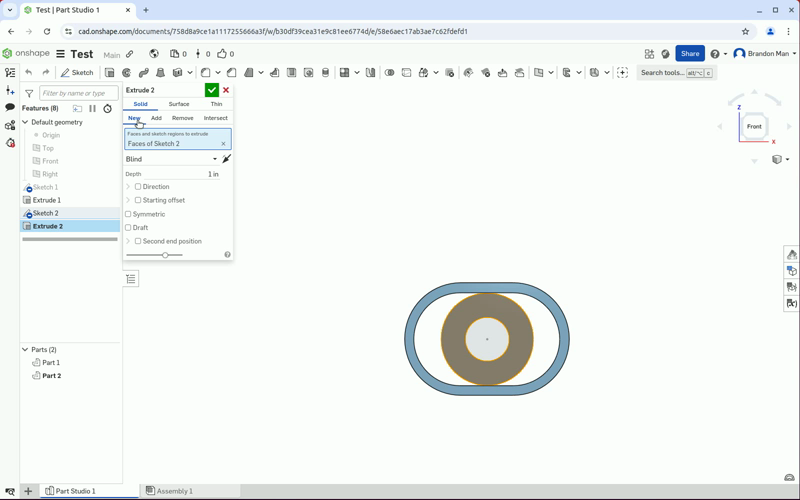
key(tab, 4)
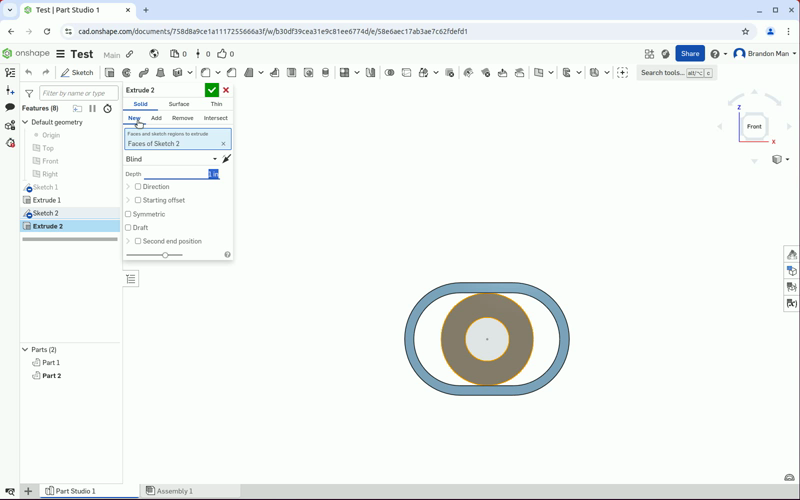
text(4.814)
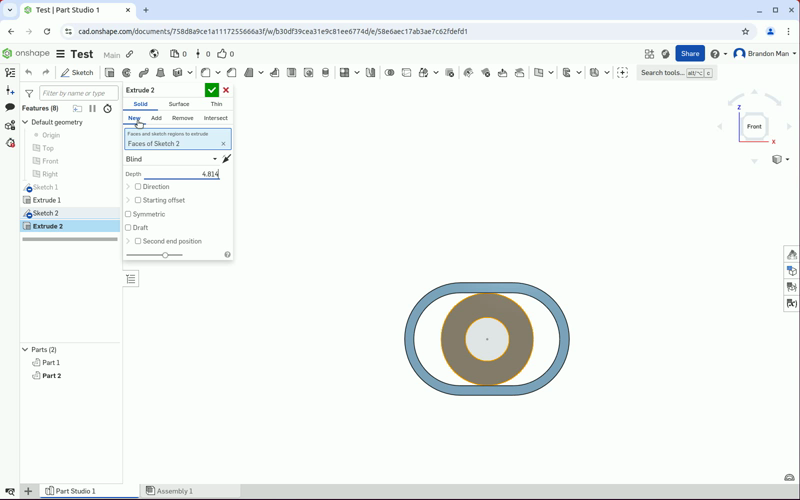
key(enter)
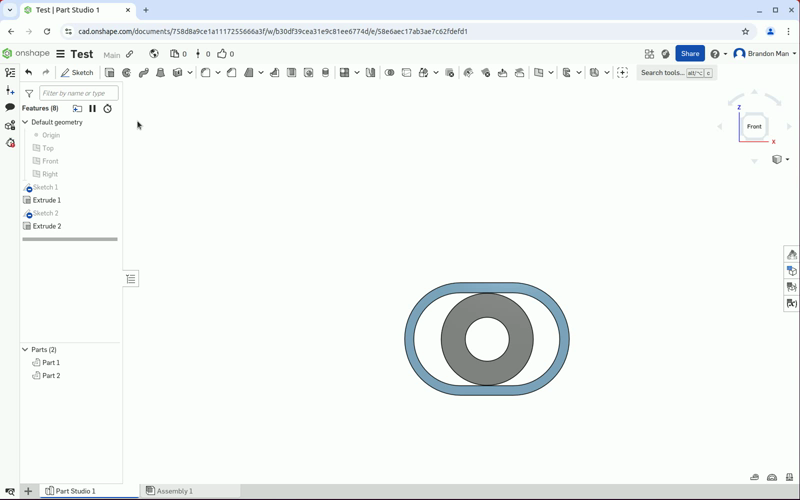
key(shift+h)
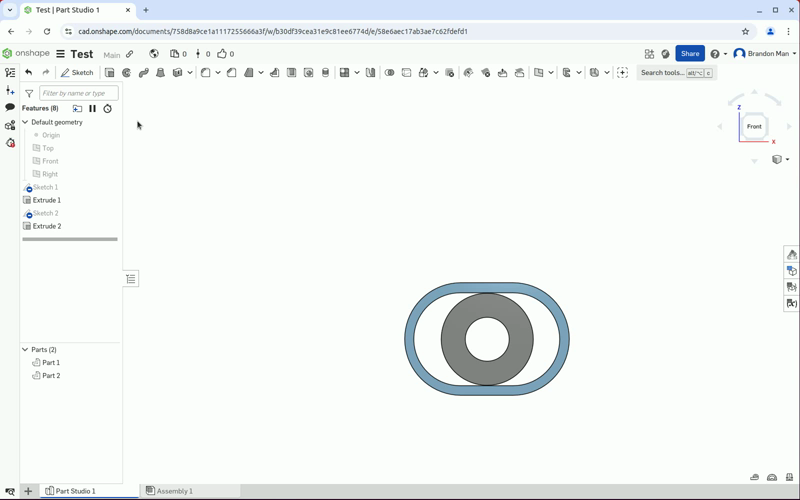
key(shift+h)
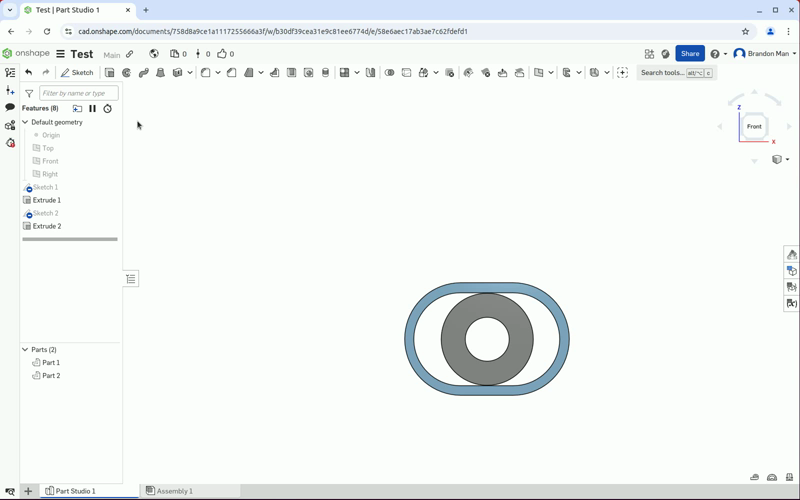
mouse_move(73, 189)
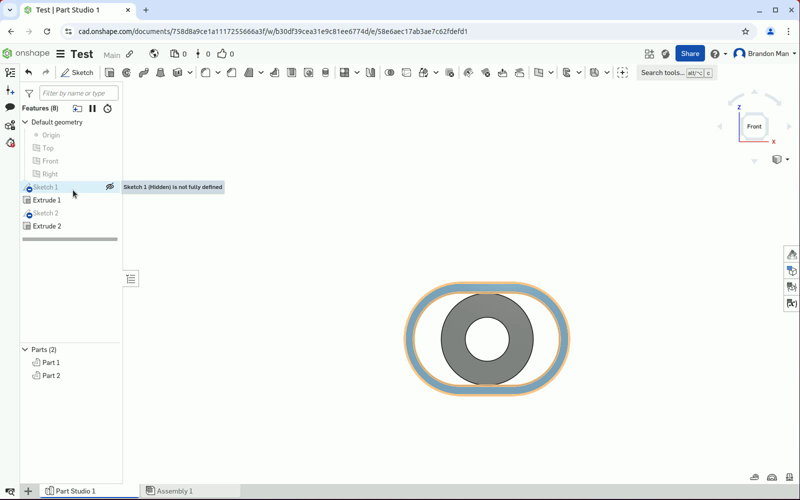
click(73, 189)
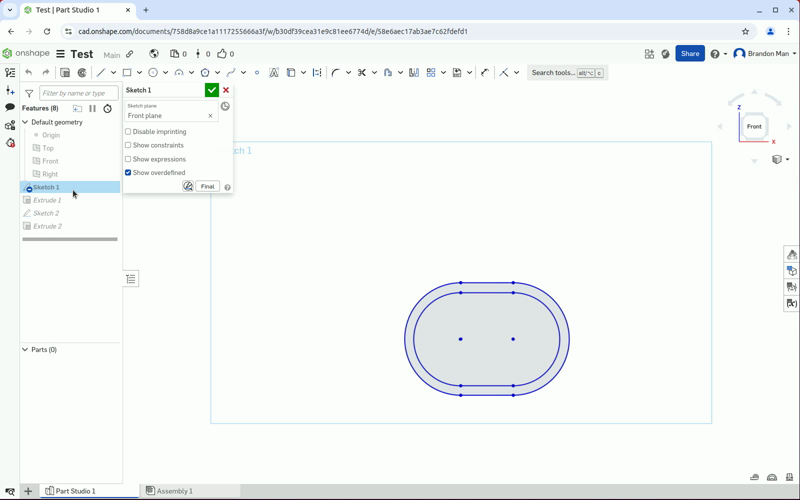
mouse_move(229, 92)
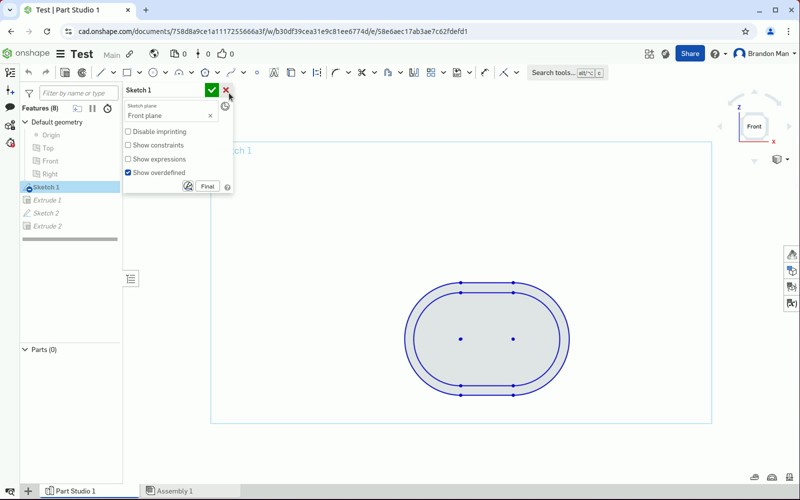
click(229, 92)
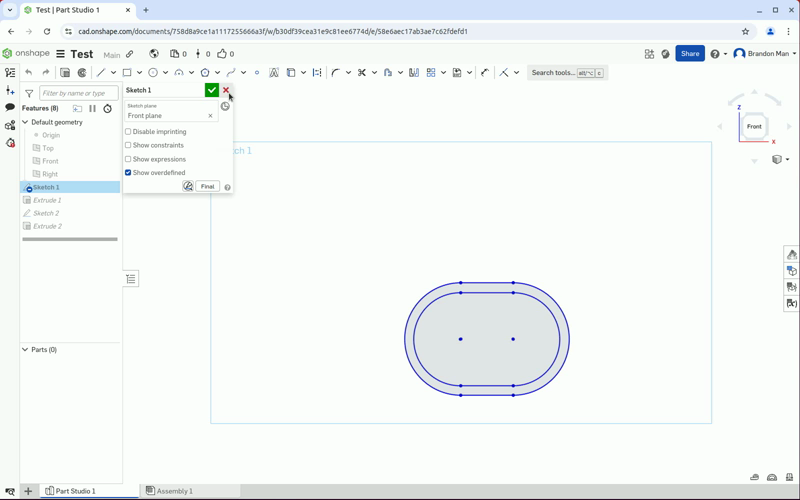
key(shift+s)
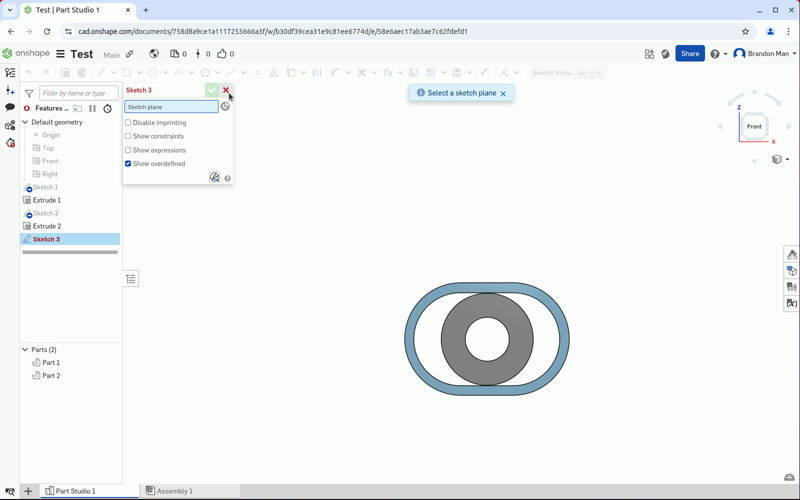
mouse_move(73, 163)
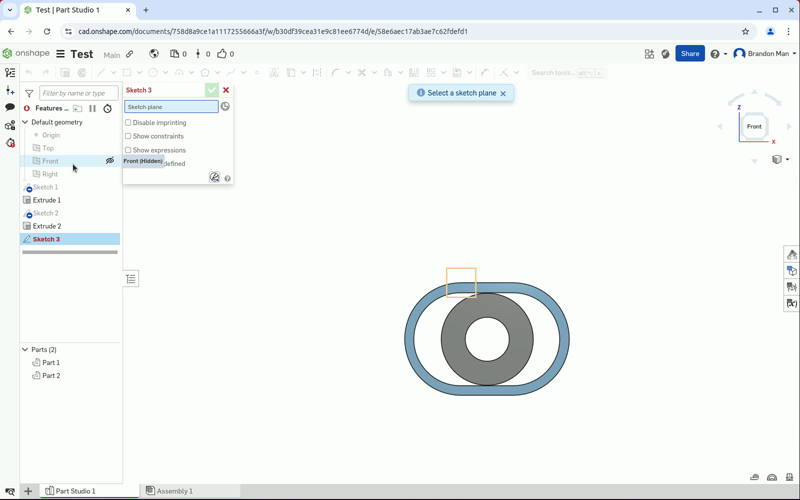
click(73, 163)
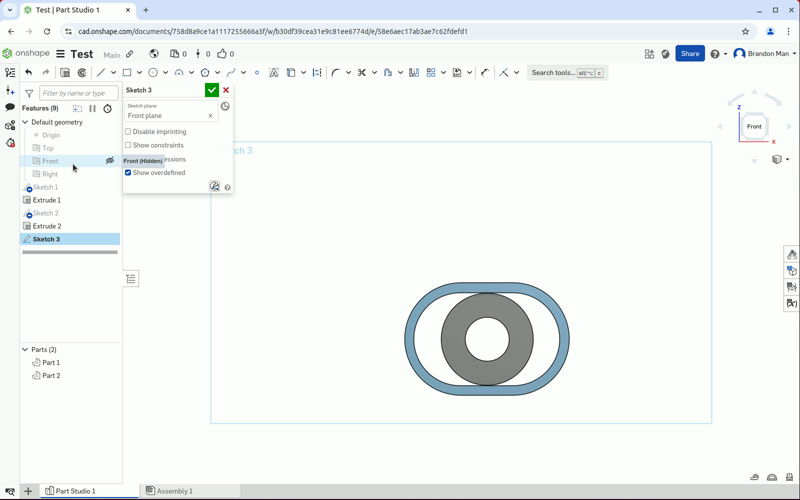
mouse_move(73, 352)
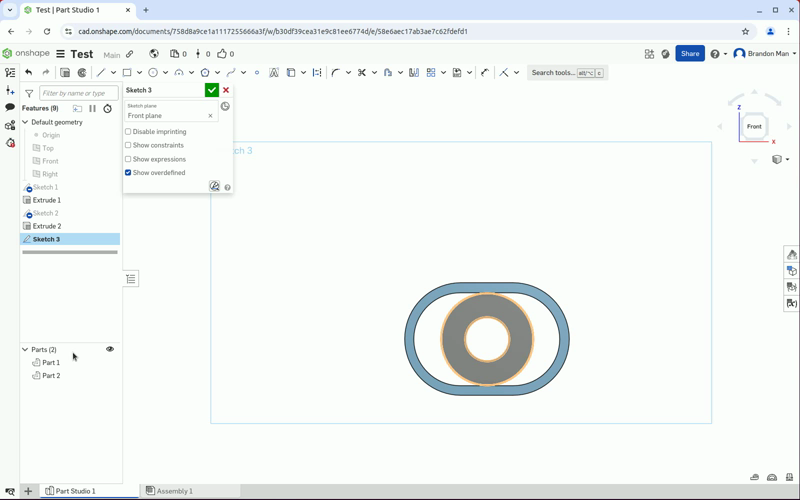
key(y)
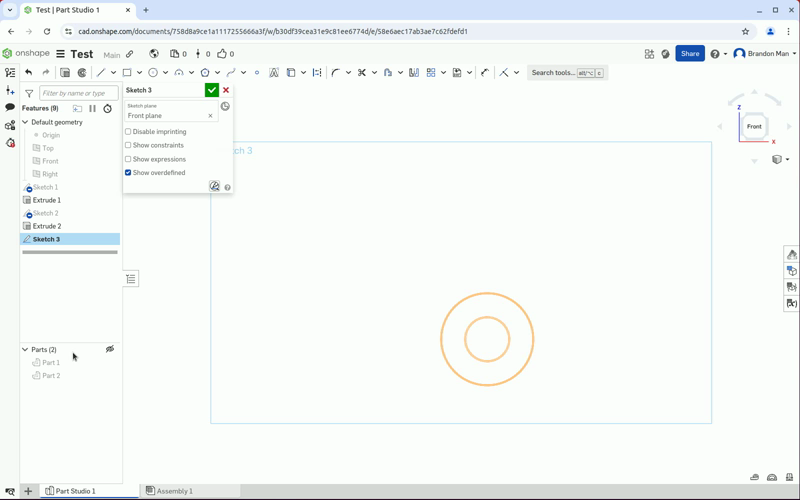
key(l)
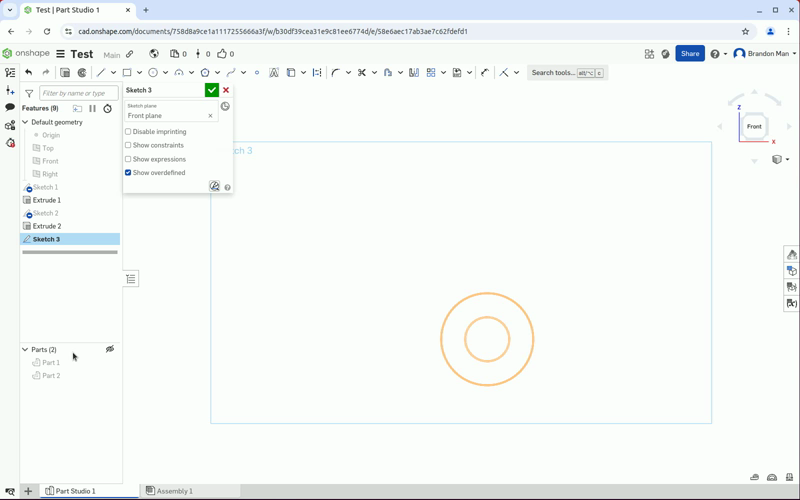
key_down(shift)
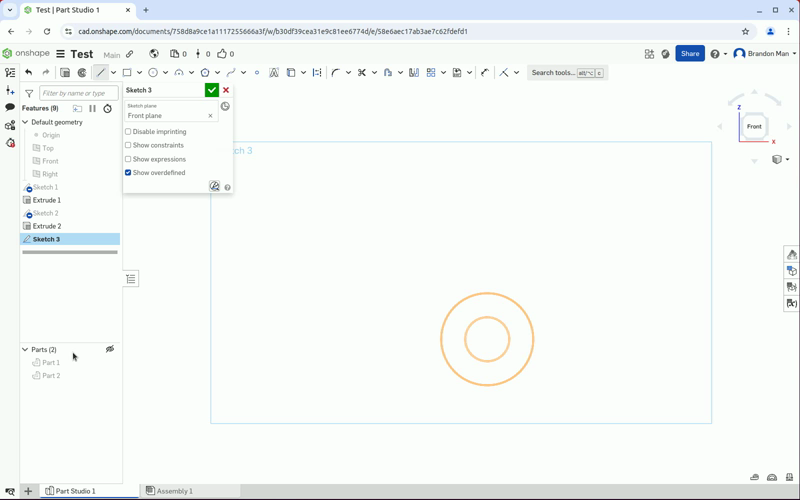
mouse_move(460, 386)
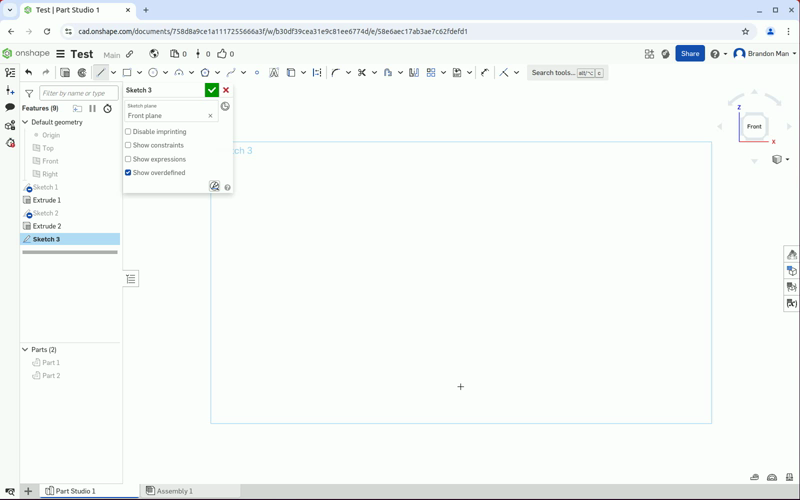
click(460, 386)
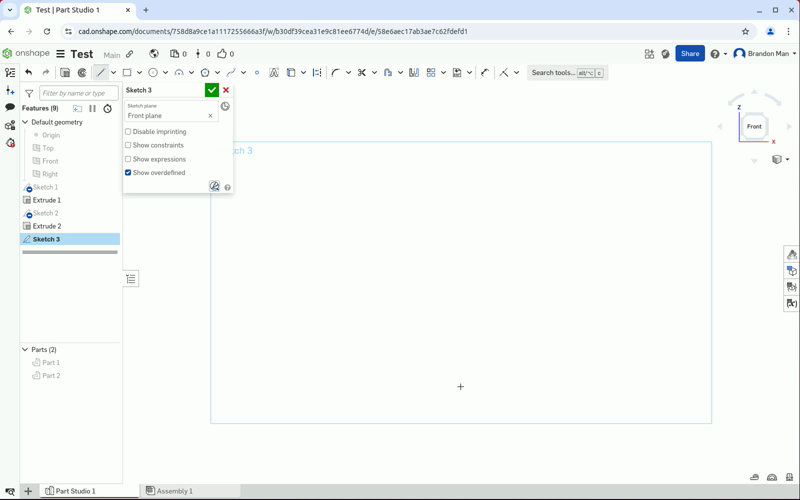
key_up(shift)
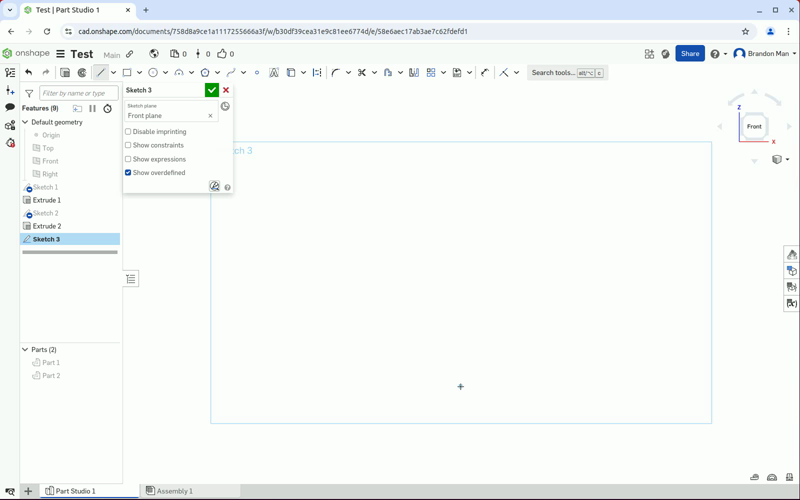
key_down(shift)
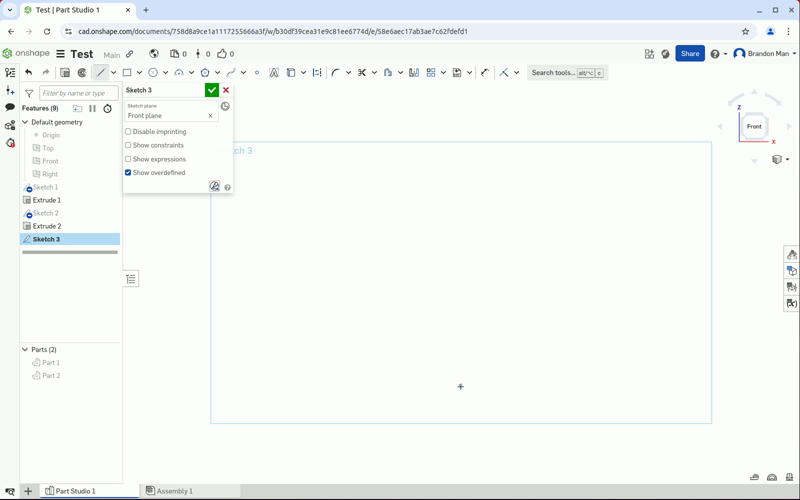
mouse_move(490, 386)
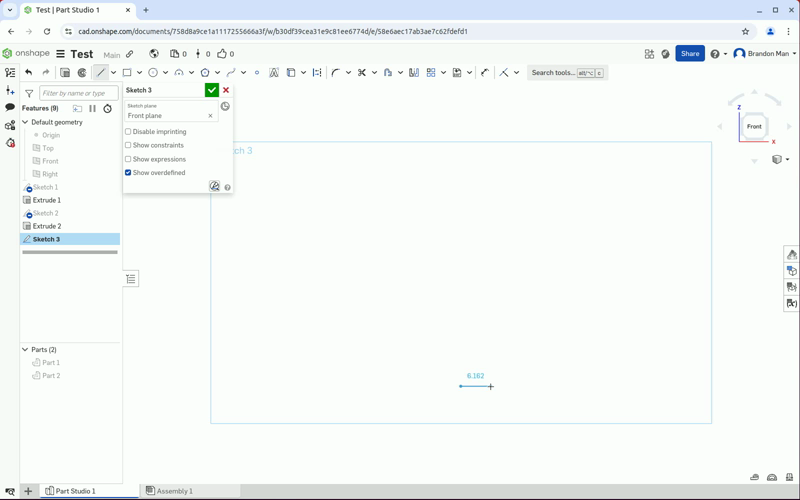
mouse_move(512, 386)
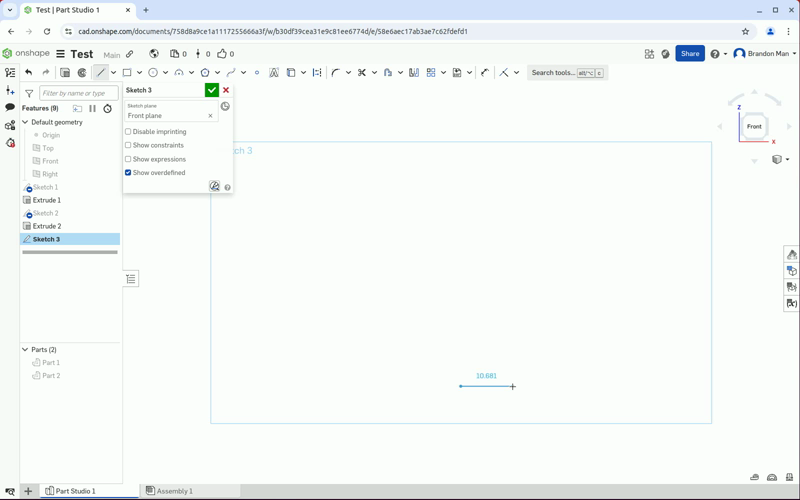
click(512, 386)
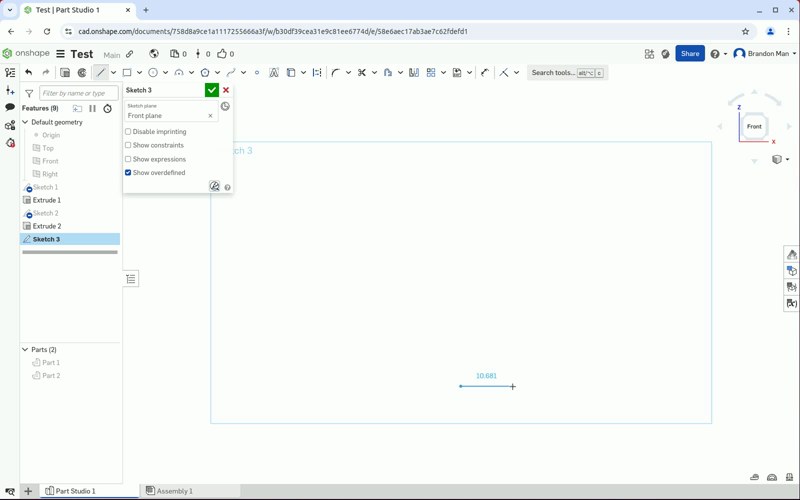
key_up(shift)
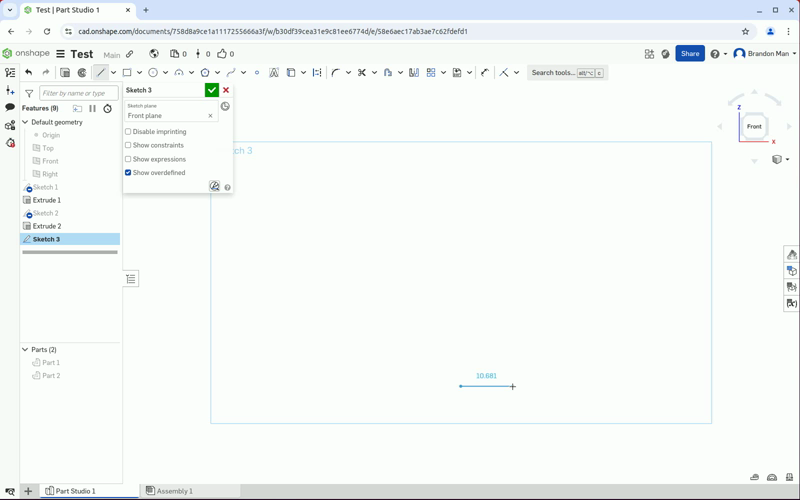
key(esc)
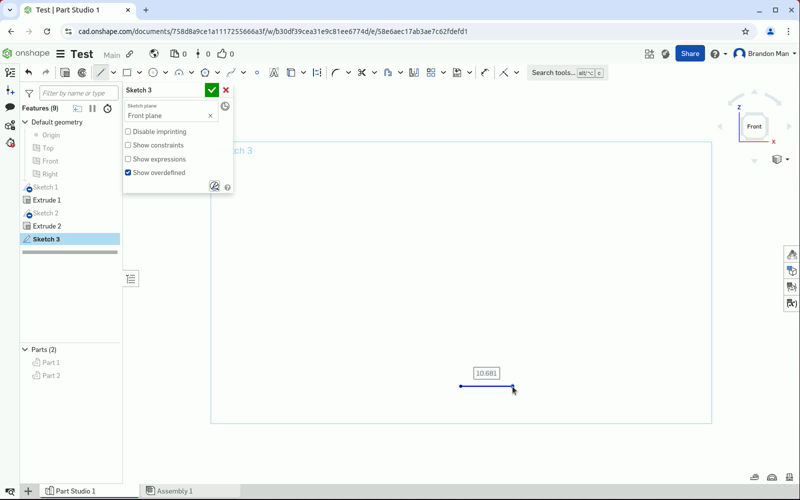
key(a)
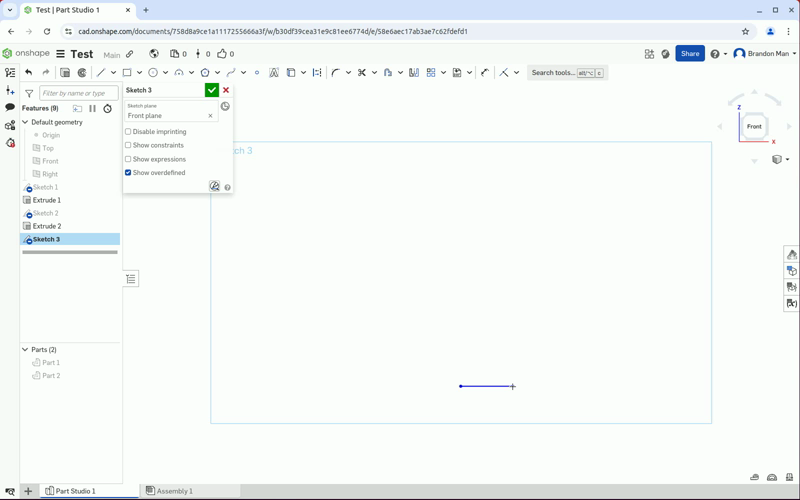
mouse_move(512, 386)
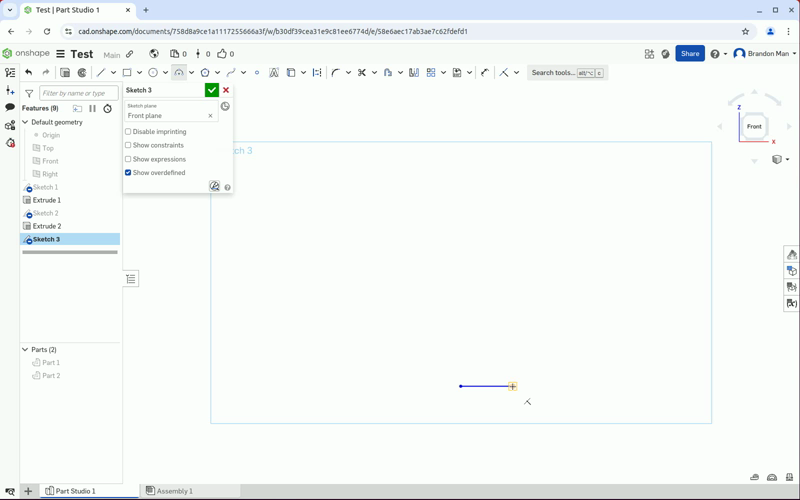
click(512, 386)
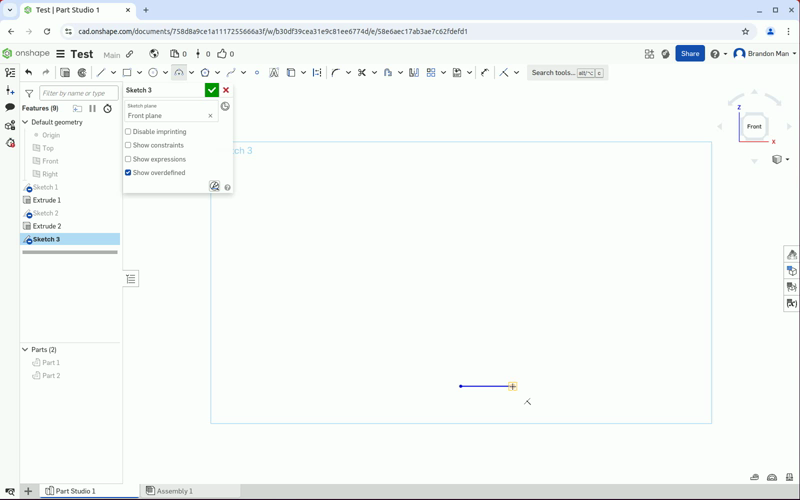
key_down(shift)
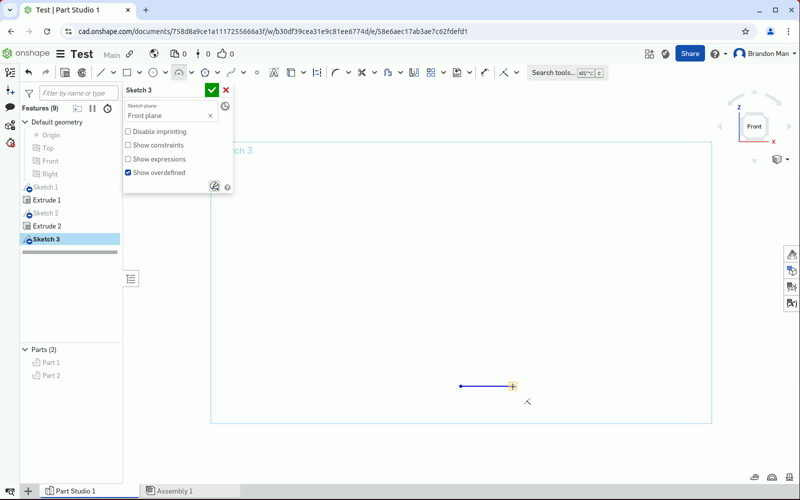
mouse_move(512, 292)
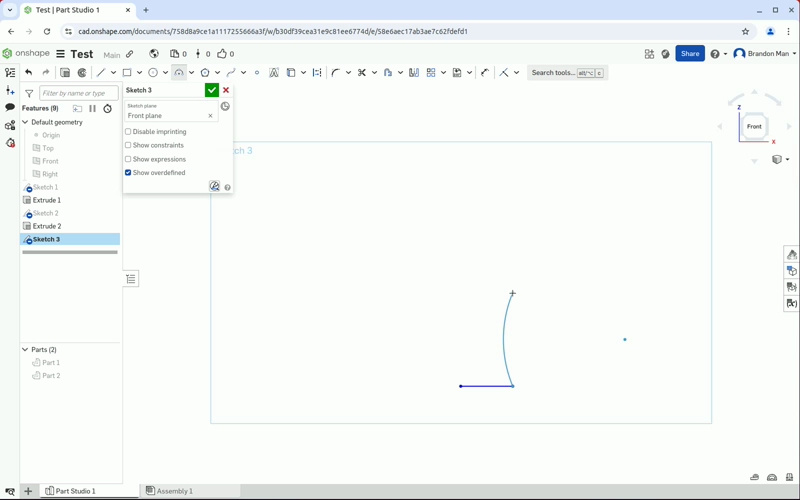
click(512, 292)
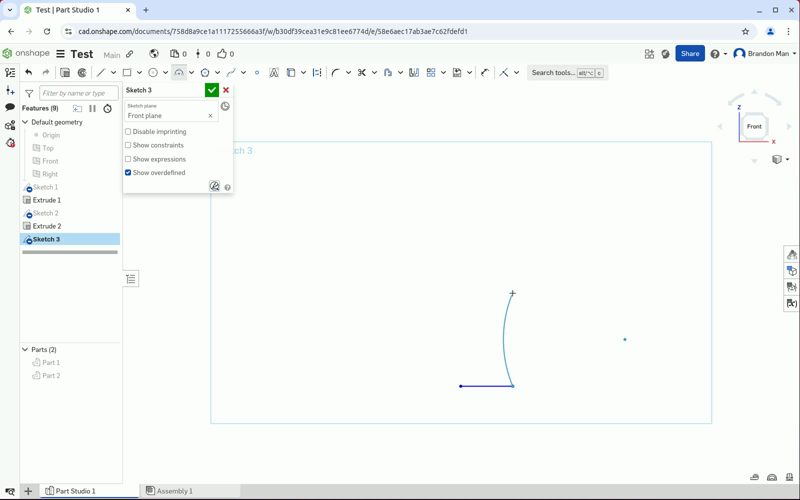
mouse_move(559, 339)
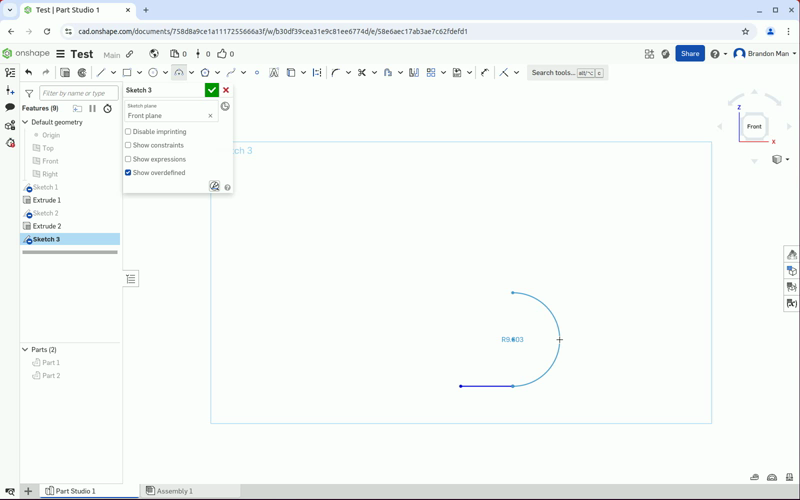
click(559, 339)
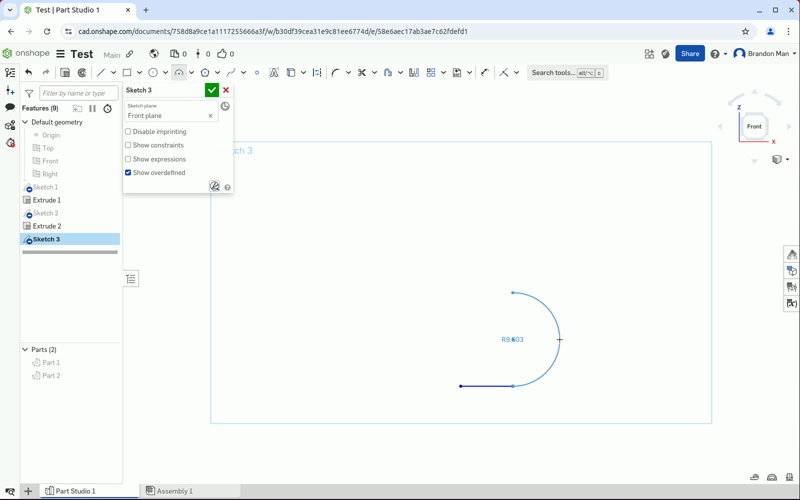
key_up(shift)
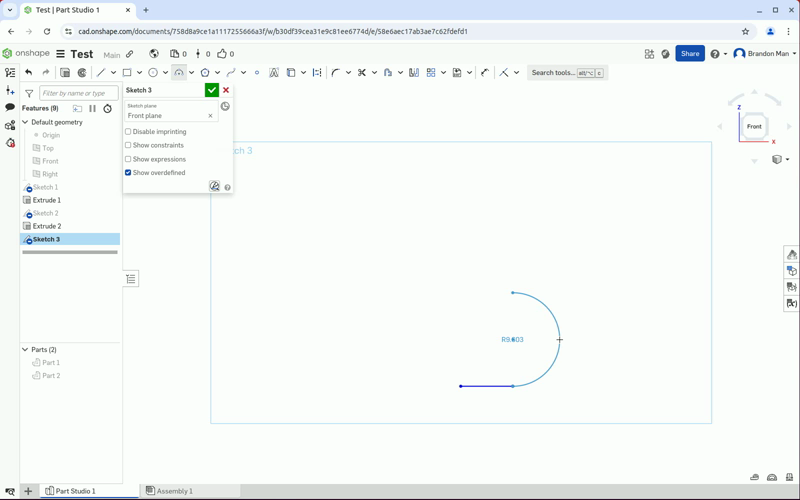
key(esc)
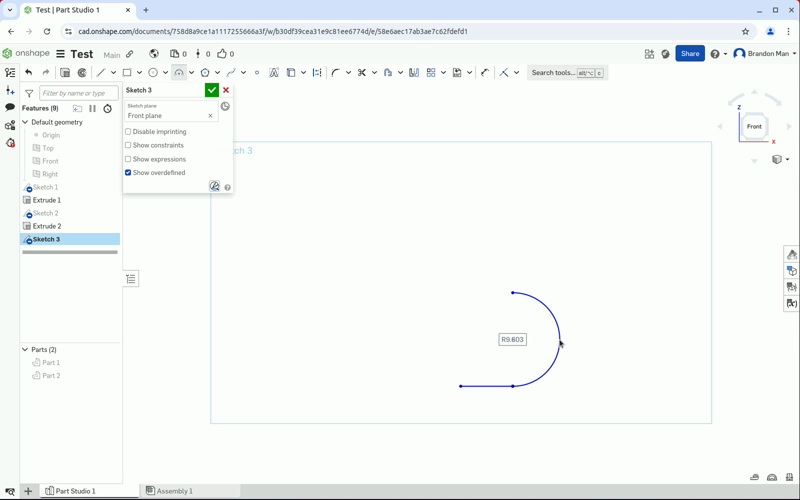
key(l)
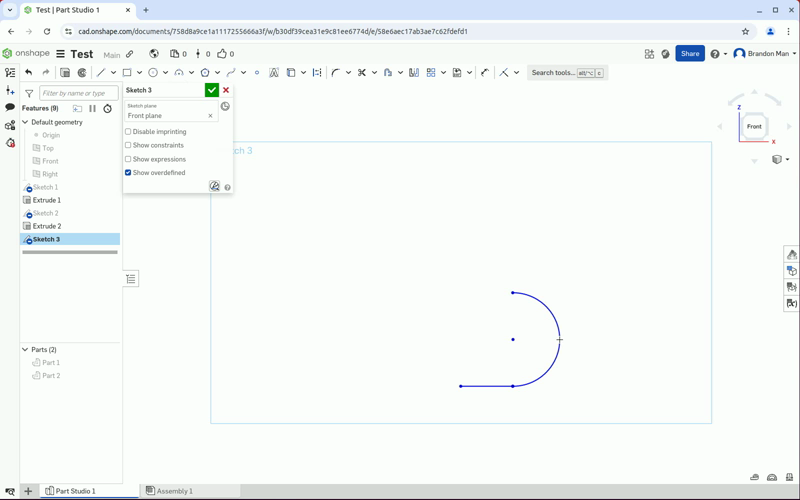
mouse_move(512, 292)
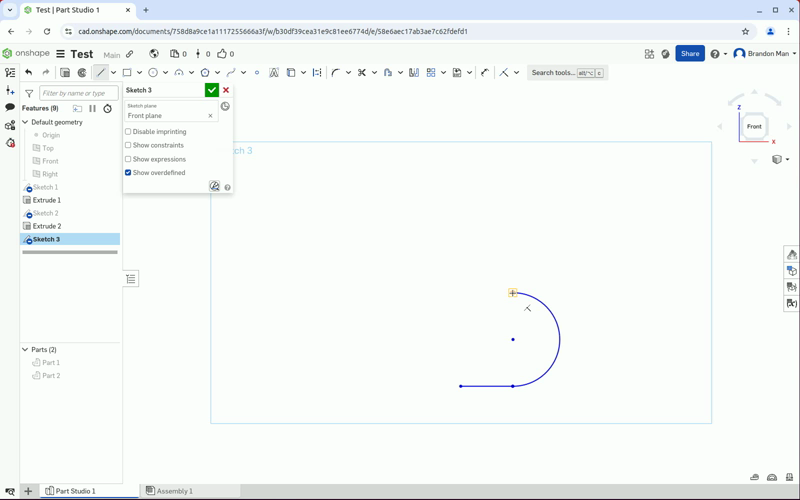
click(512, 292)
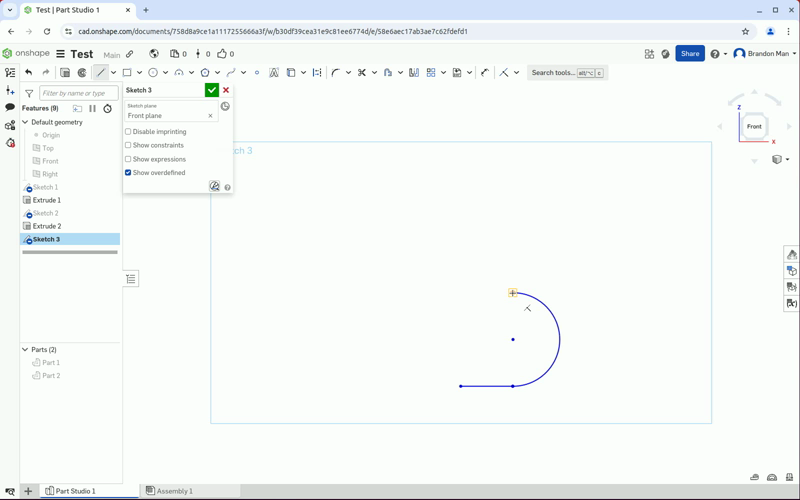
key_down(shift)
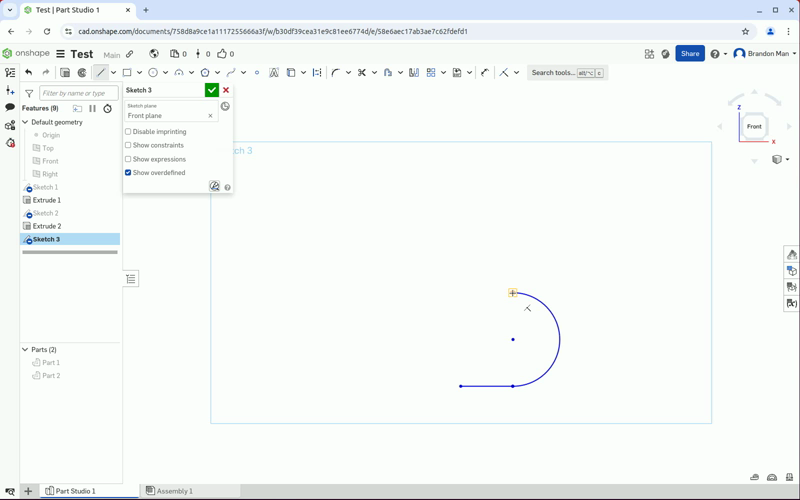
mouse_move(542, 292)
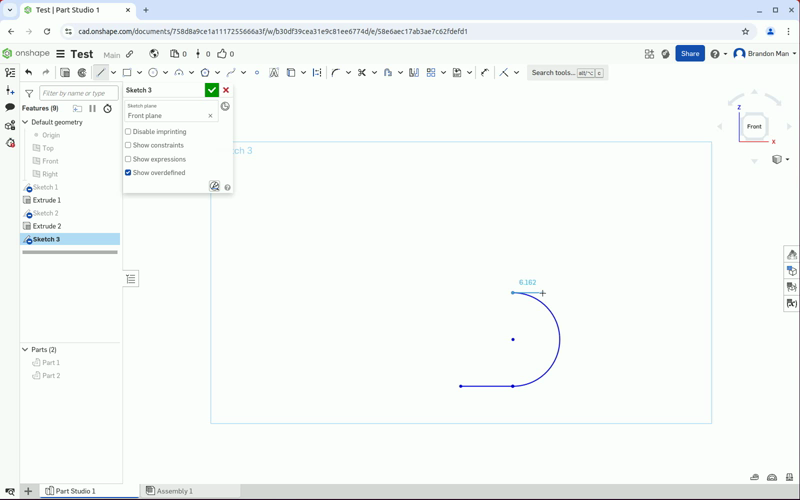
mouse_move(460, 292)
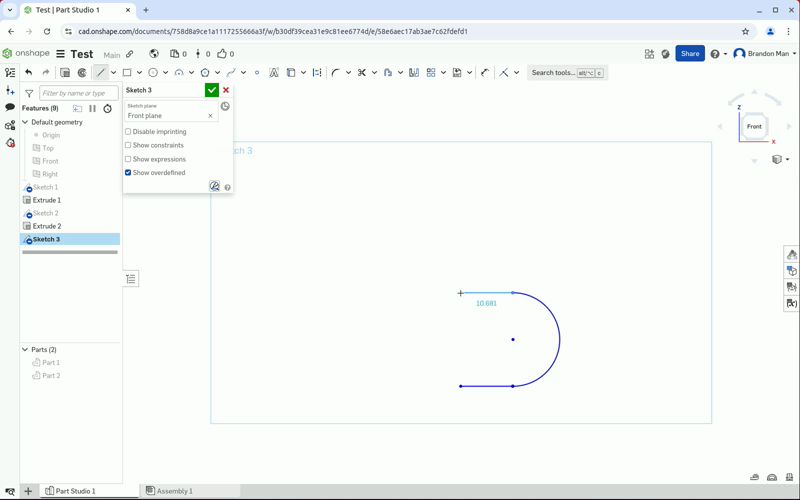
click(460, 292)
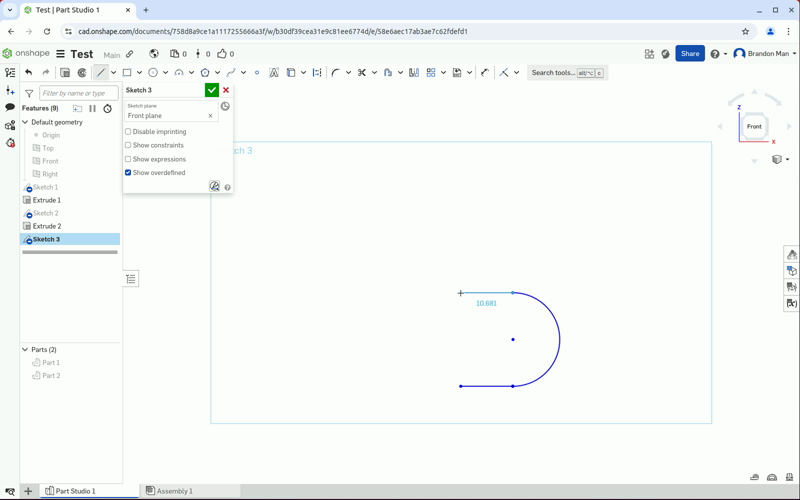
key_up(shift)
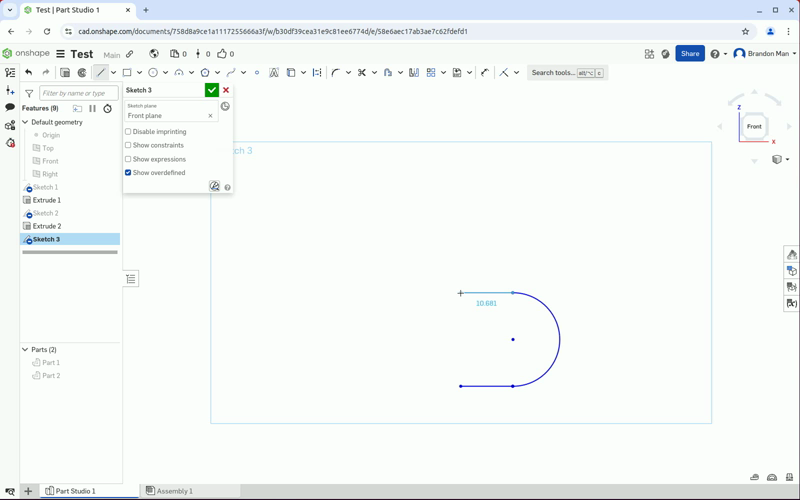
key(esc)
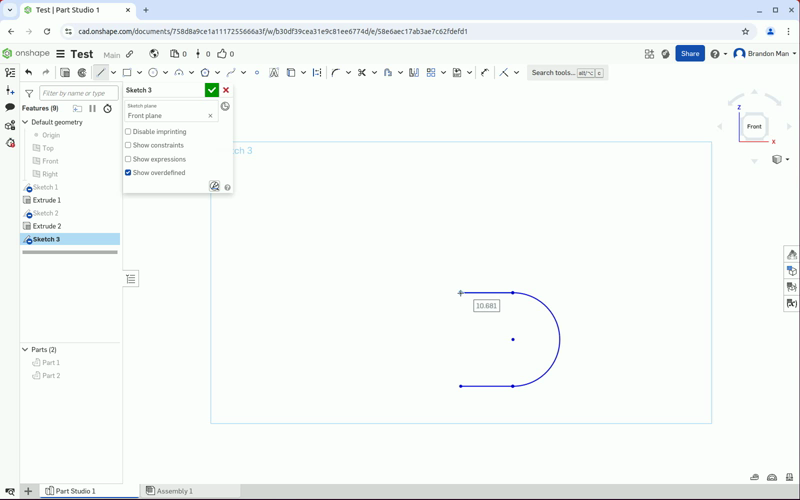
key(a)
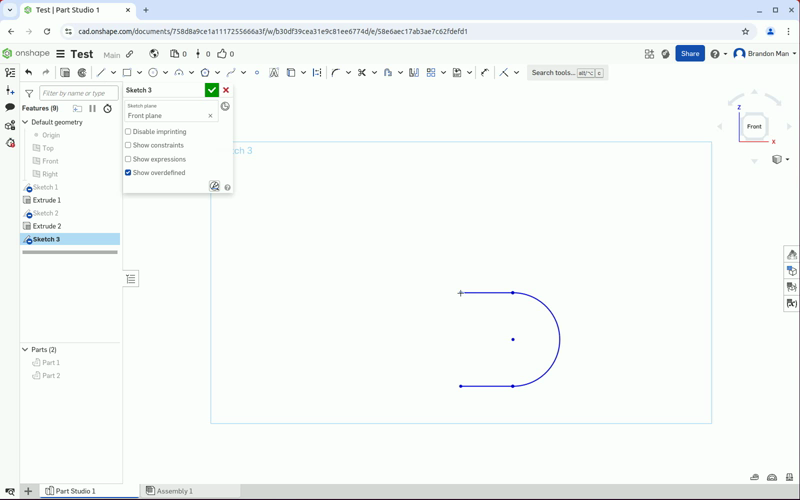
mouse_move(460, 292)
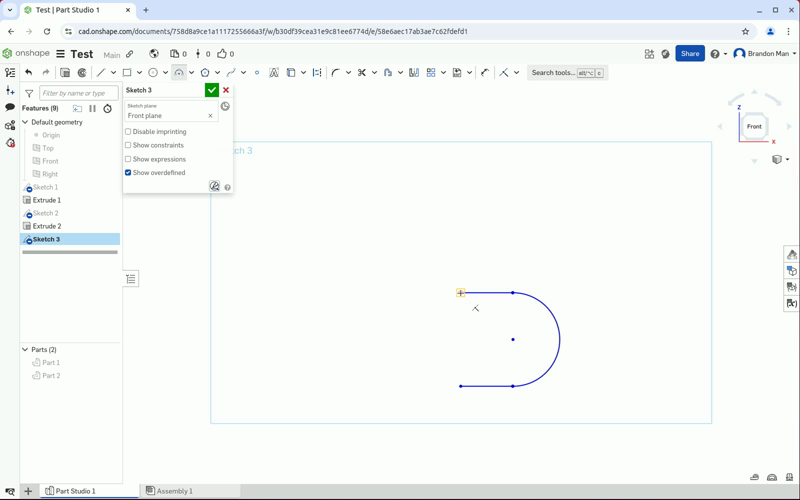
click(460, 292)
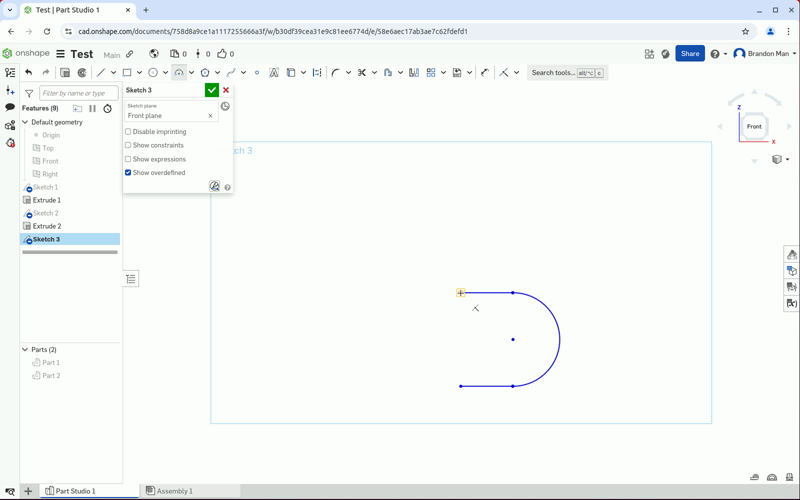
mouse_move(460, 386)
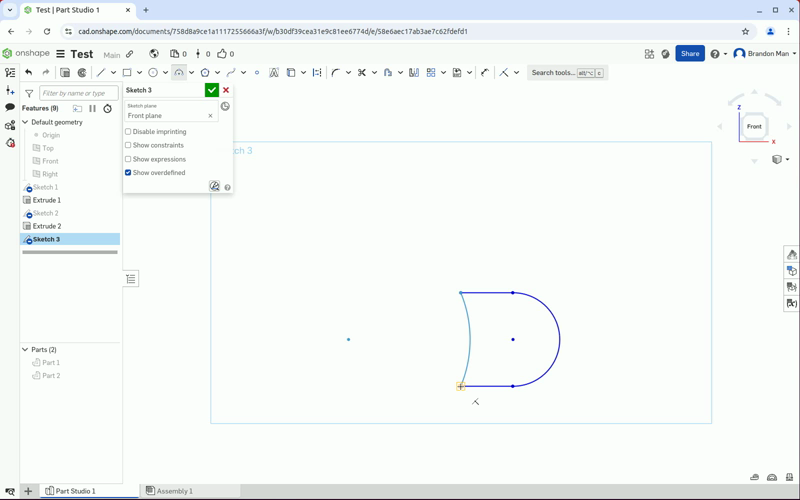
click(460, 386)
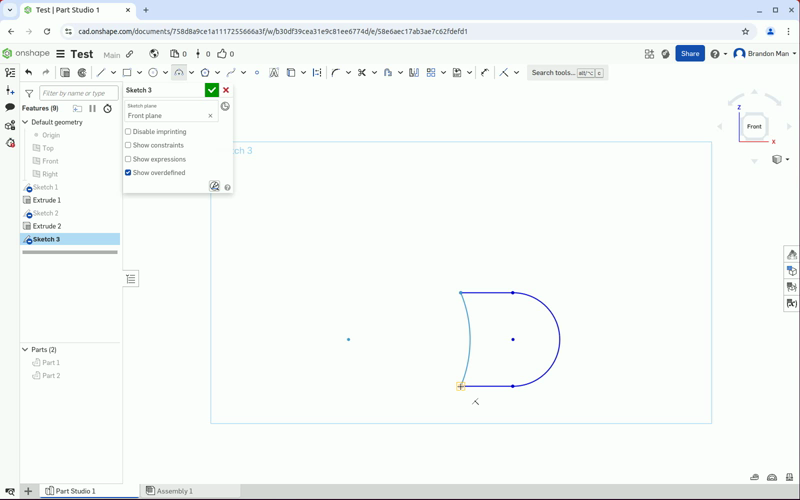
key_down(shift)
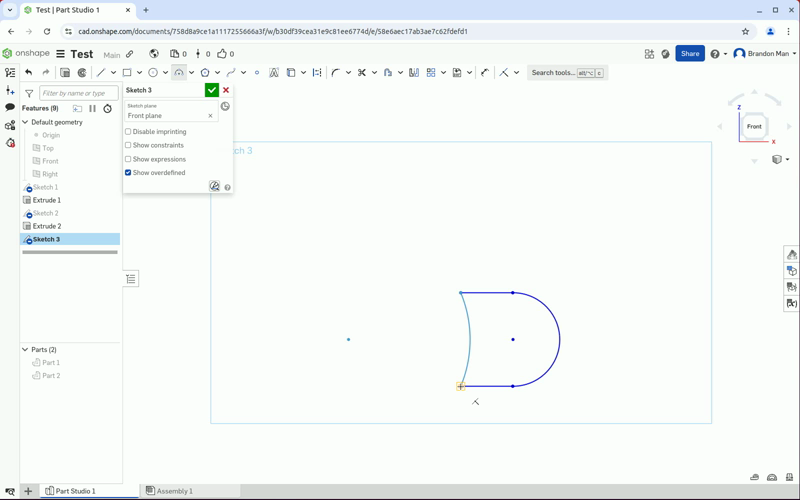
mouse_move(413, 339)
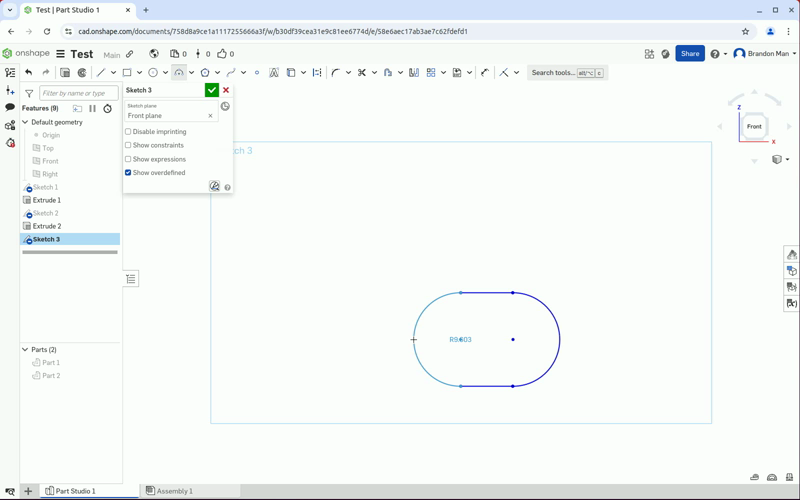
click(413, 339)
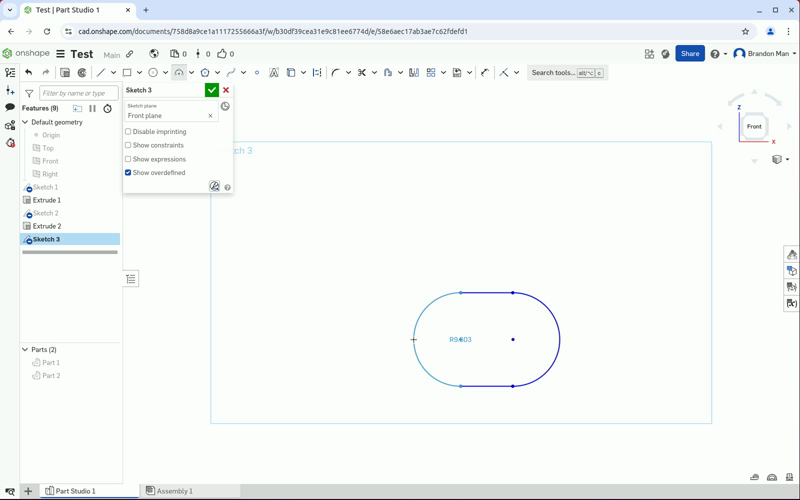
key_up(shift)
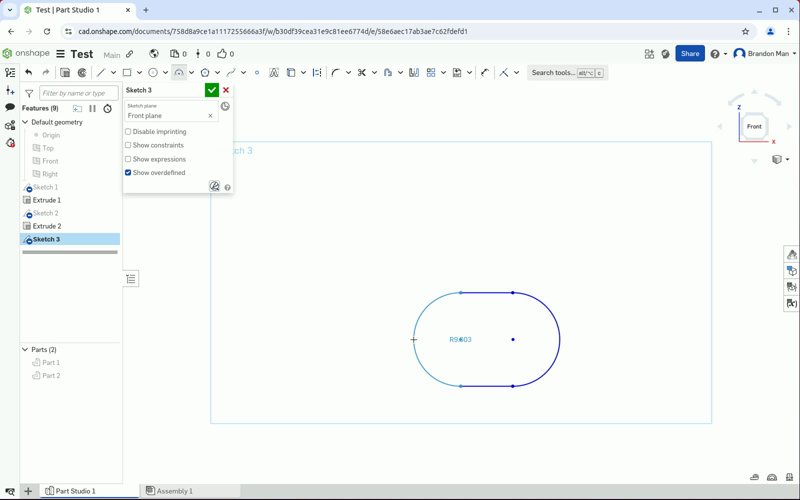
key(esc)
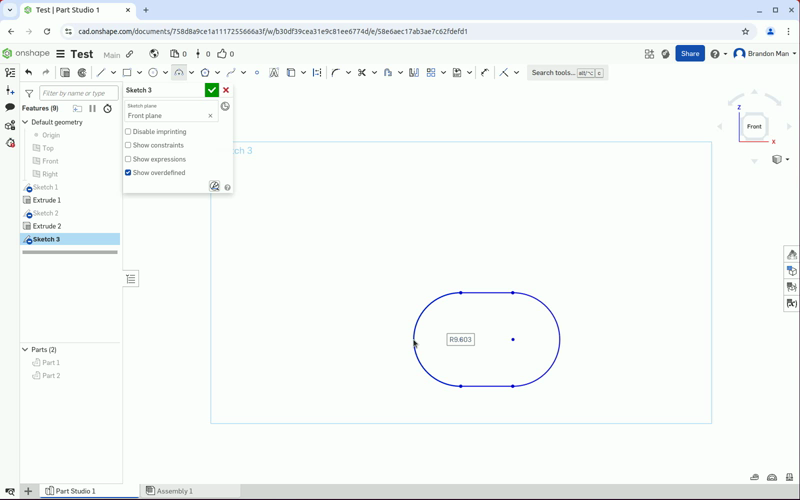
key(c)
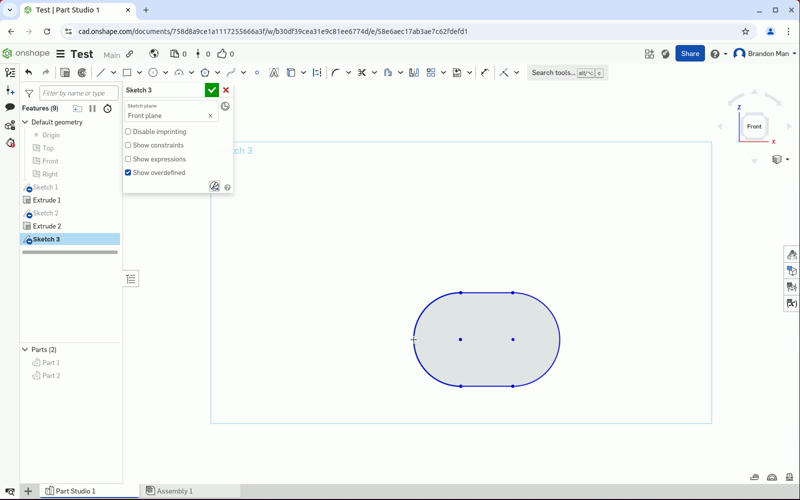
key_down(shift)
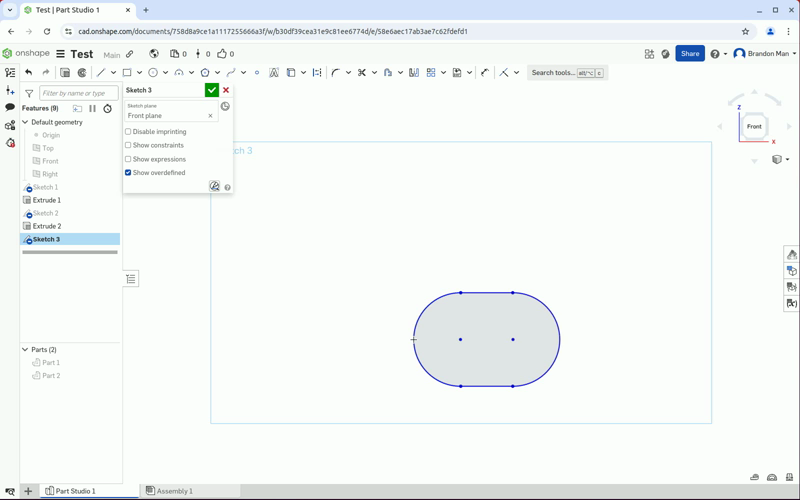
mouse_move(486, 339)
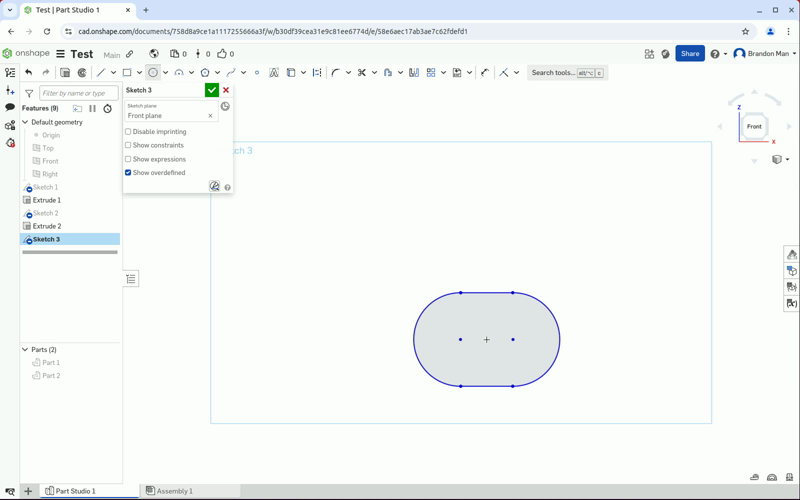
click(486, 339)
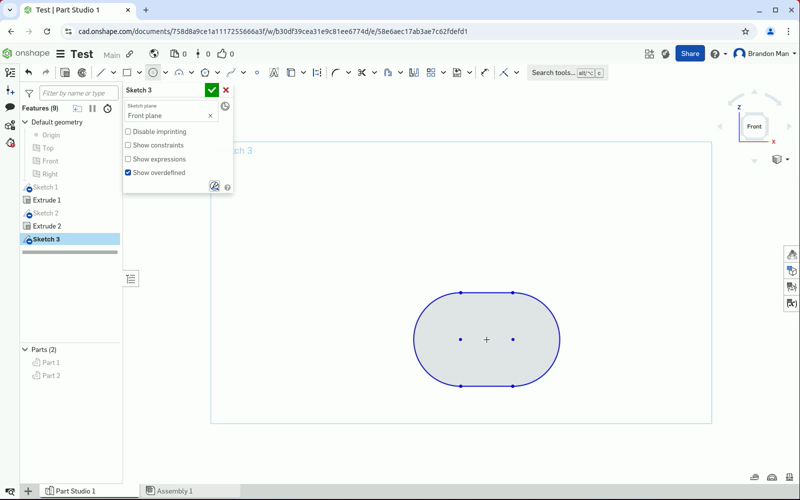
key_up(shift)
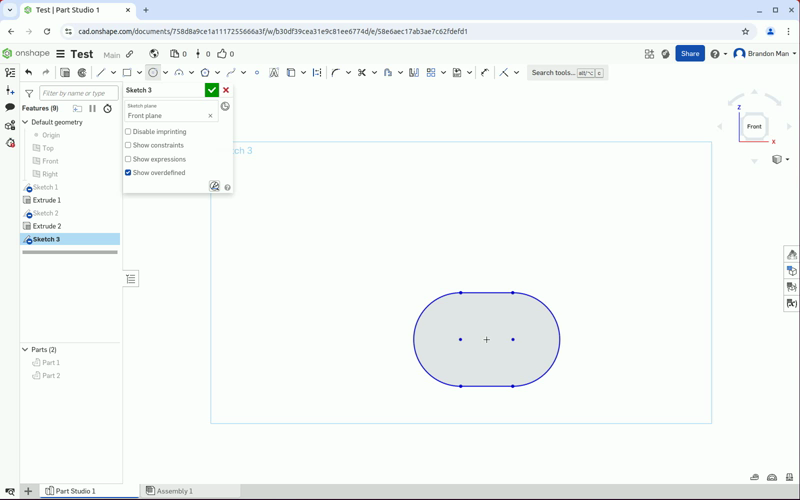
mouse_move(532, 339)
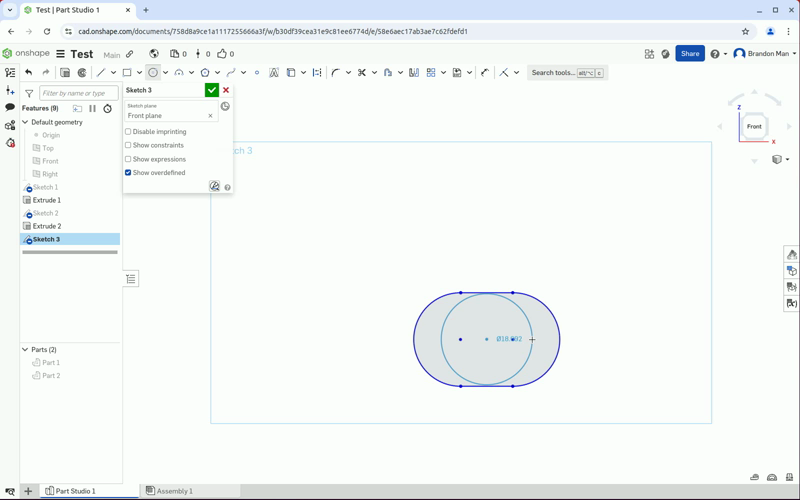
click(532, 339)
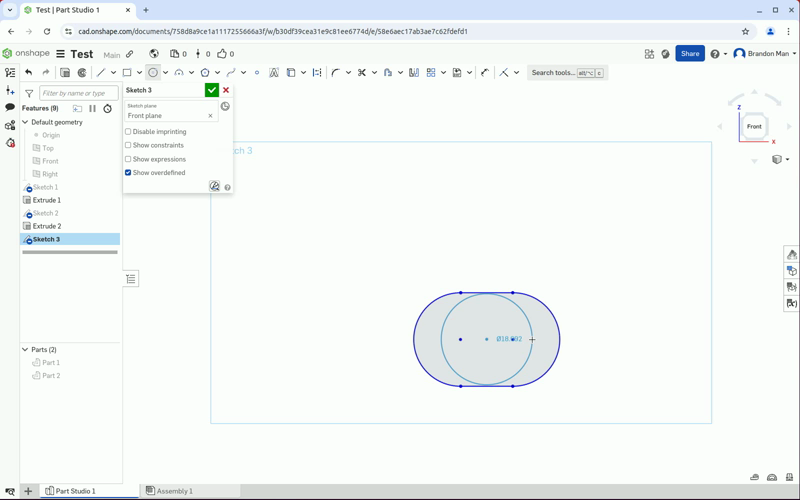
key(esc)
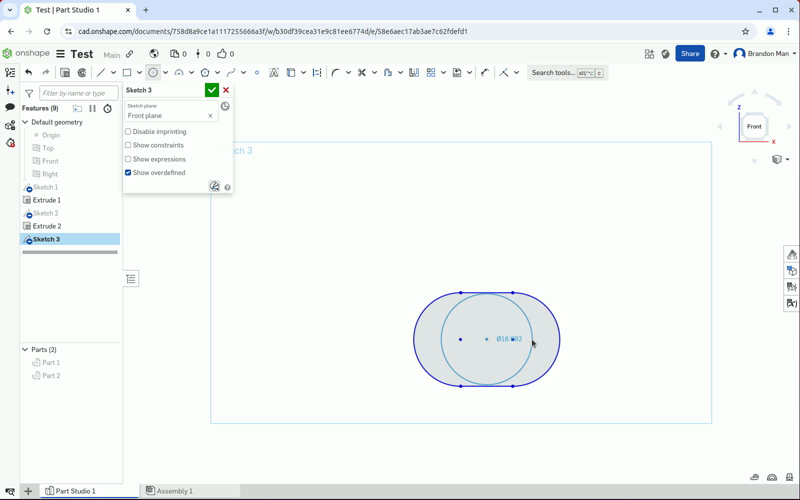
mouse_move(529, 302)
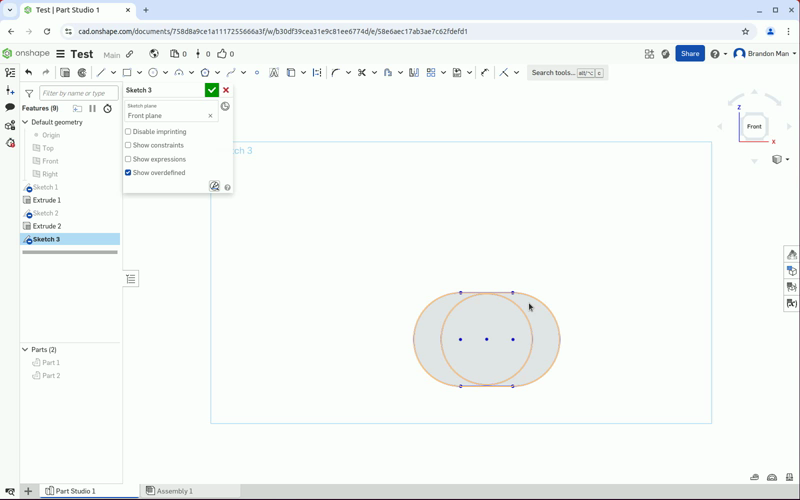
click(529, 302)
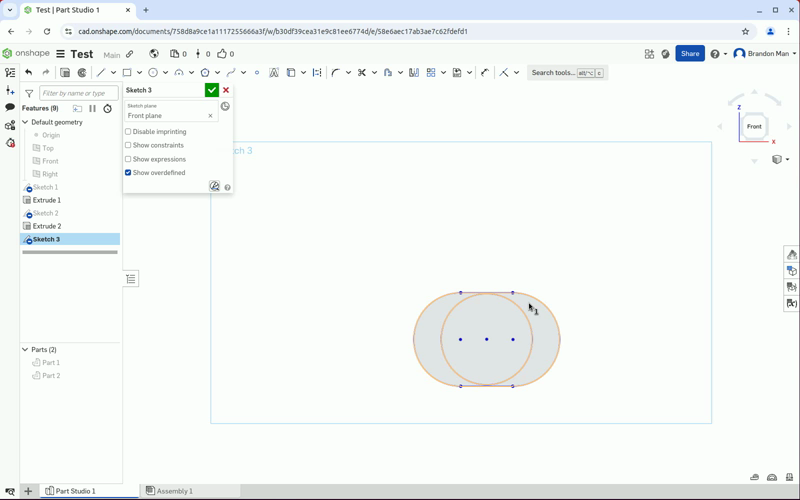
mouse_move(73, 352)
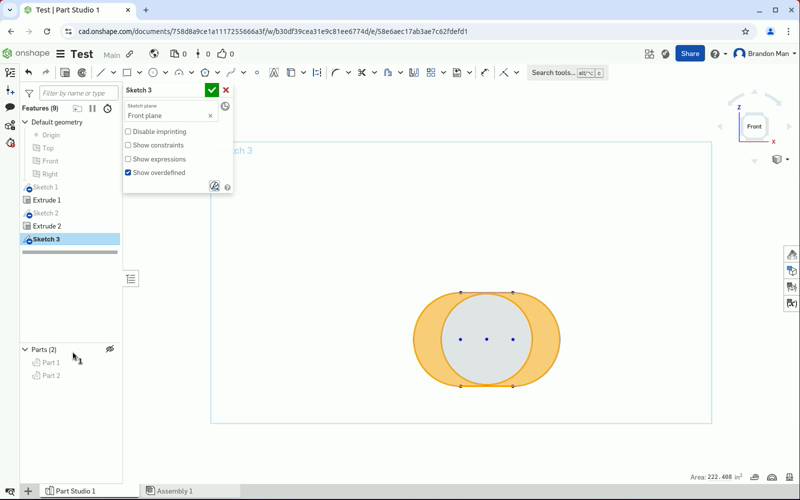
key(shift+y)
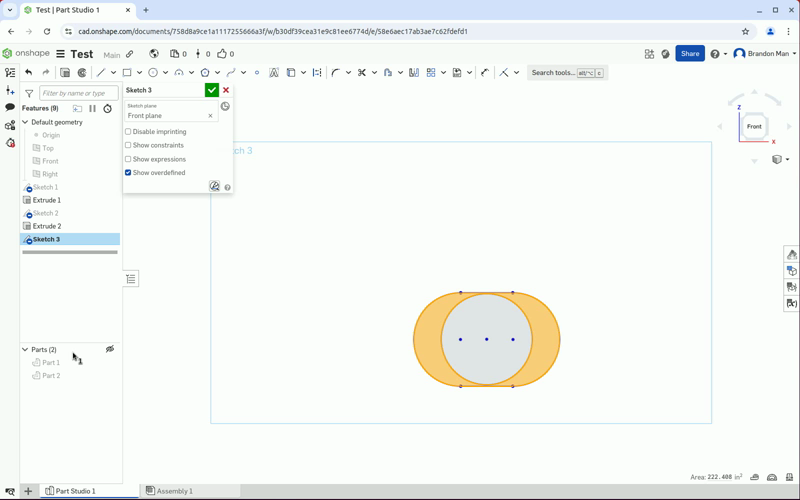
key(shift+e)
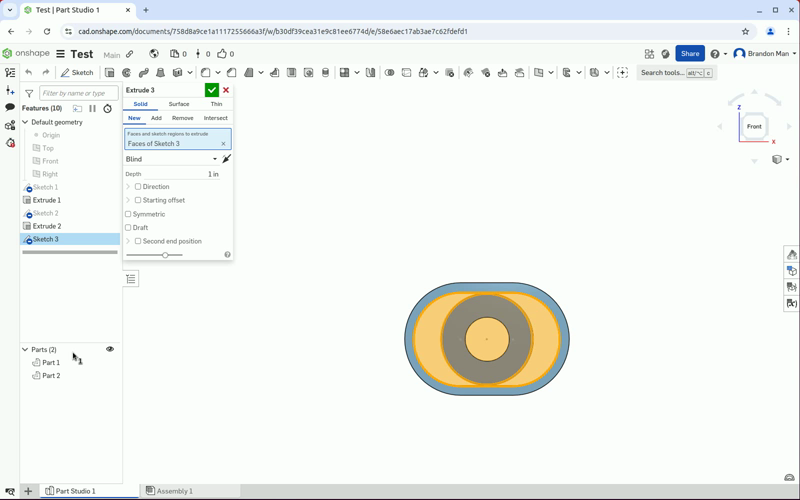
mouse_move(143, 106)
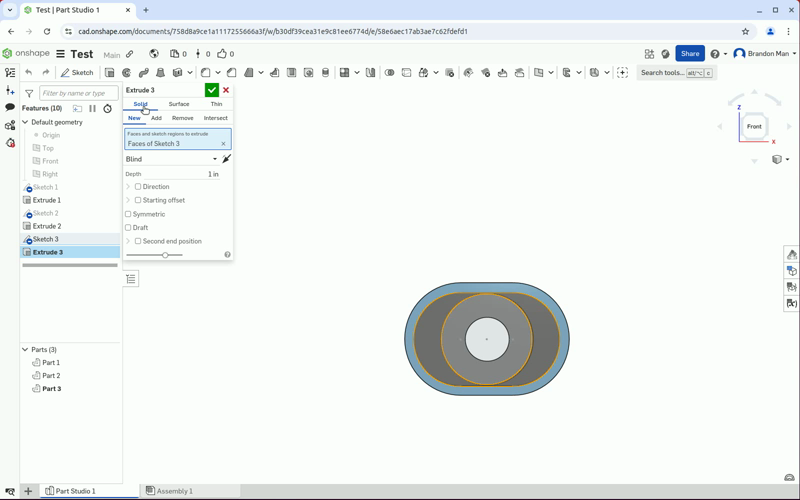
click(143, 106)
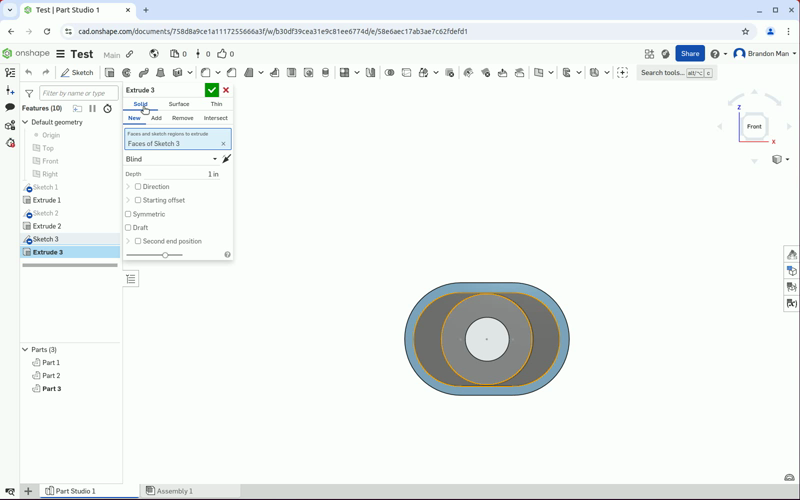
mouse_move(137, 120)
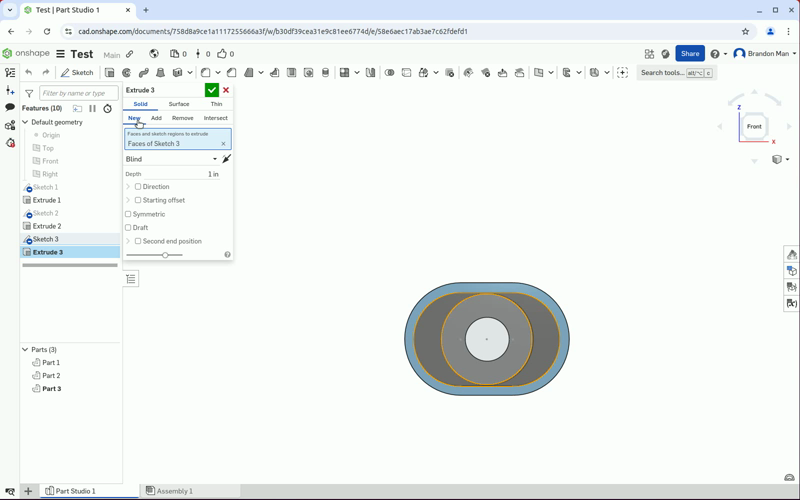
click(137, 120)
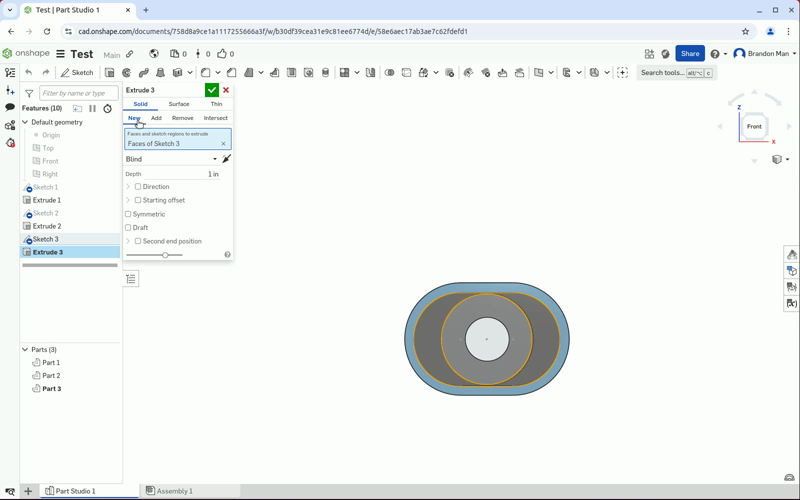
key(tab, 4)
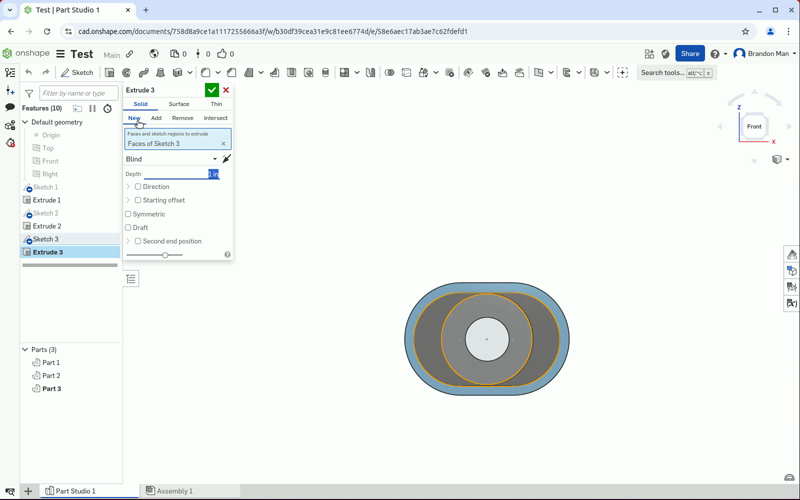
text(2.889)
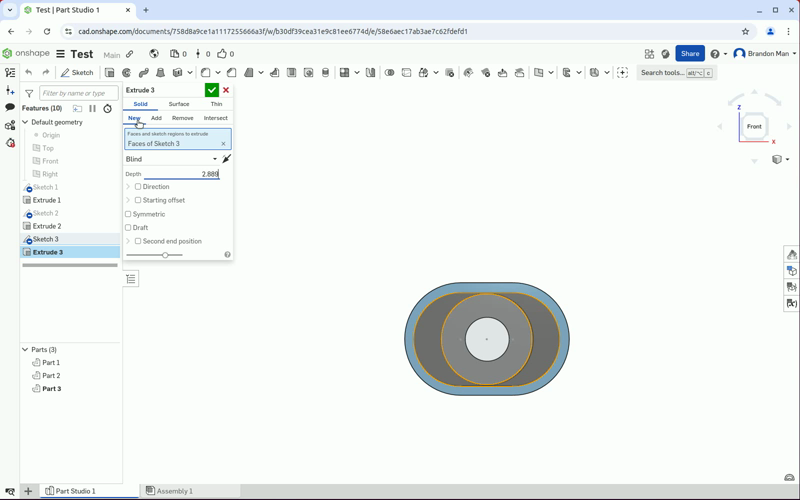
key(enter)
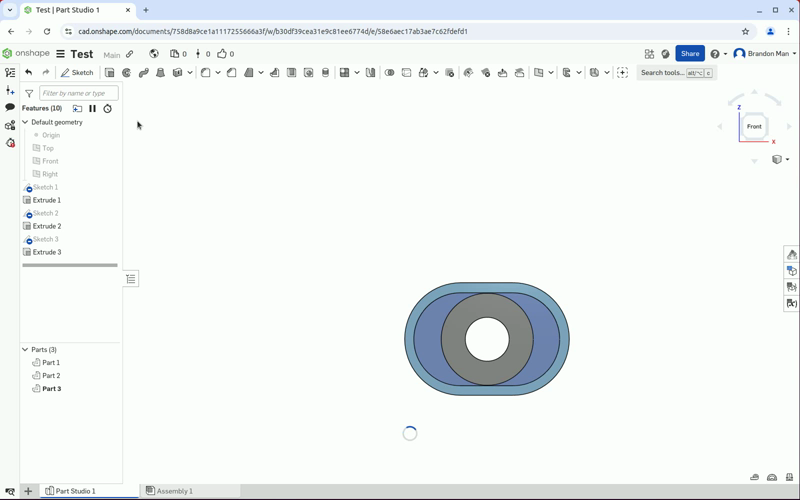
key(shift+h)
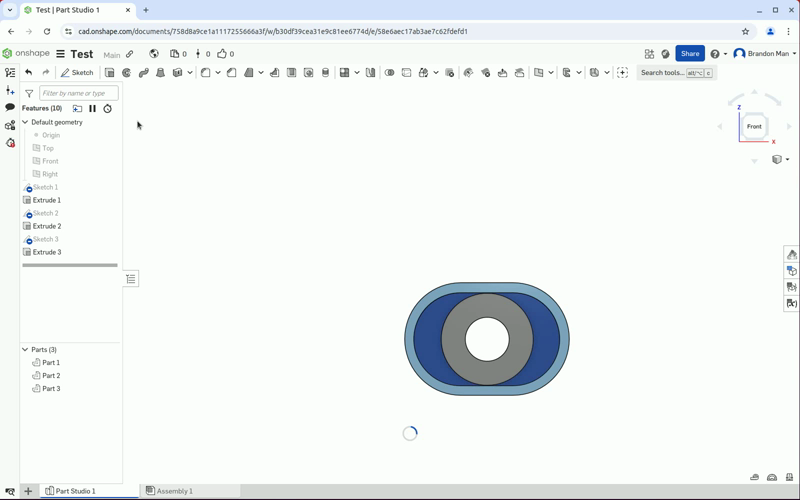
key(shift+h)
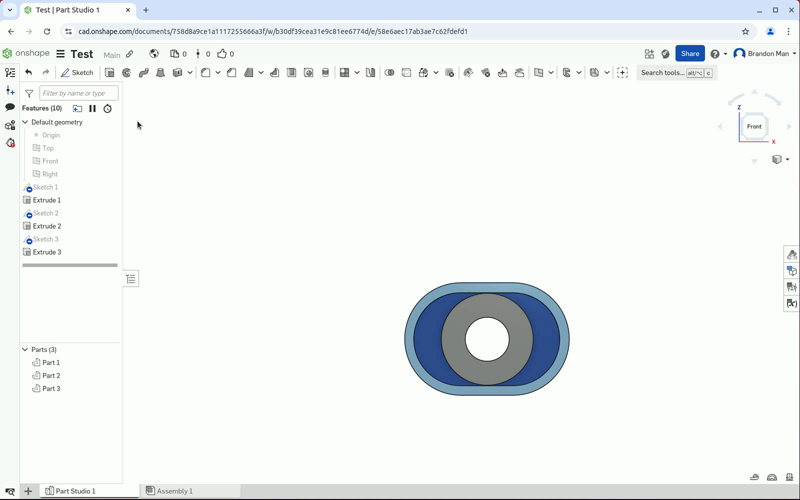
mouse_move(73, 189)
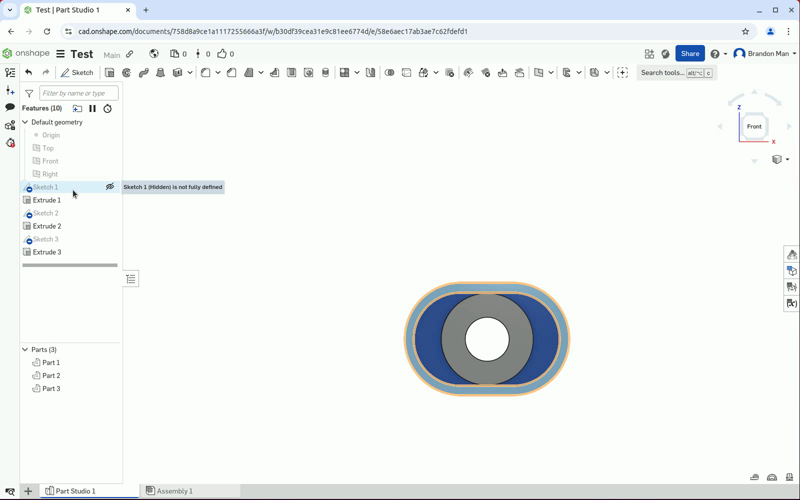
click(73, 189)
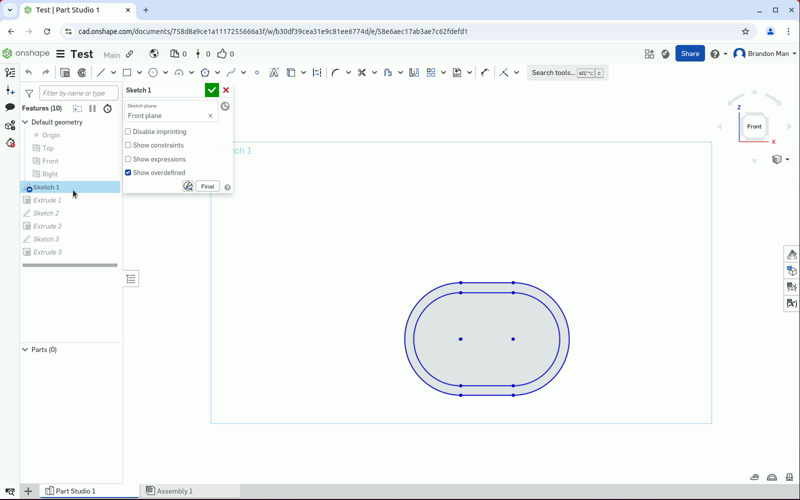
mouse_move(229, 92)
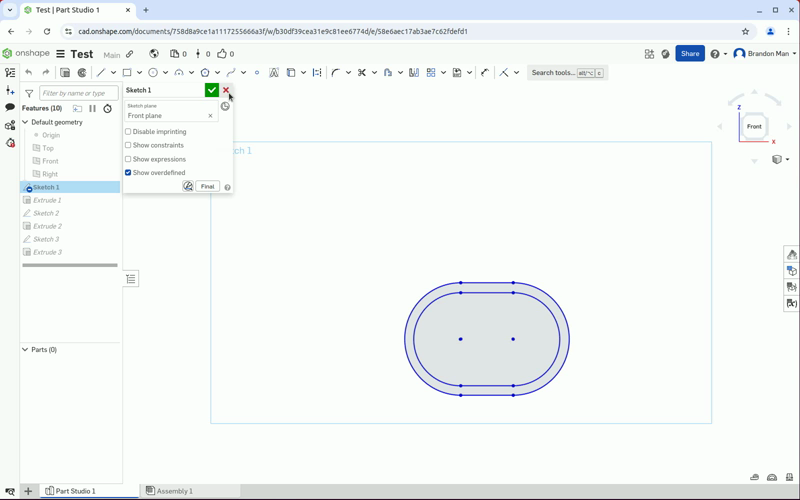
click(229, 92)
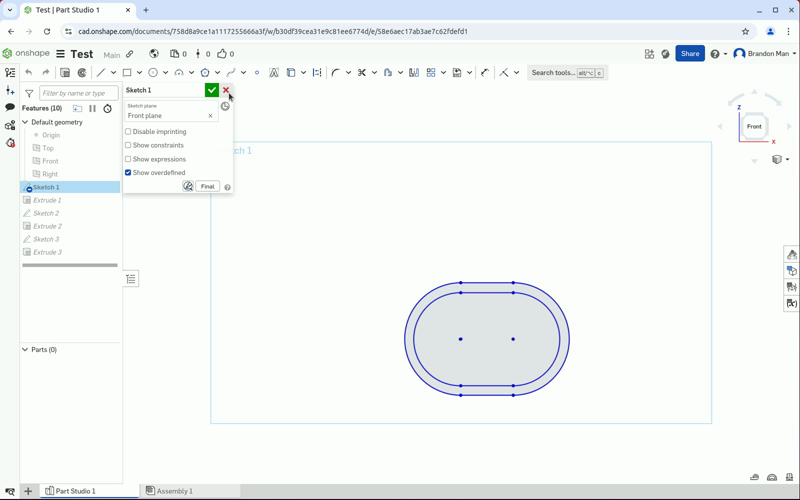
key(shift+s)
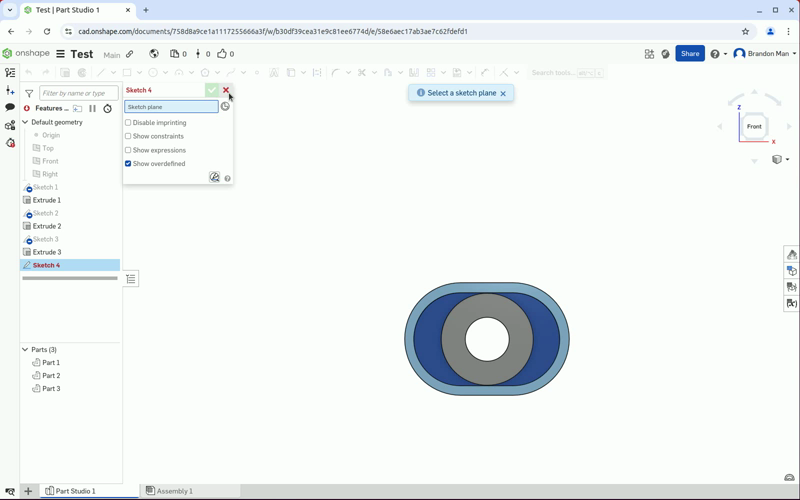
mouse_move(73, 163)
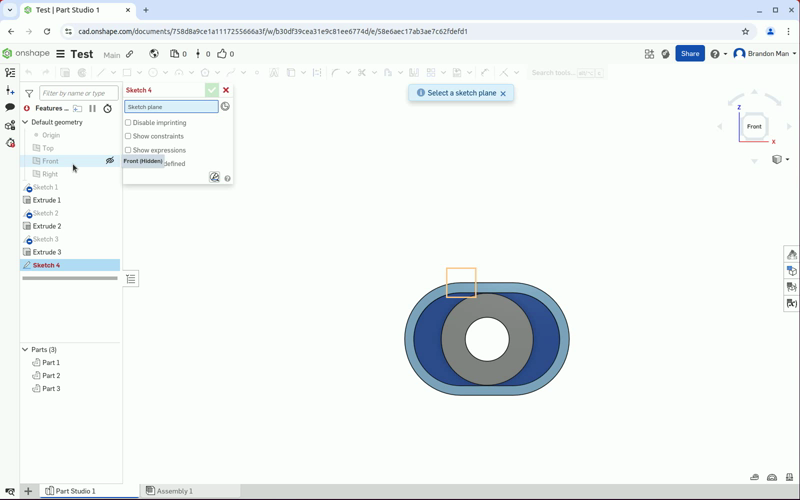
click(73, 163)
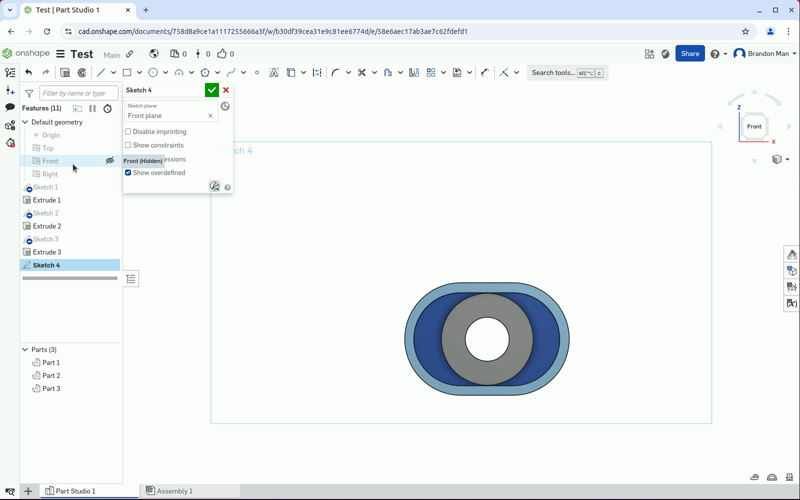
mouse_move(73, 352)
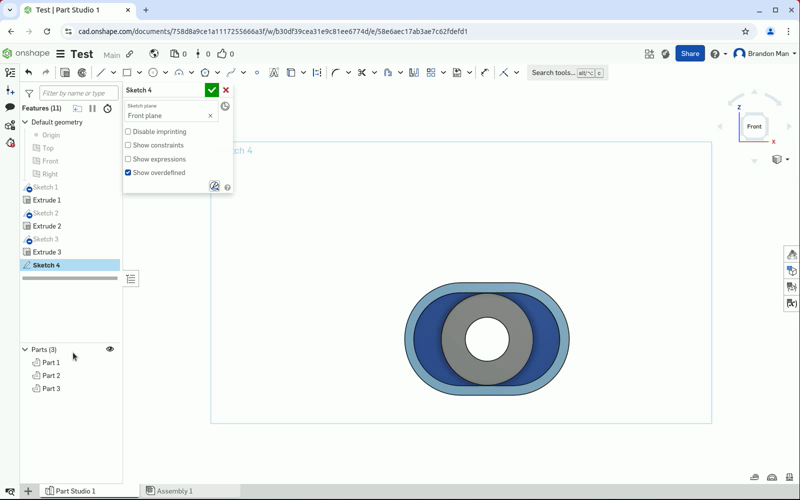
key(y)
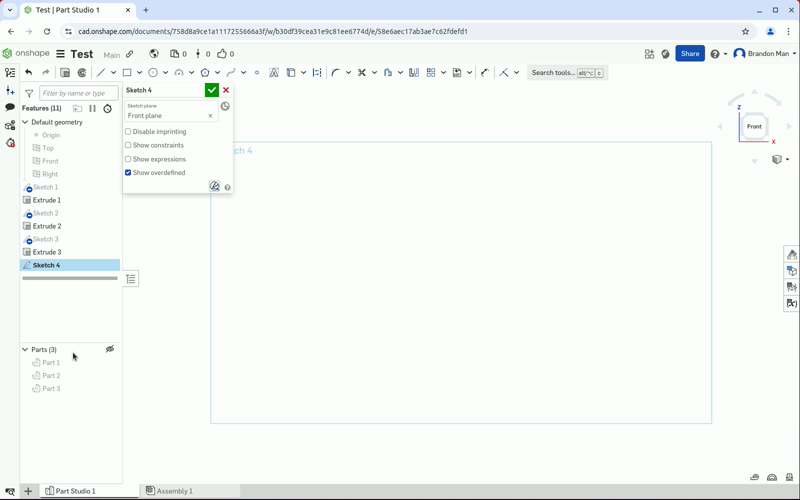
key(c)
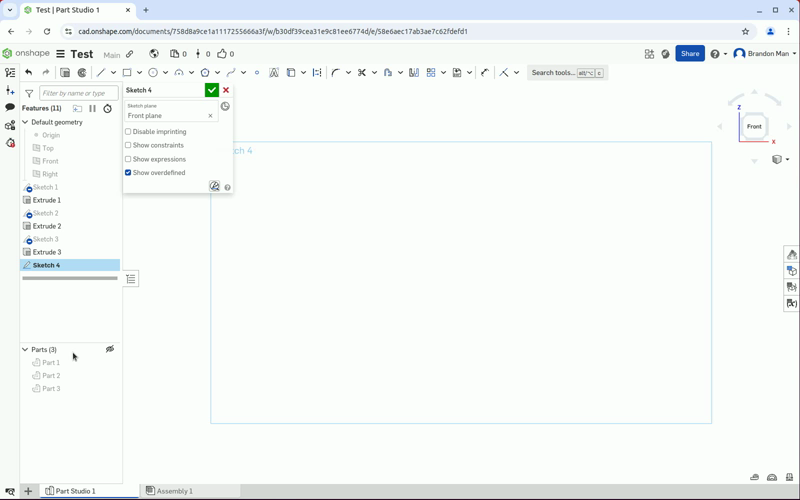
key_down(shift)
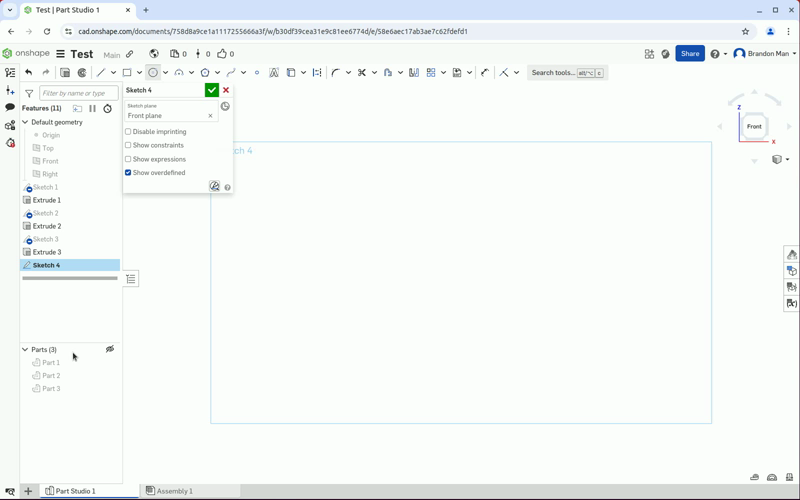
mouse_move(487, 339)
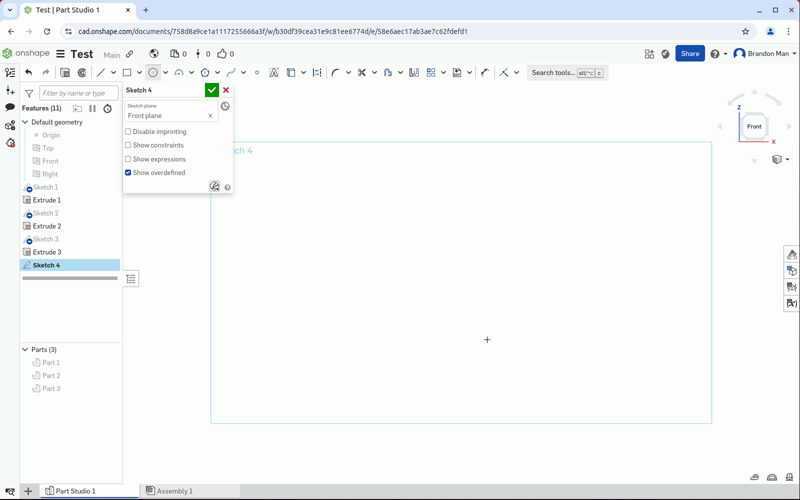
click(487, 339)
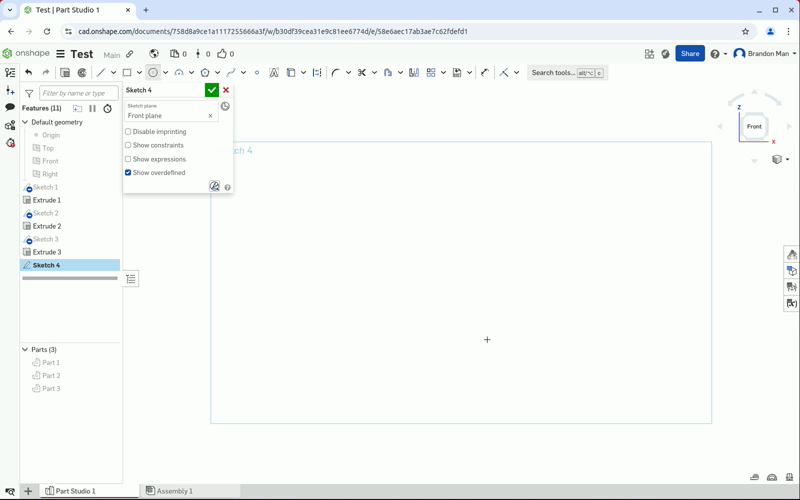
key_up(shift)
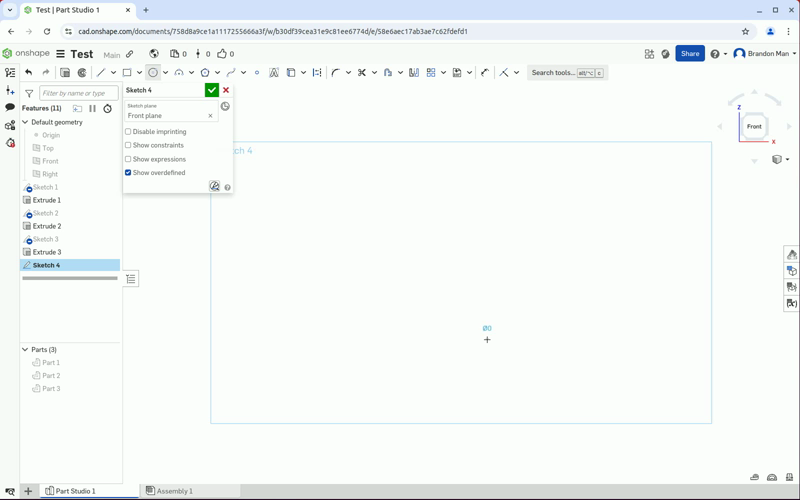
mouse_move(509, 339)
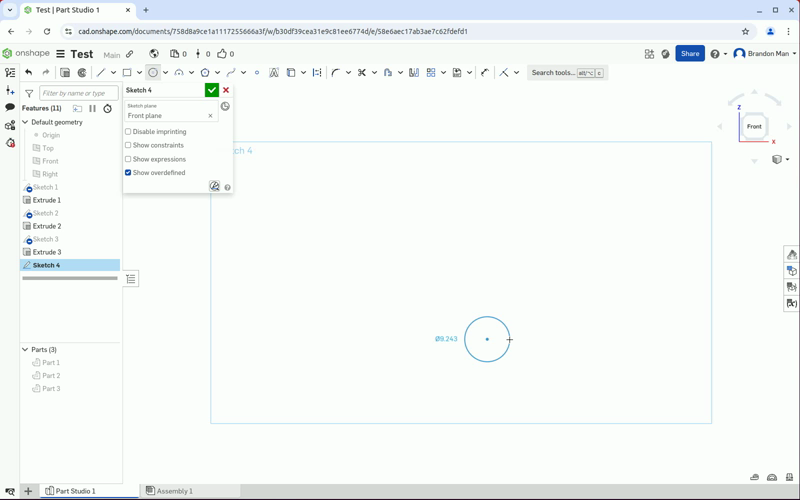
click(509, 339)
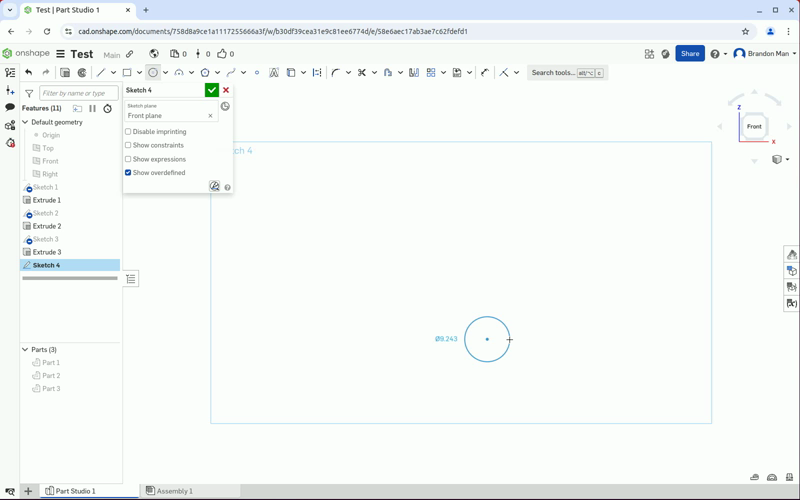
key(esc)
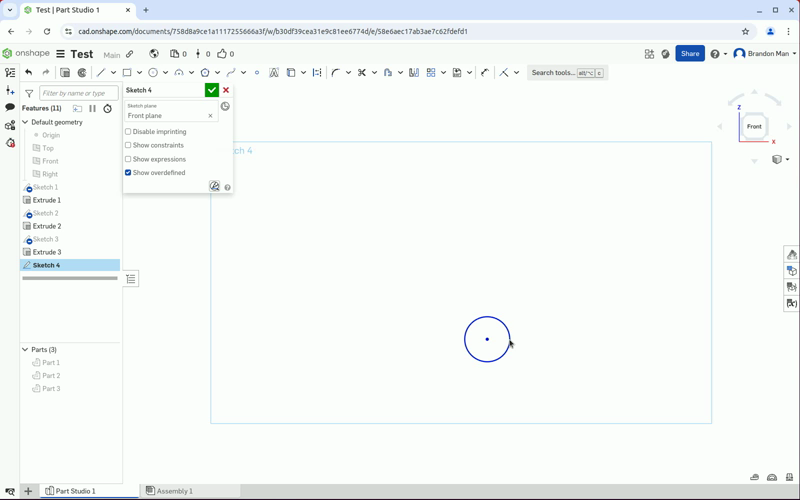
mouse_move(486, 358)
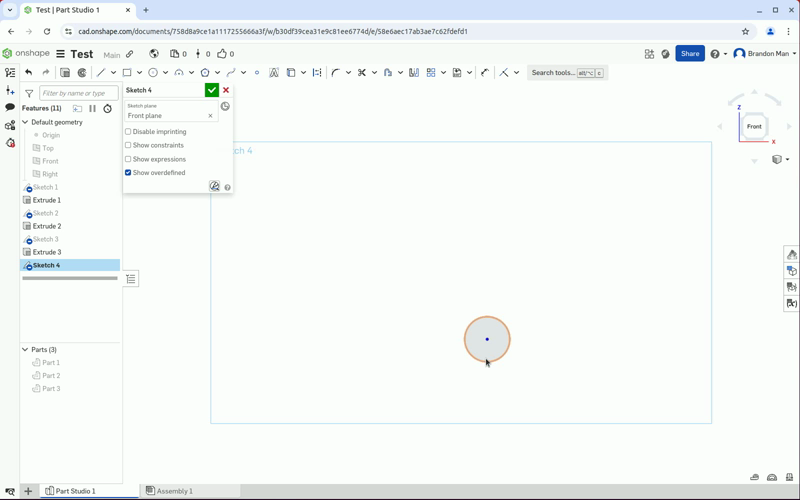
scroll(6)
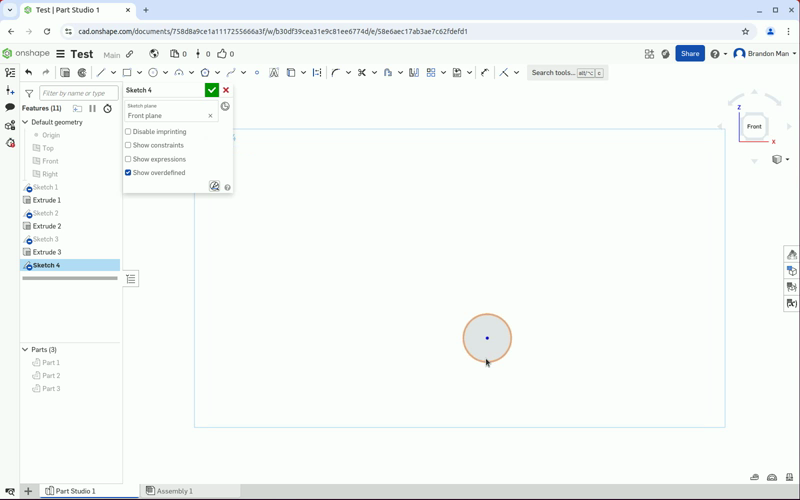
scroll(6)
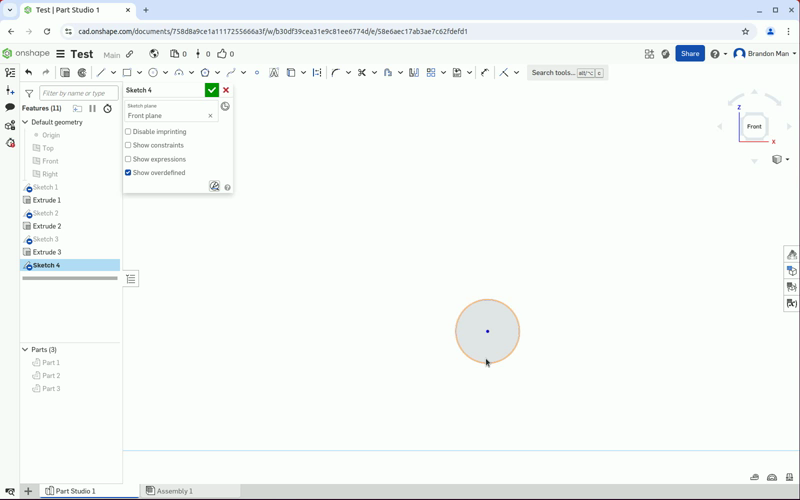
scroll(6)
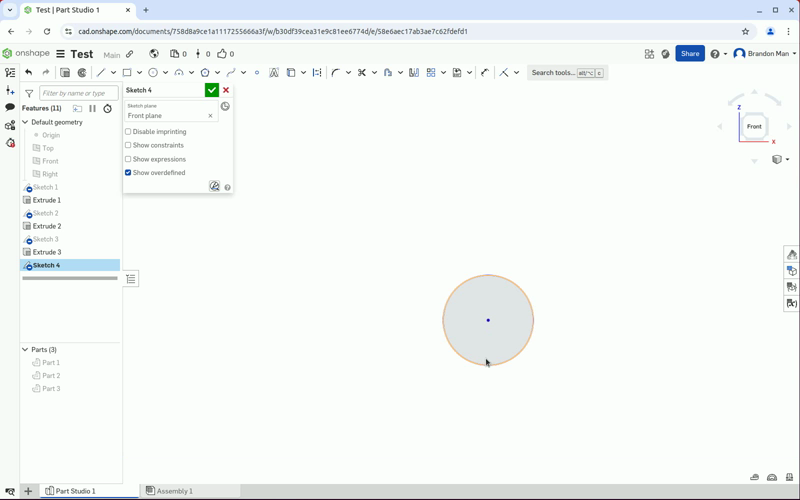
scroll(6)
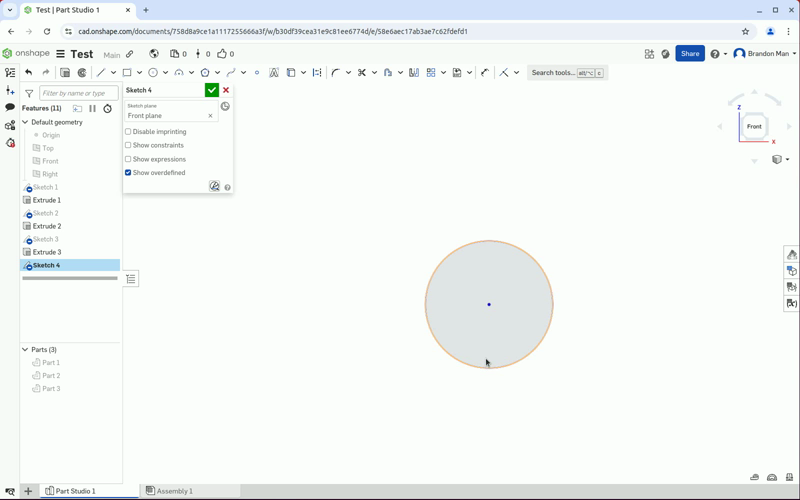
scroll(6)
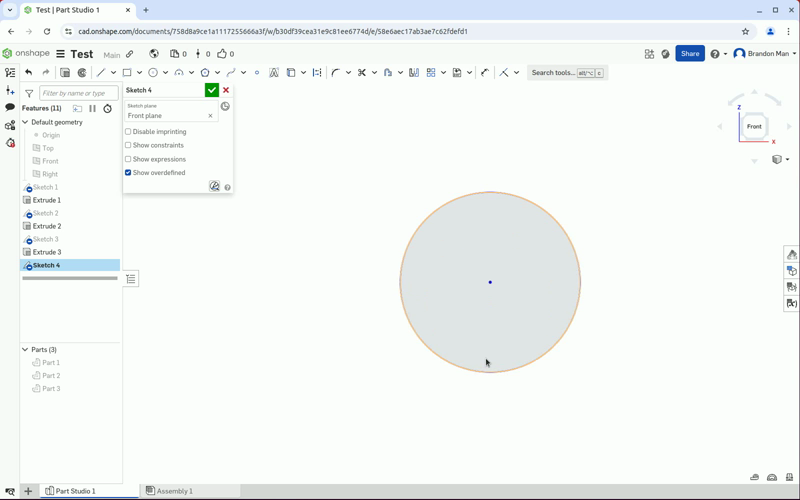
scroll(6)
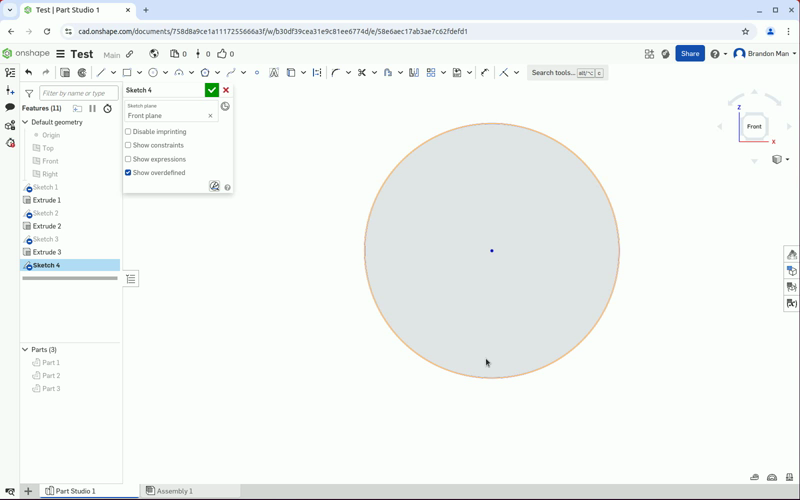
scroll(6)
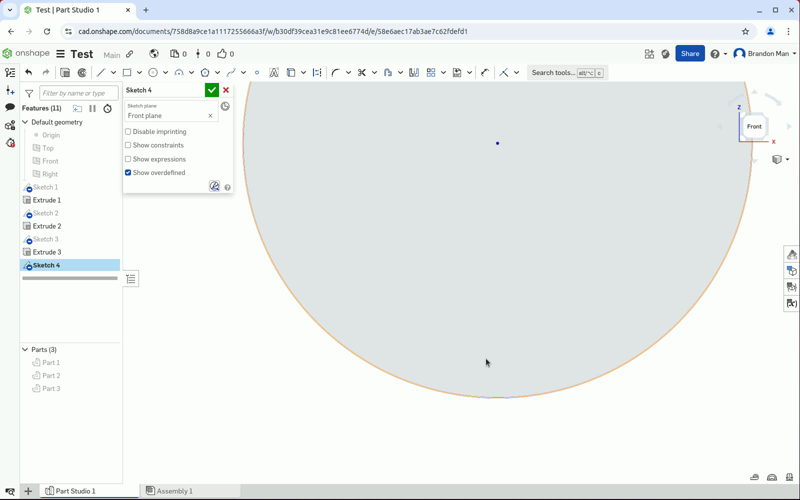
click(486, 358)
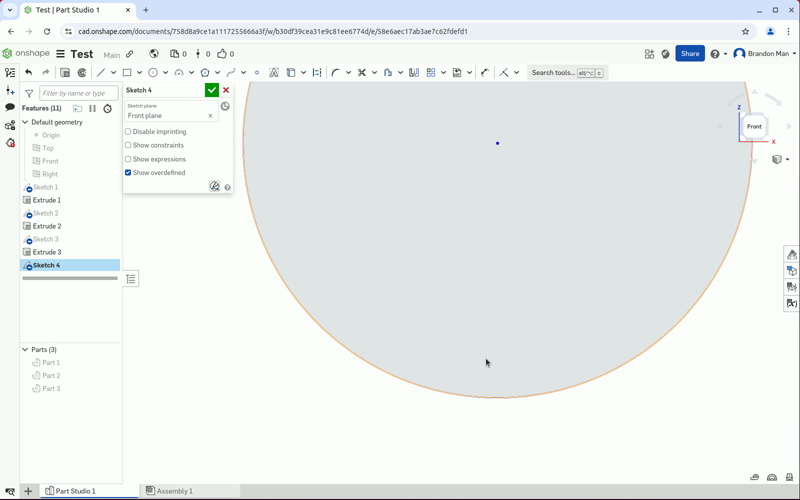
scroll(-6)
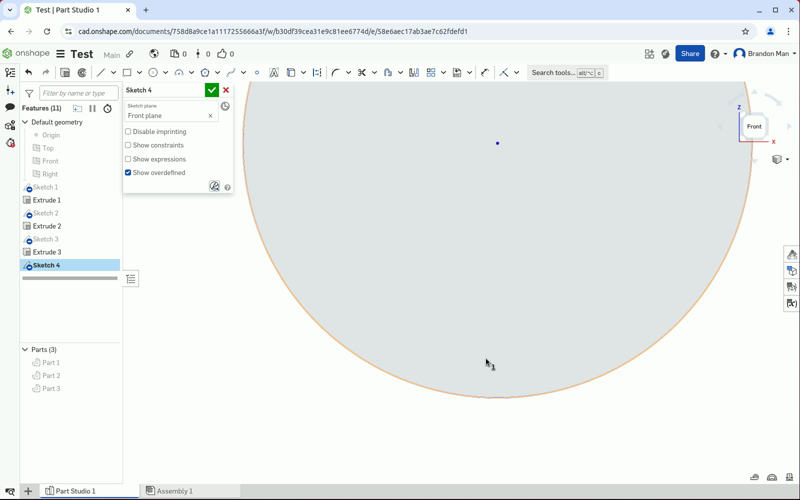
scroll(-6)
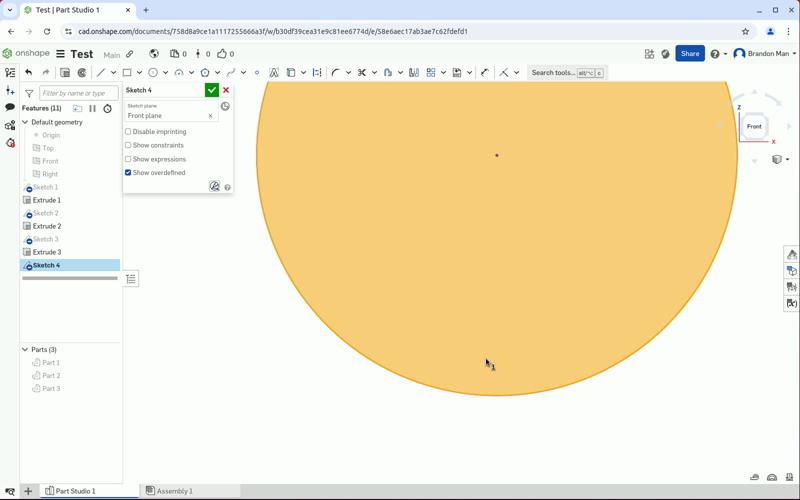
scroll(-6)
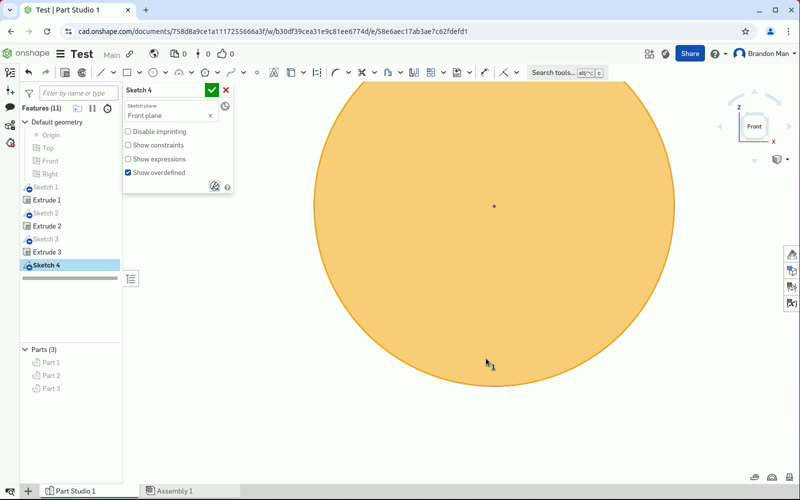
scroll(-6)
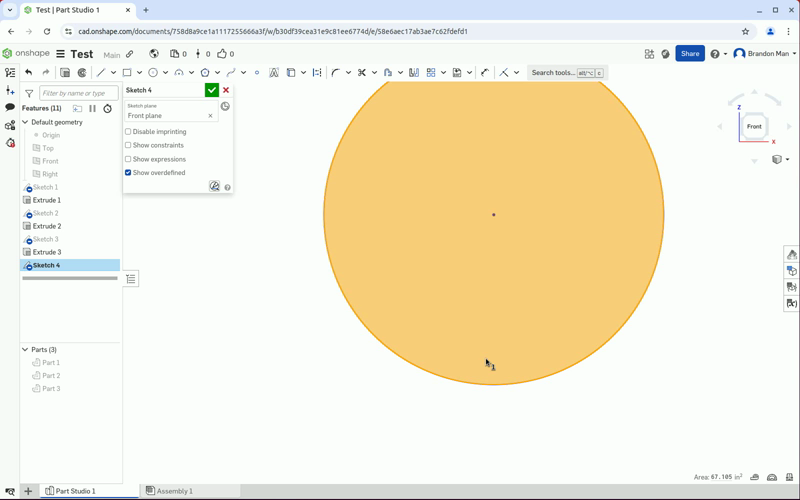
scroll(-6)
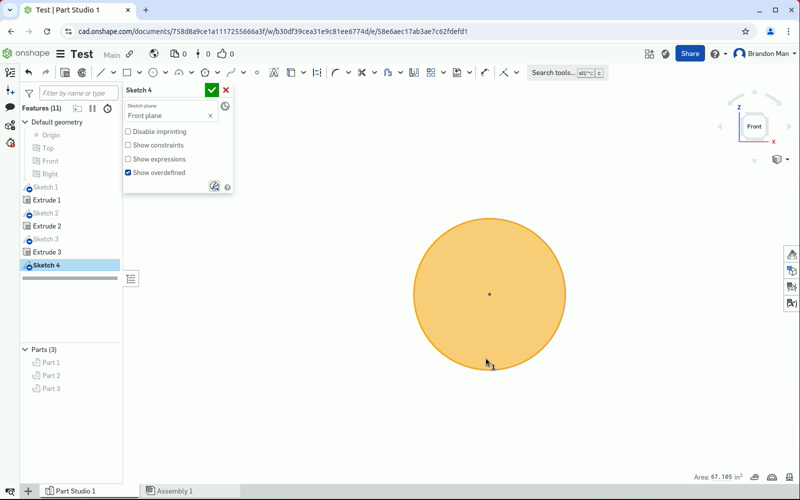
scroll(-6)
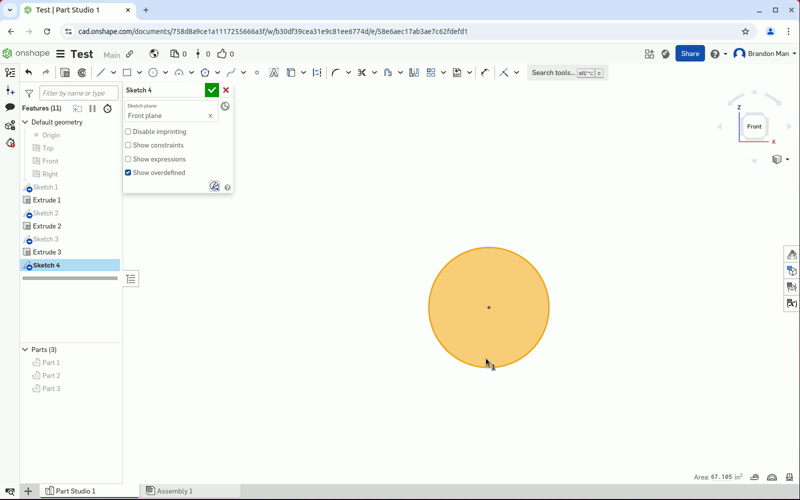
scroll(-6)
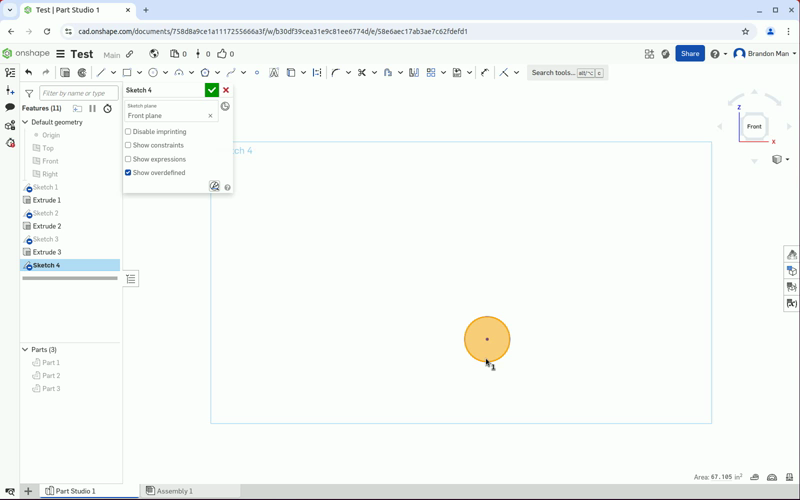
mouse_move(73, 352)
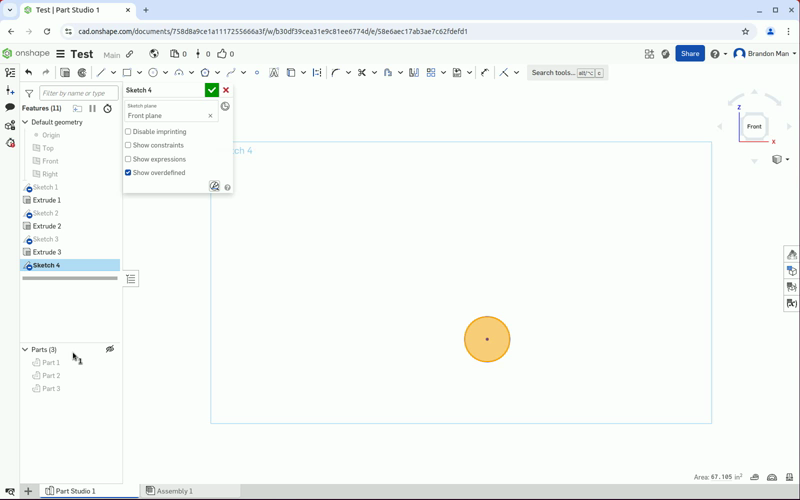
key(shift+y)
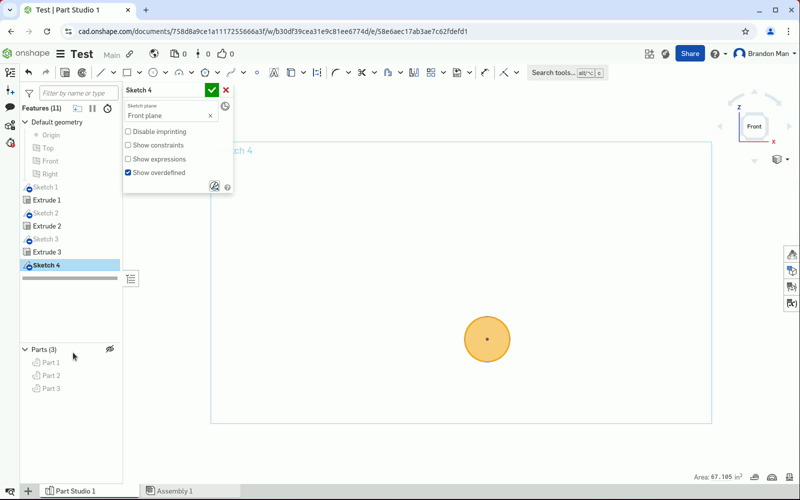
key(shift+e)
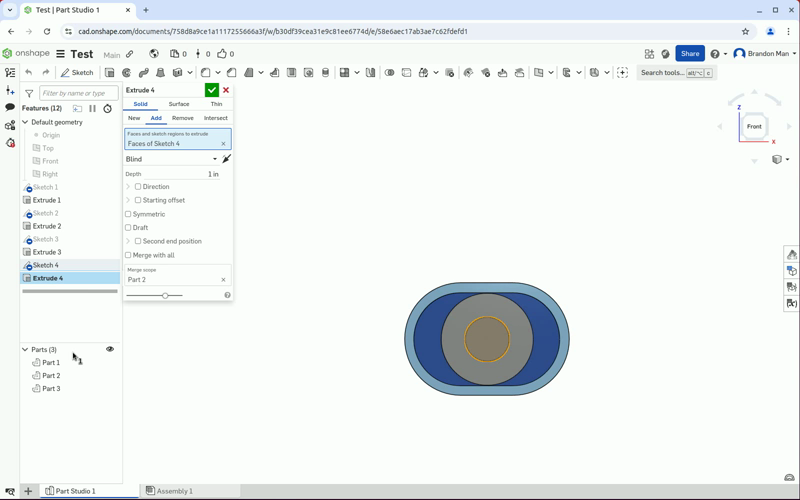
mouse_move(143, 106)
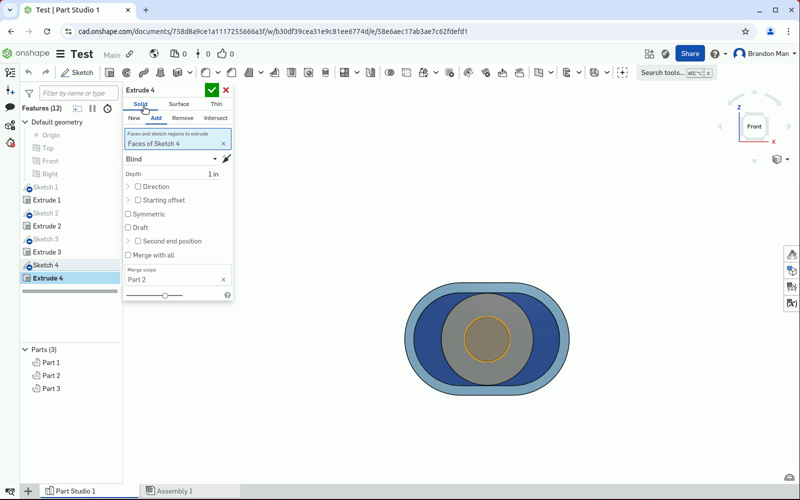
click(143, 106)
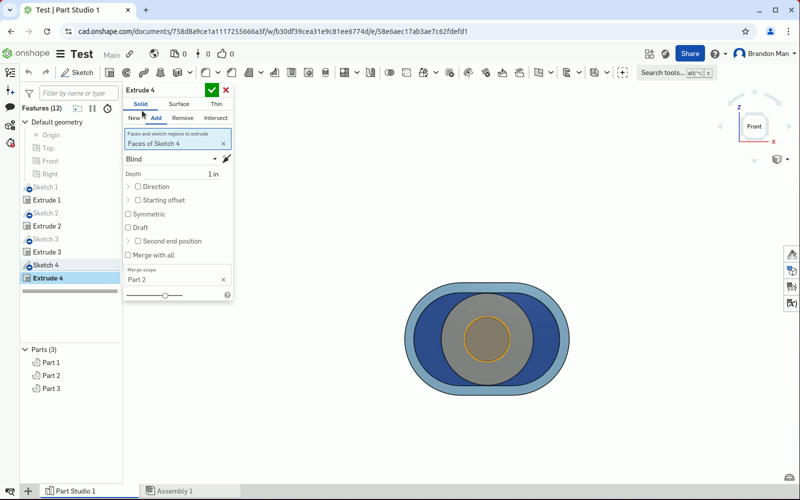
mouse_move(137, 120)
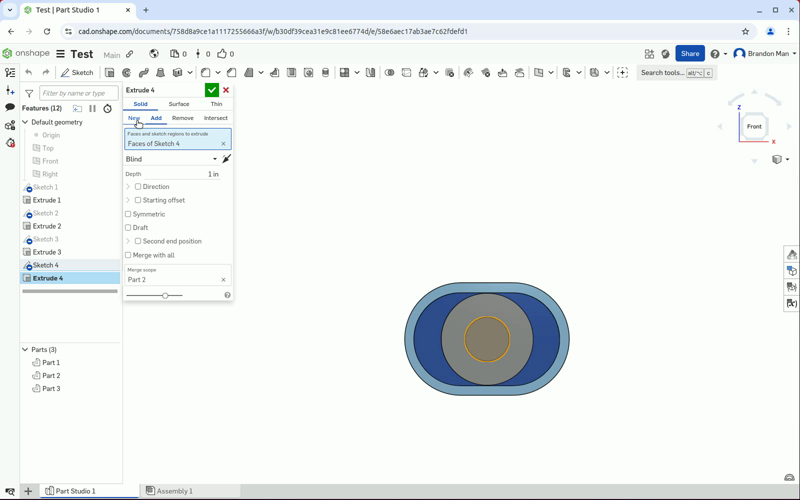
click(137, 120)
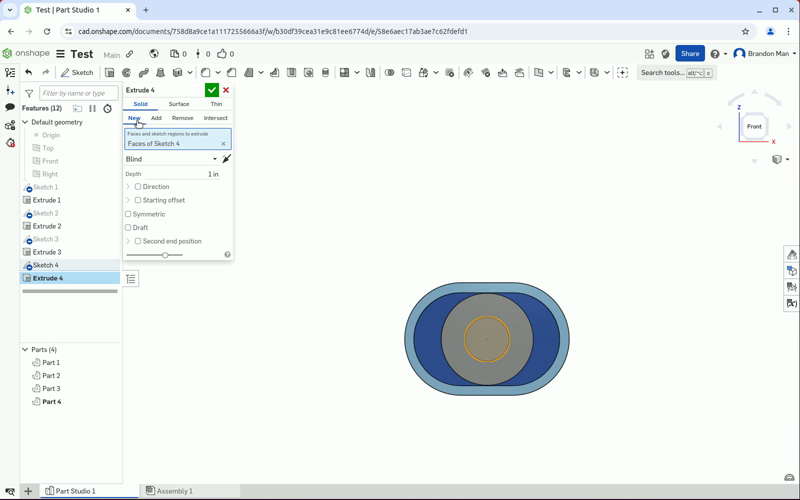
key(tab, 4)
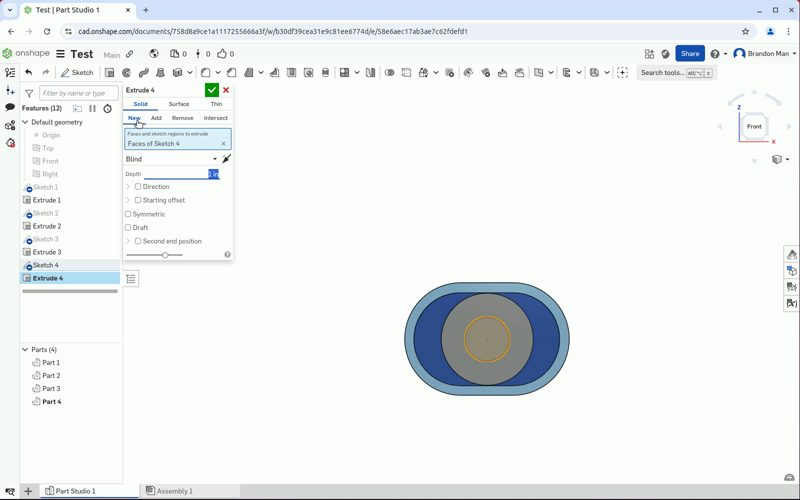
text(2.889)
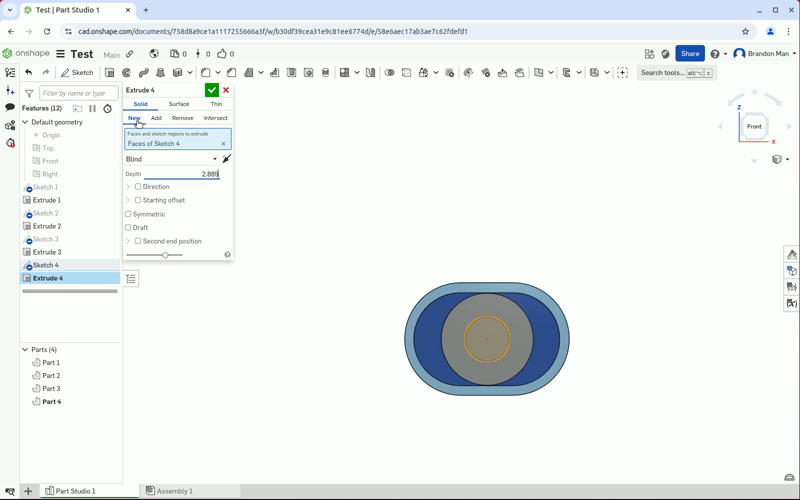
key(enter)
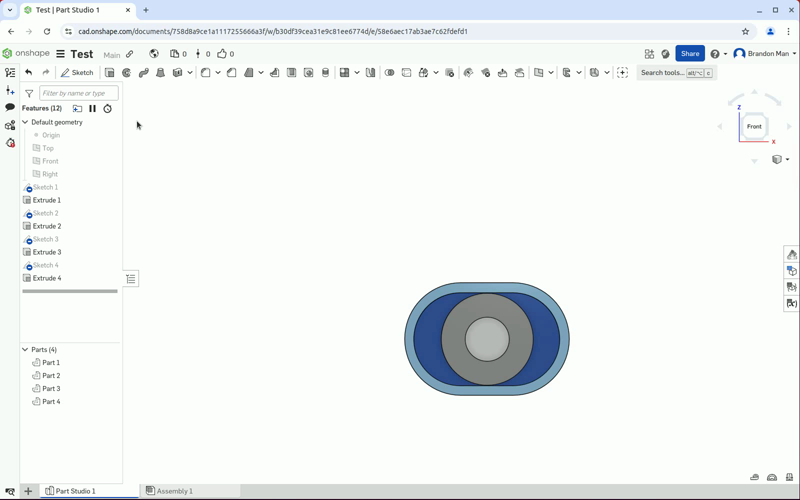
key(shift+h)
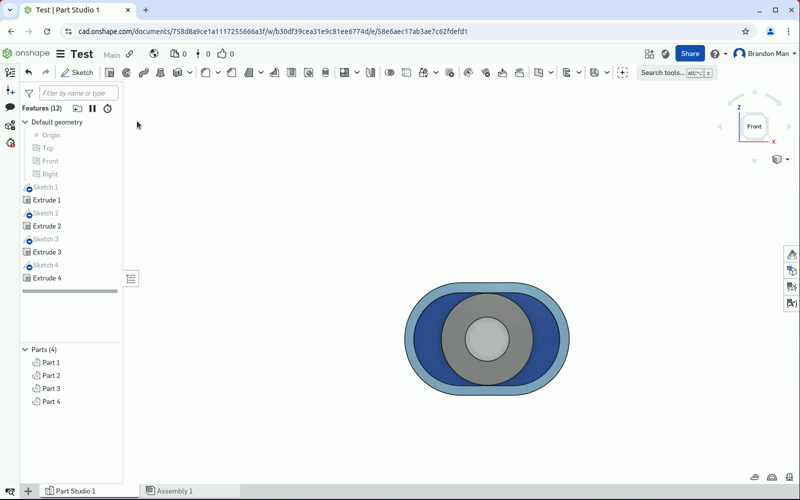
key(shift+h)
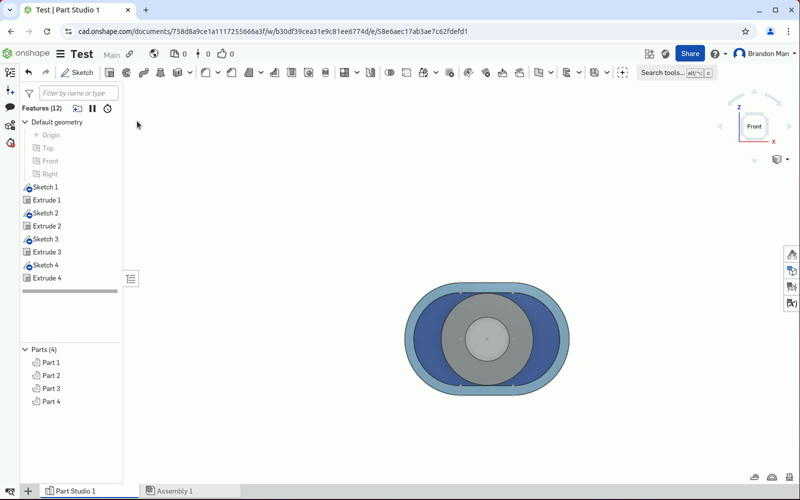
key(shift+7)
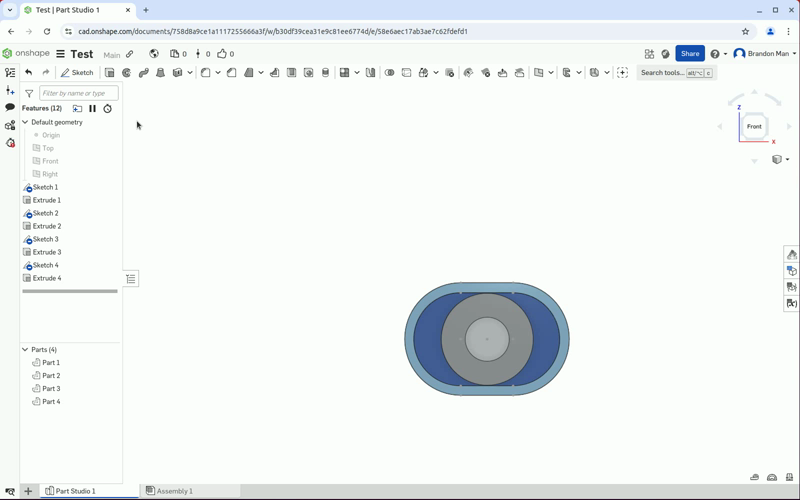
key(left, 2)
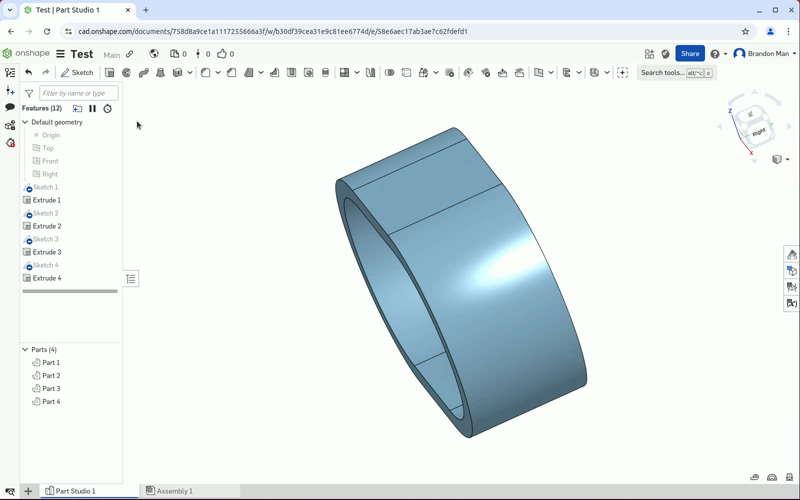
key(down, 2)
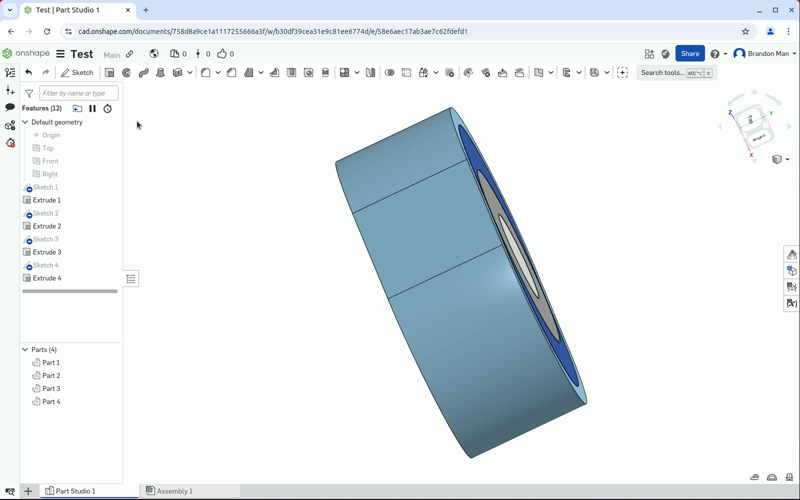
key(up, 2)
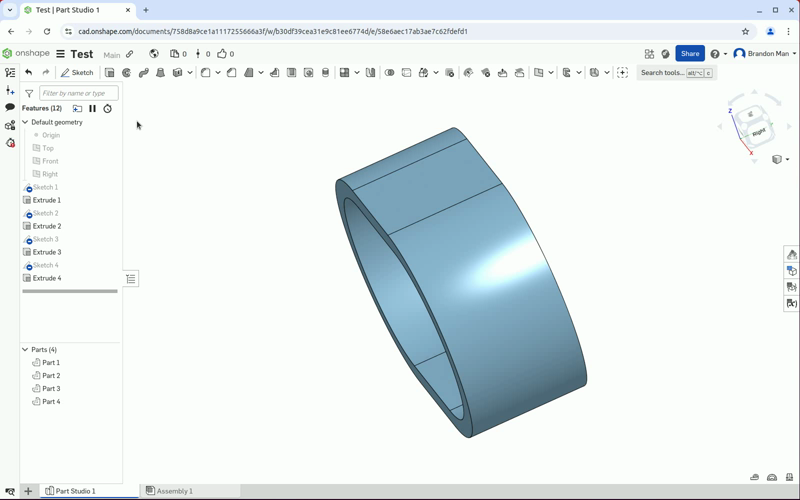
key(right, 2)
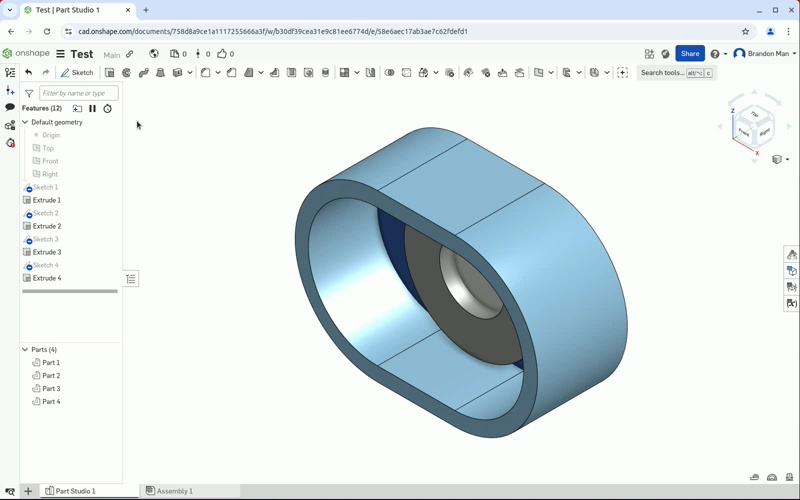
mouse_move(73, 189)
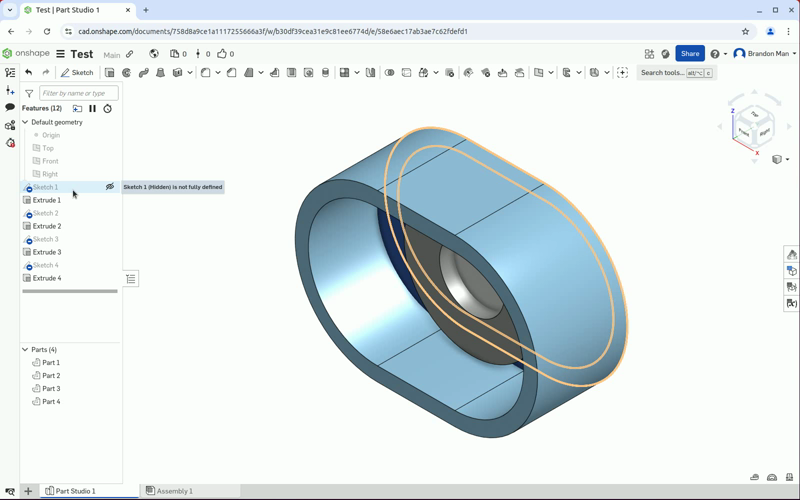
click(73, 189)